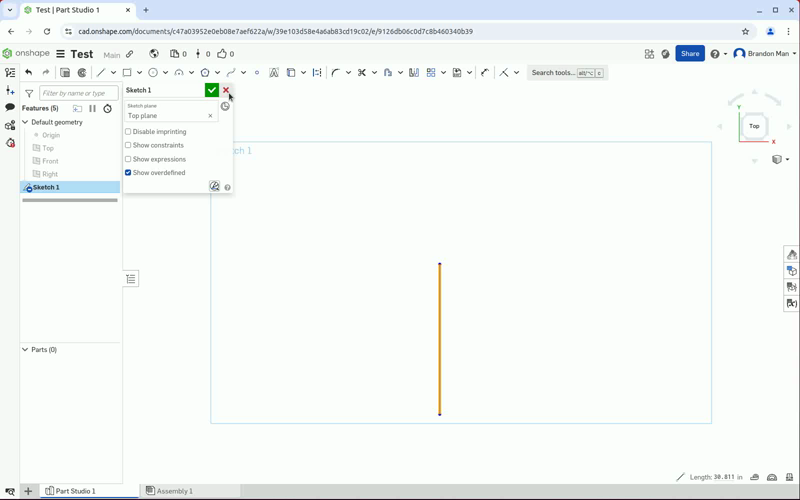
key(shift+h)
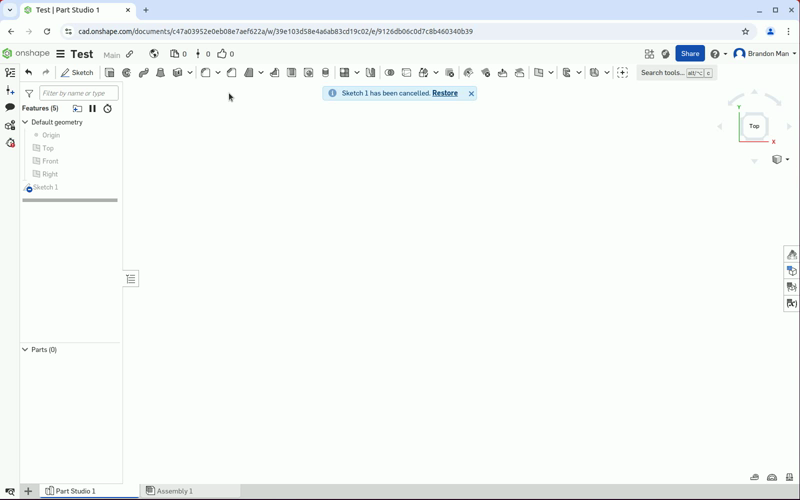
mouse_move(73, 352)
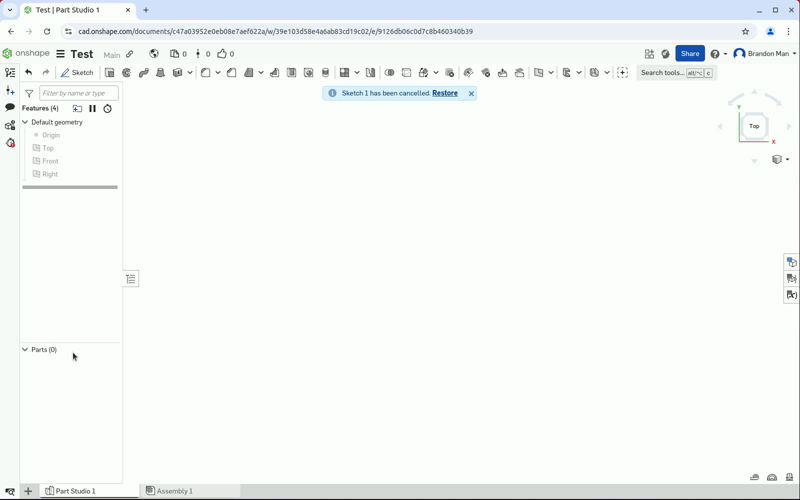
key(y)
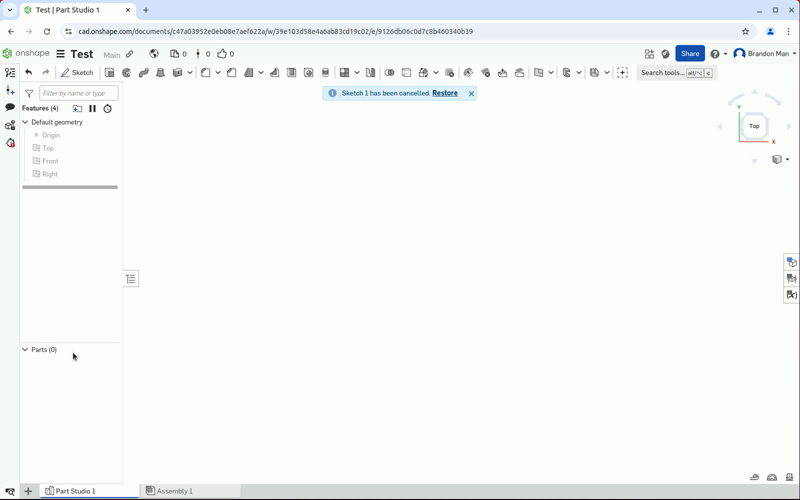
key(shift+p)
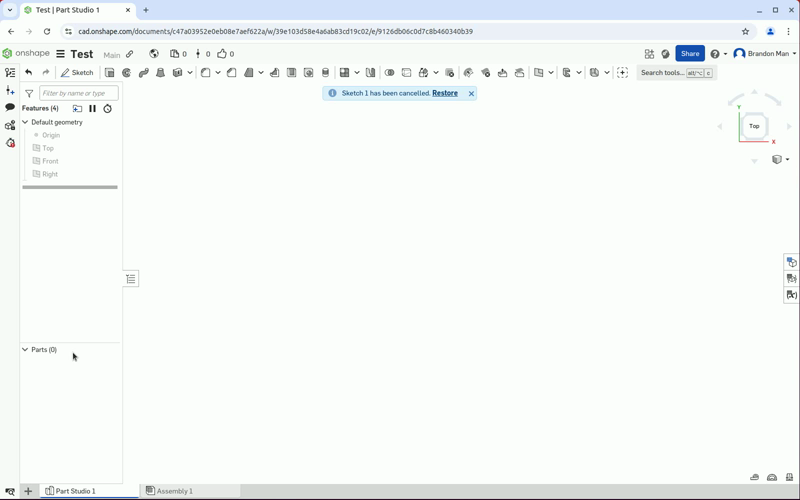
key(space)
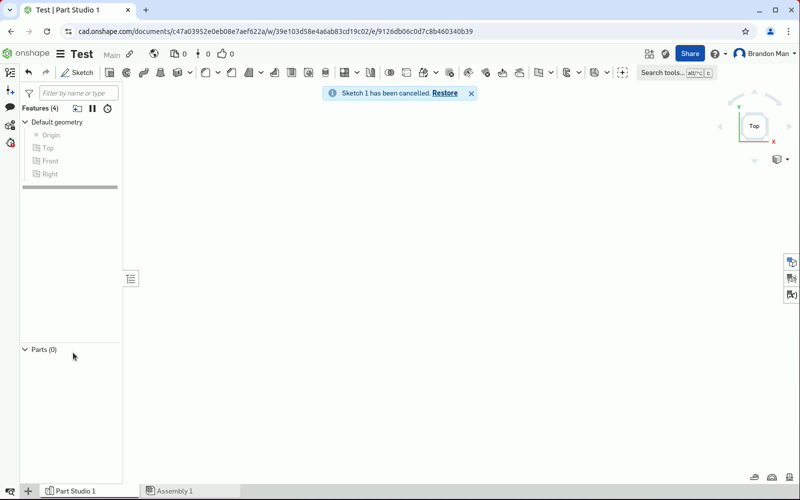
key_down(shift)
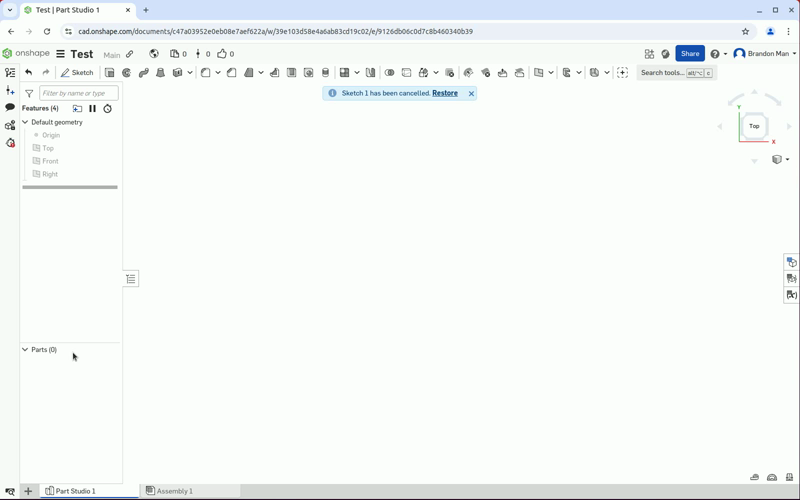
key(up)
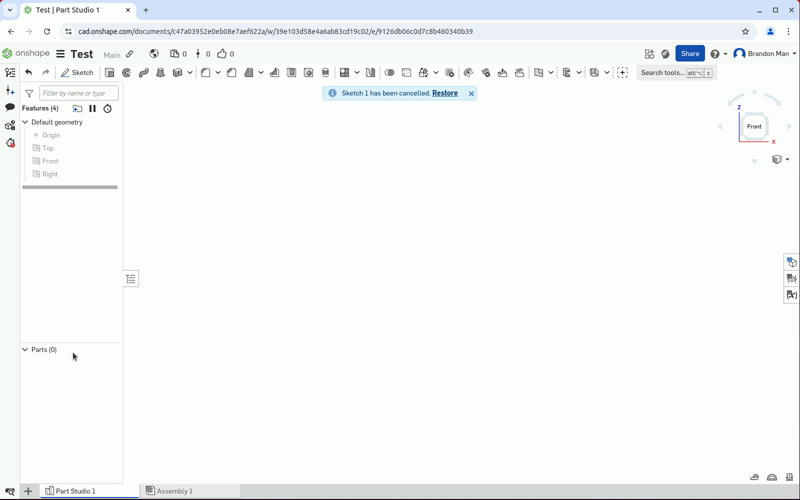
key_up(shift)
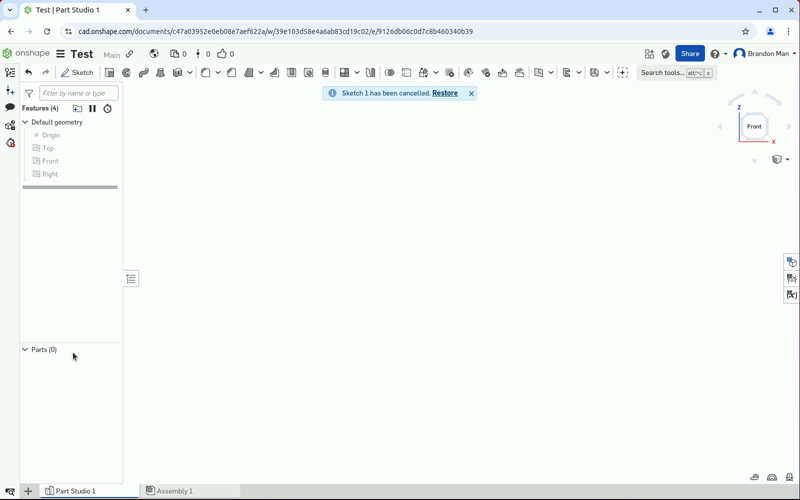
mouse_move(73, 352)
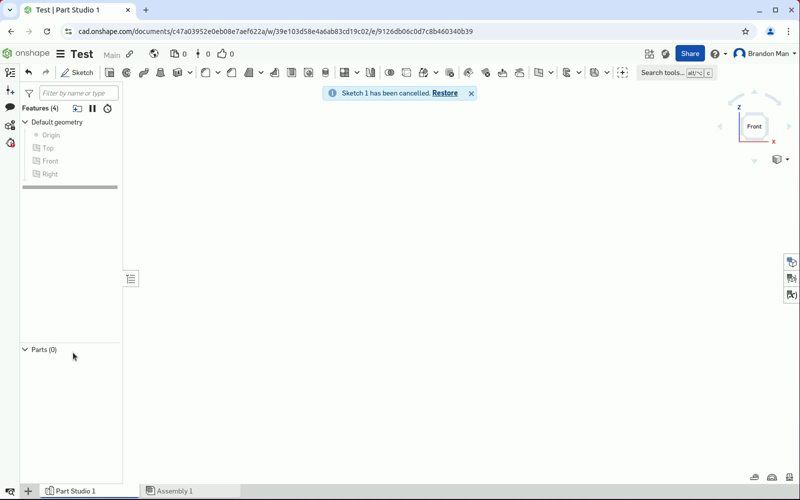
key(shift+y)
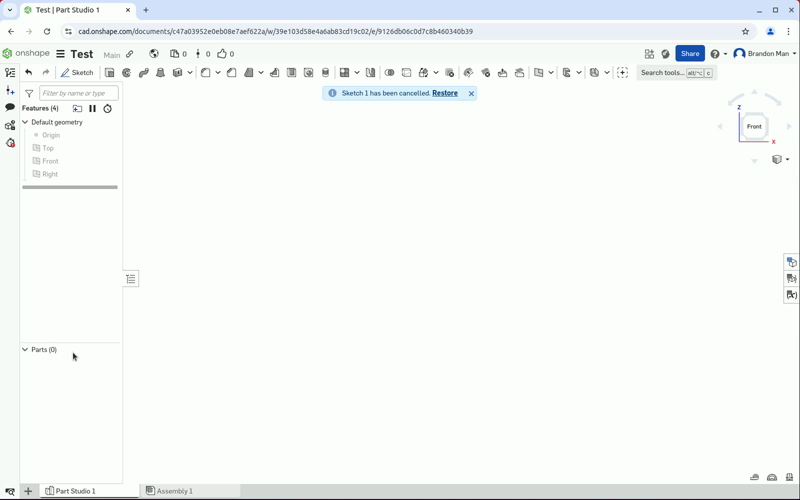
key(shift+s)
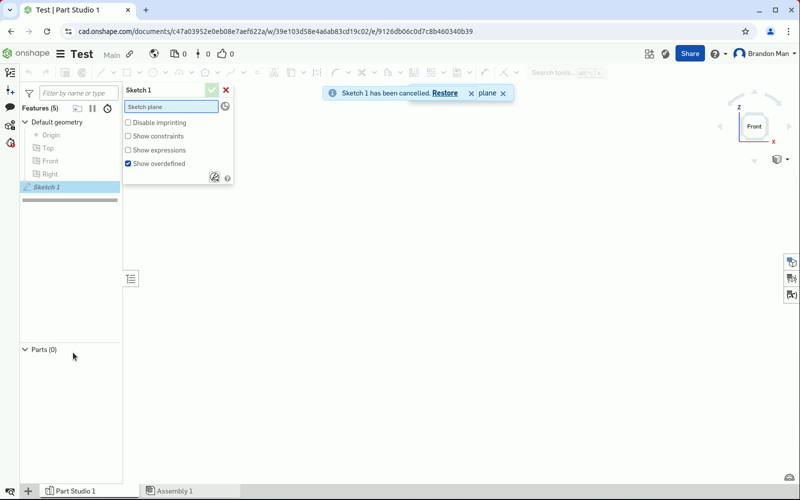
mouse_move(73, 163)
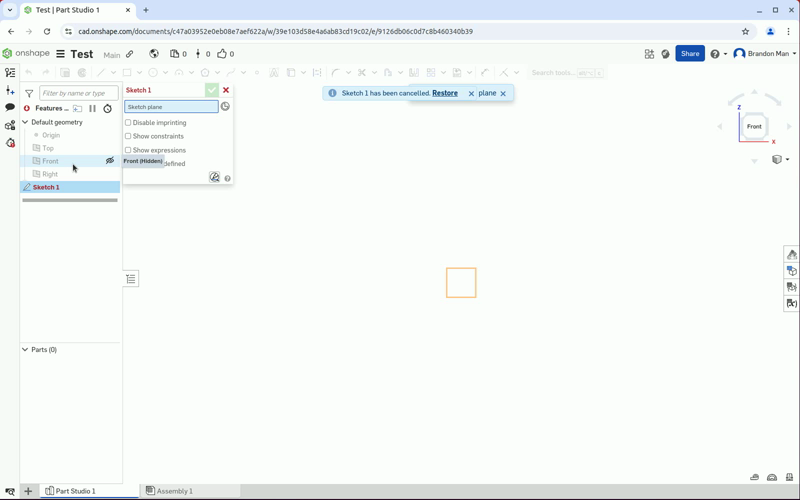
click(73, 163)
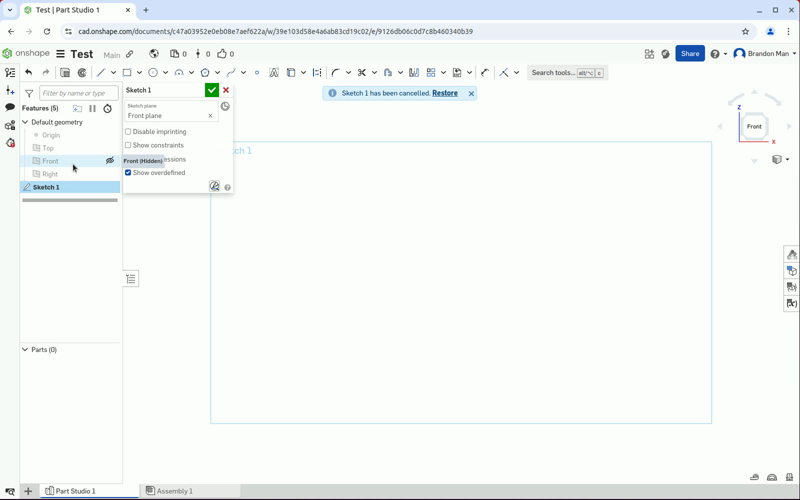
mouse_move(73, 352)
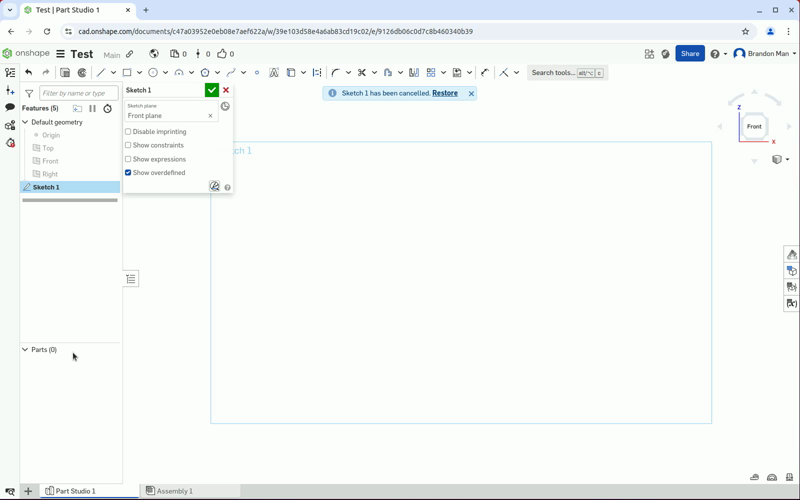
key(y)
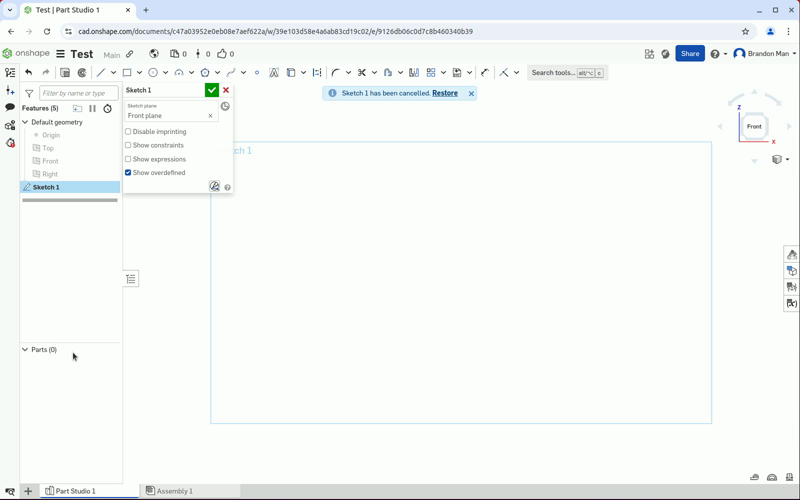
key(l)
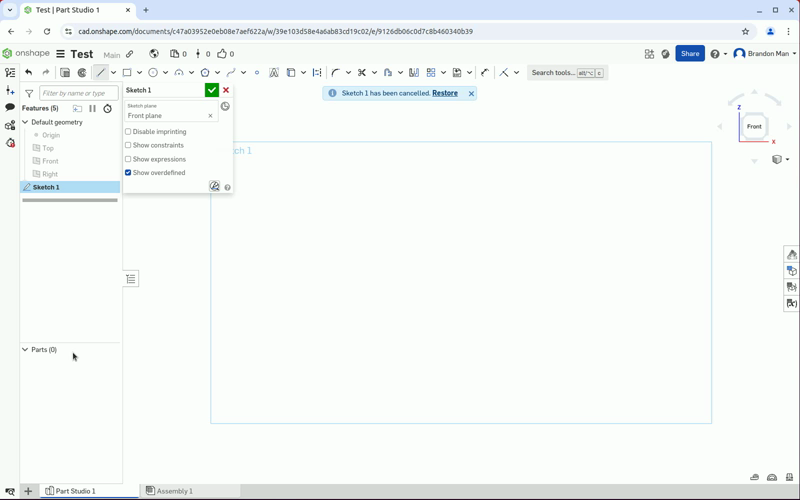
key_down(shift)
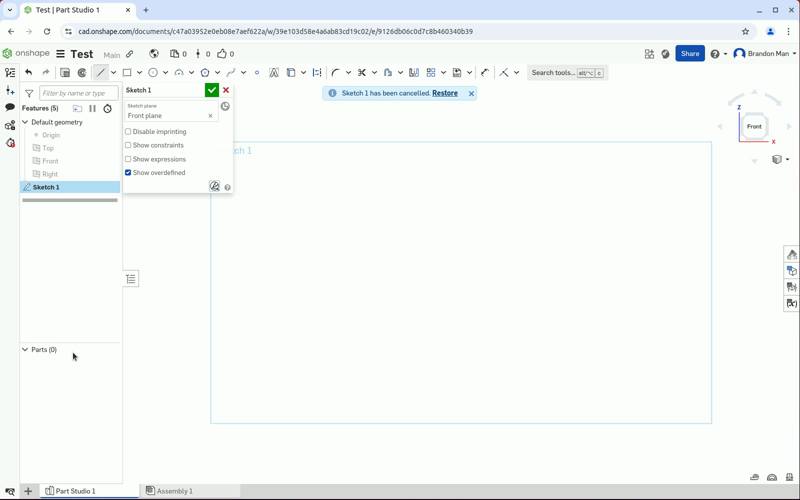
mouse_move(390, 325)
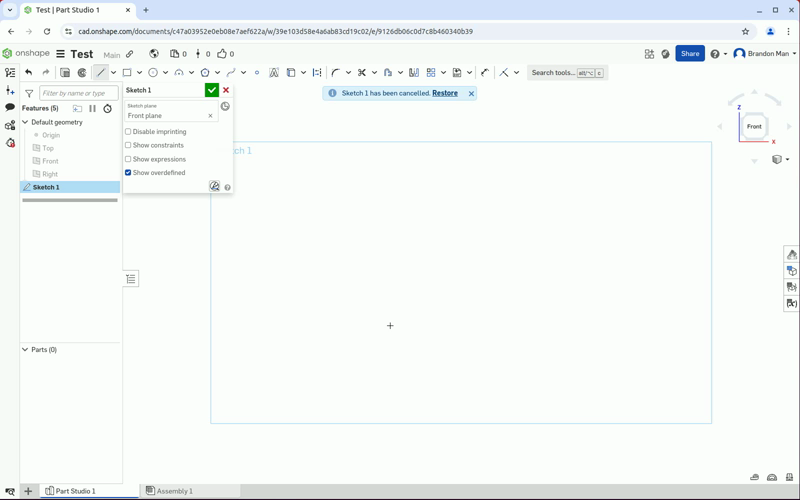
click(390, 325)
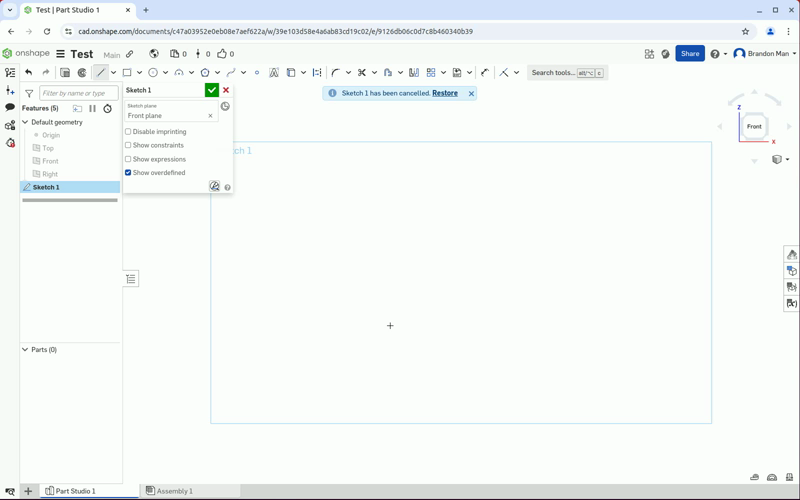
key_up(shift)
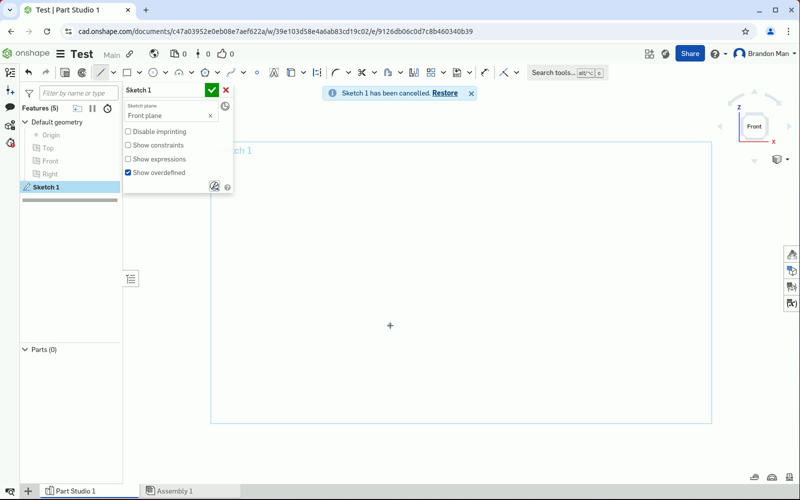
key_down(shift)
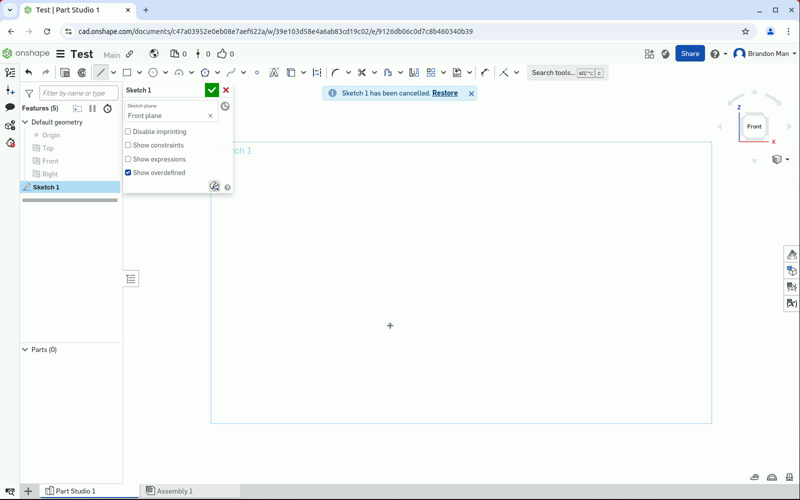
mouse_move(530, 325)
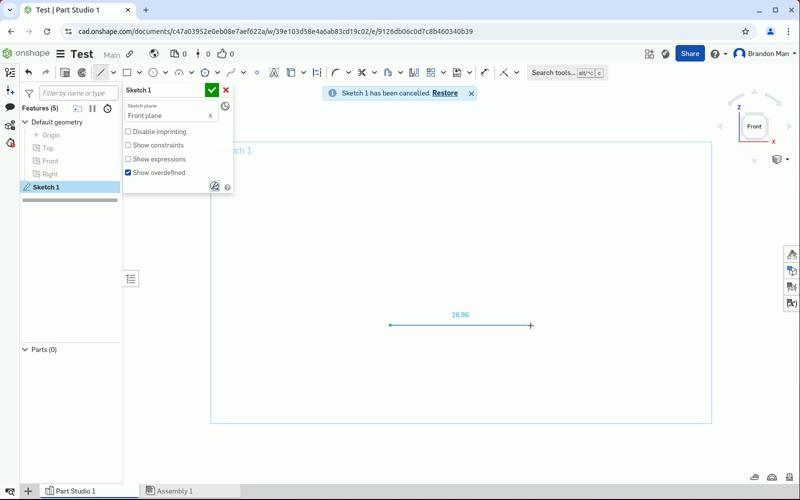
click(530, 325)
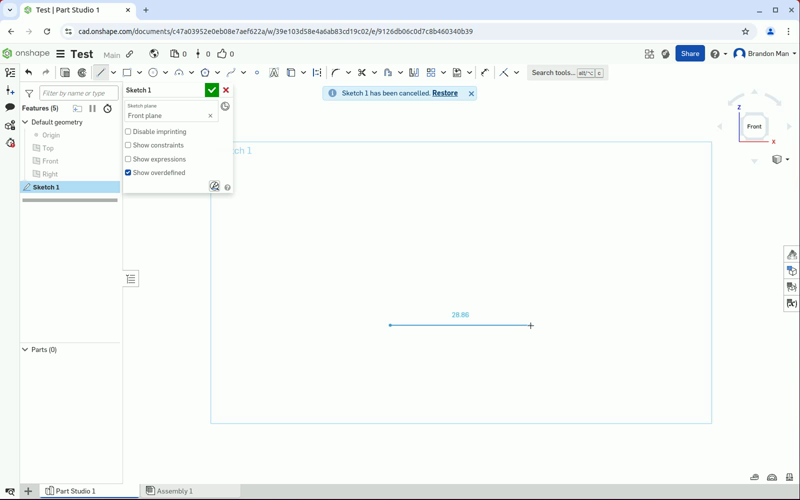
key_up(shift)
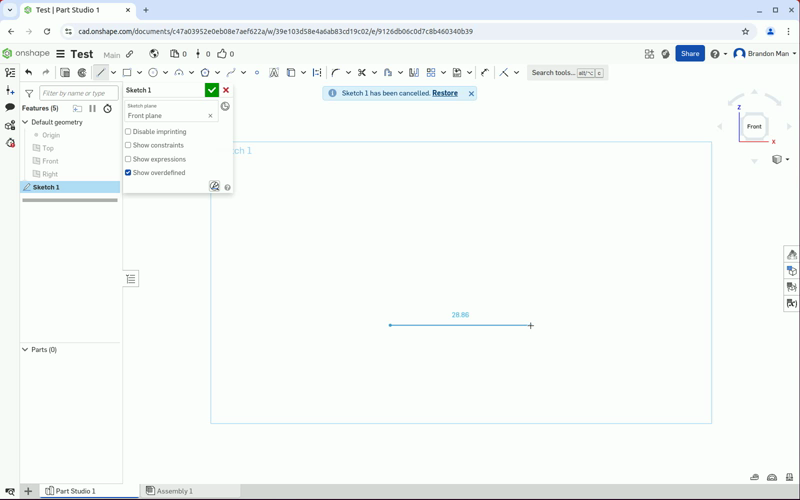
key_down(shift)
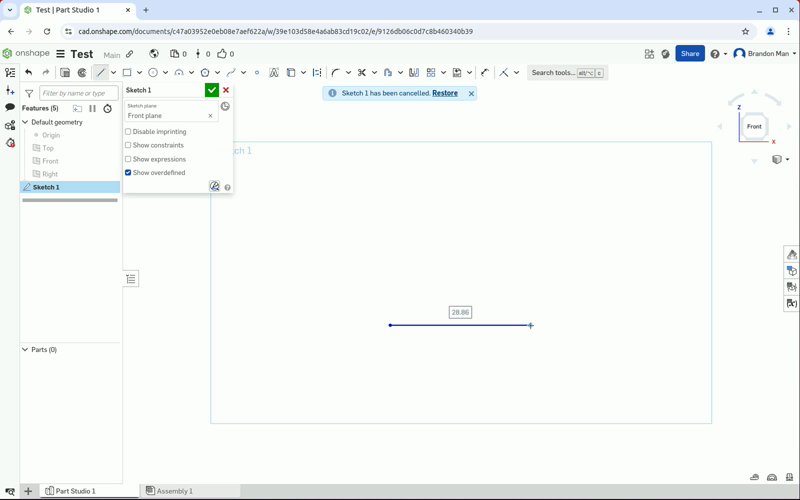
mouse_move(560, 325)
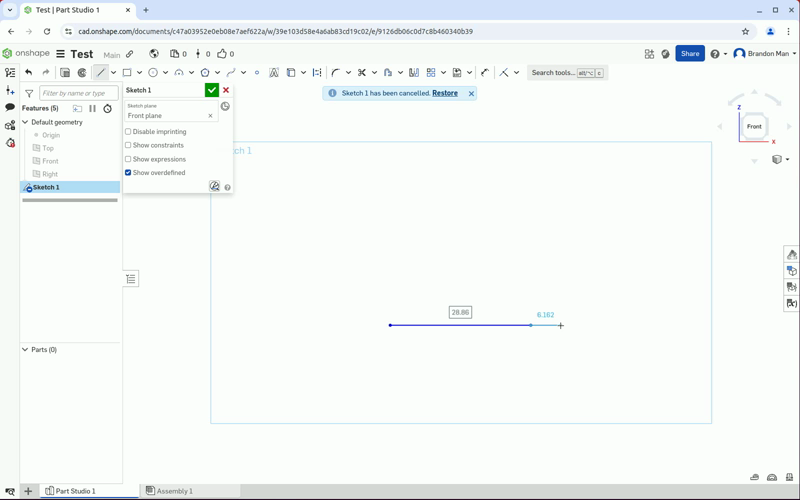
mouse_move(530, 282)
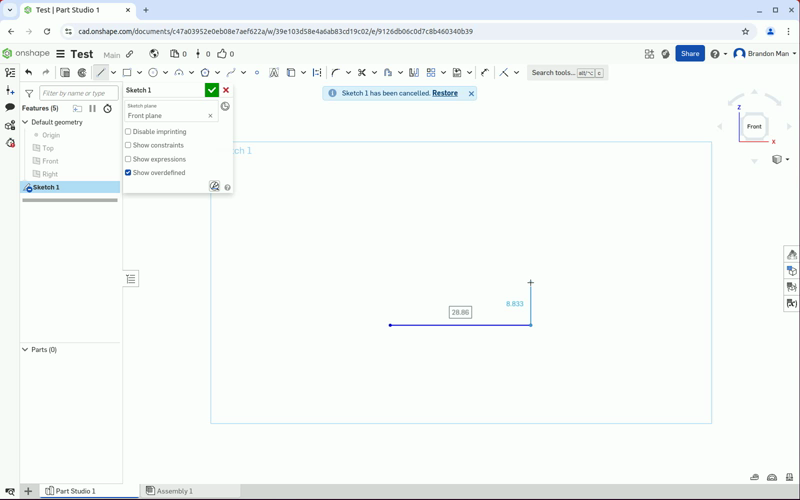
click(530, 282)
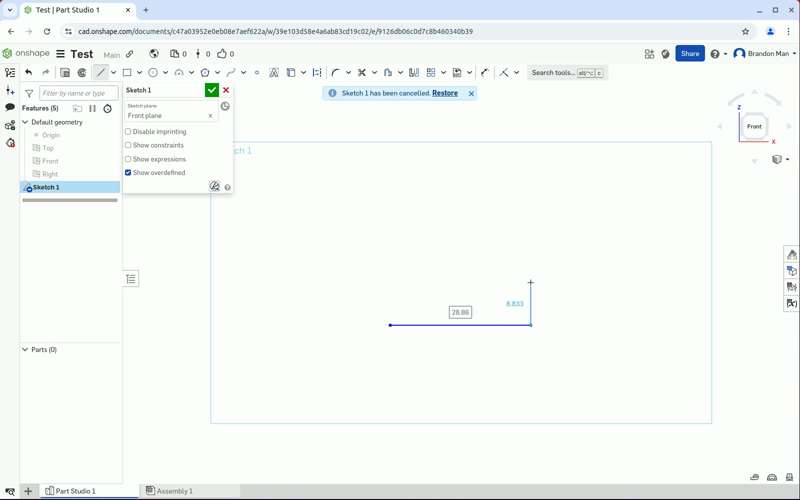
key_up(shift)
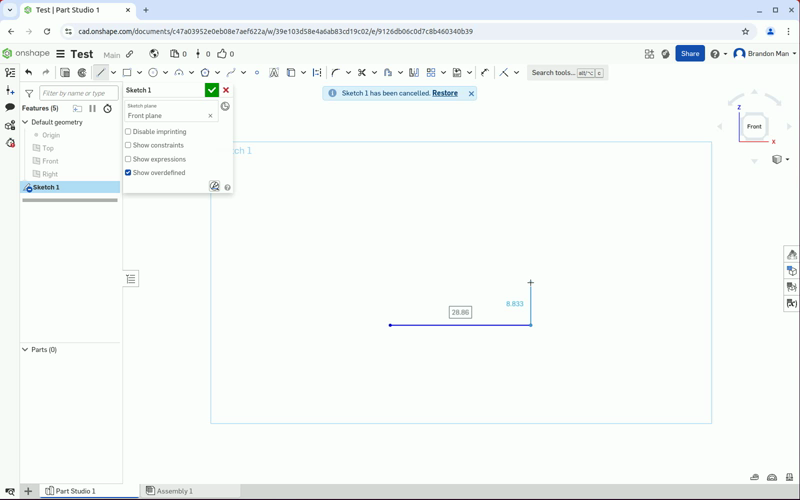
key(esc)
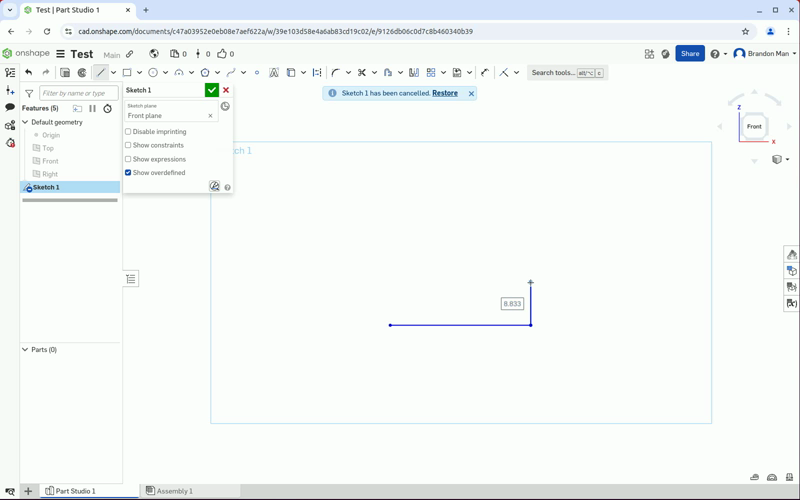
key(a)
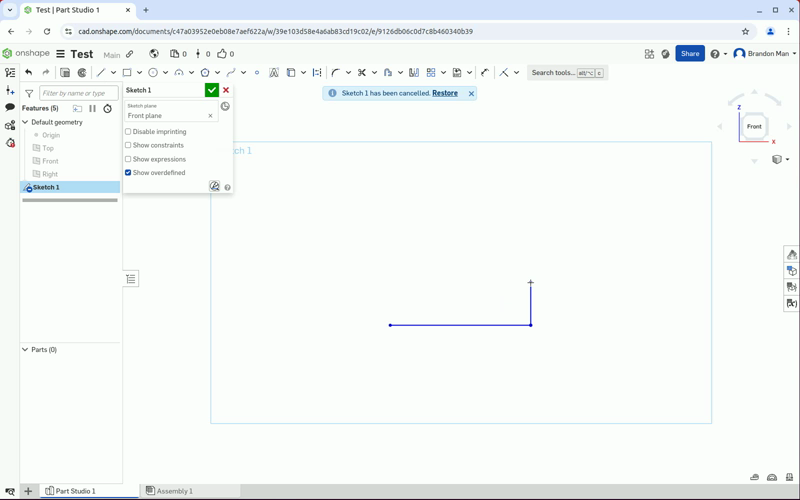
mouse_move(530, 282)
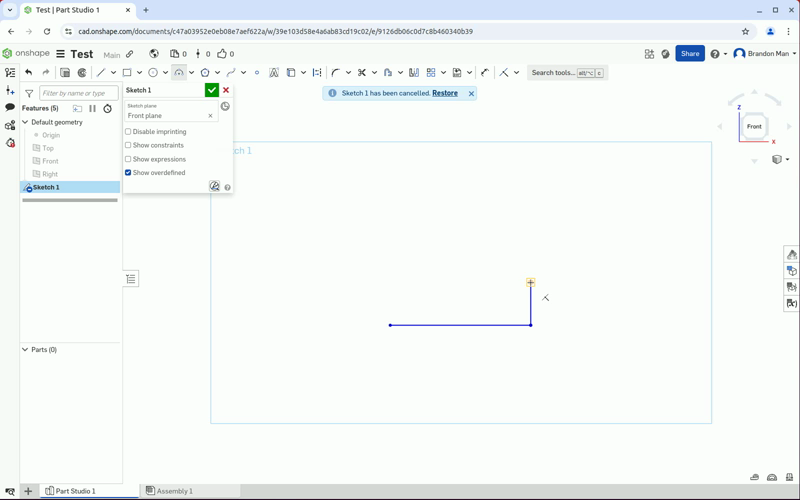
click(530, 282)
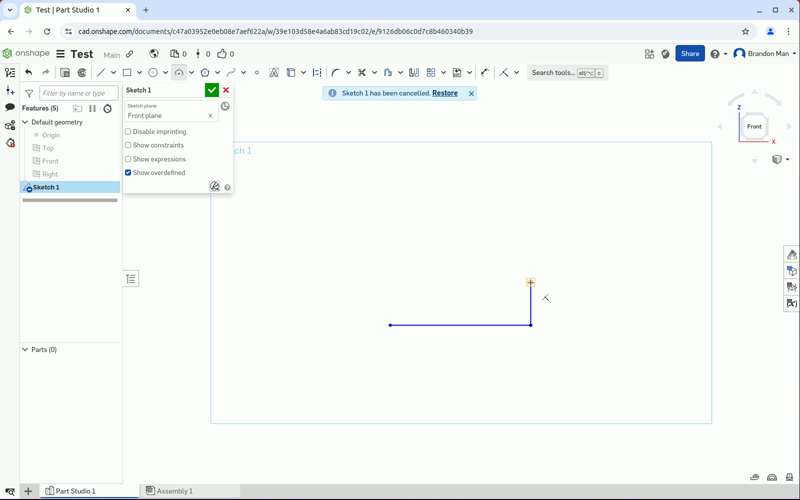
key_down(shift)
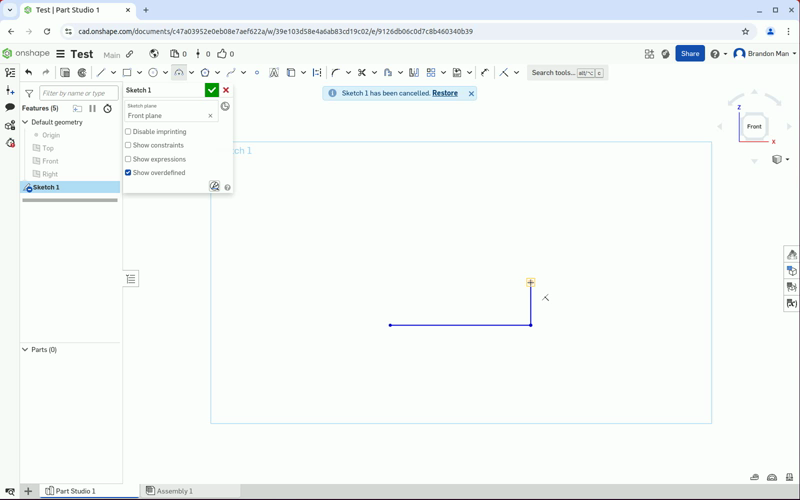
mouse_move(487, 239)
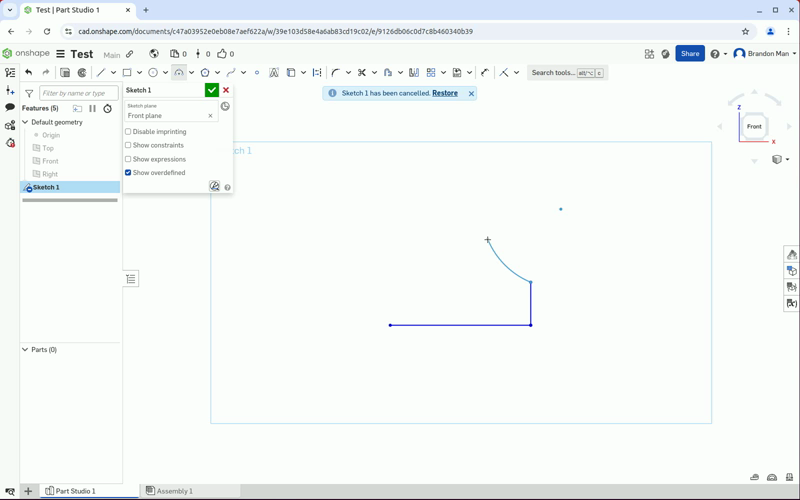
click(487, 239)
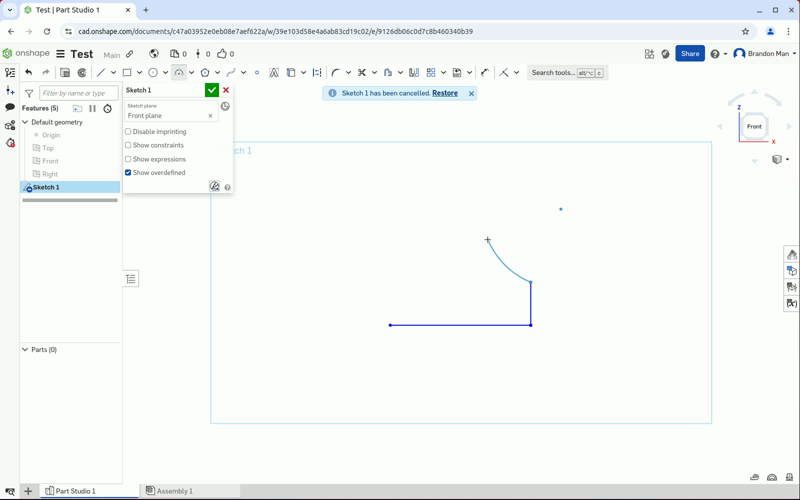
mouse_move(500, 269)
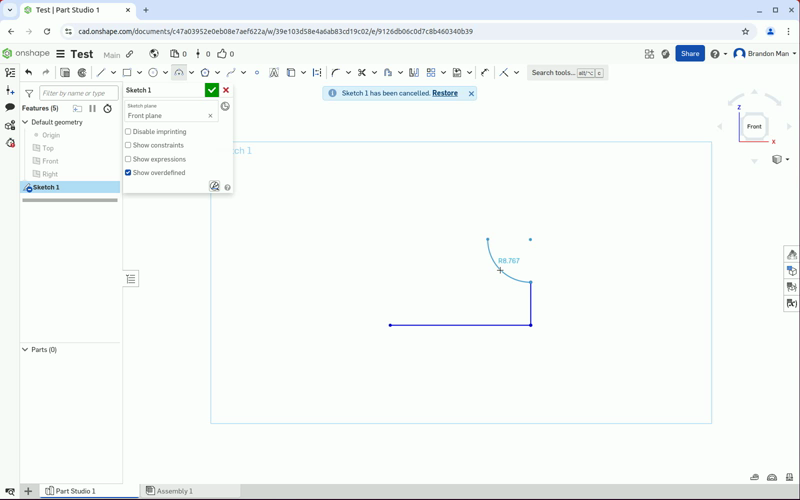
click(500, 269)
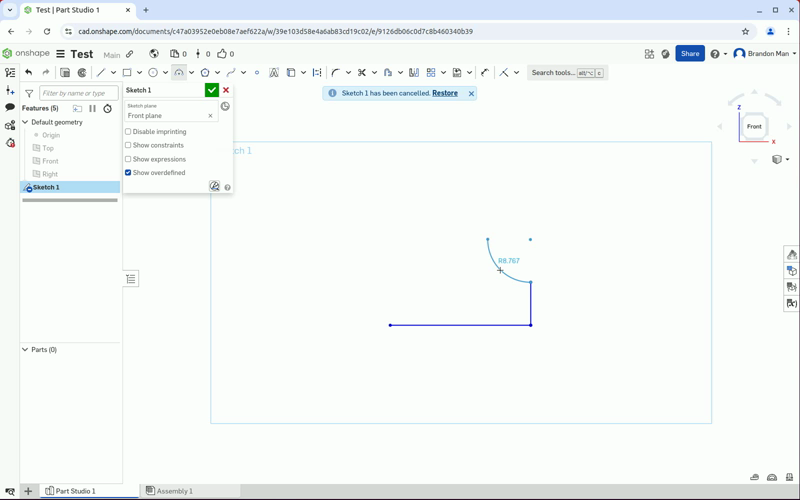
key_up(shift)
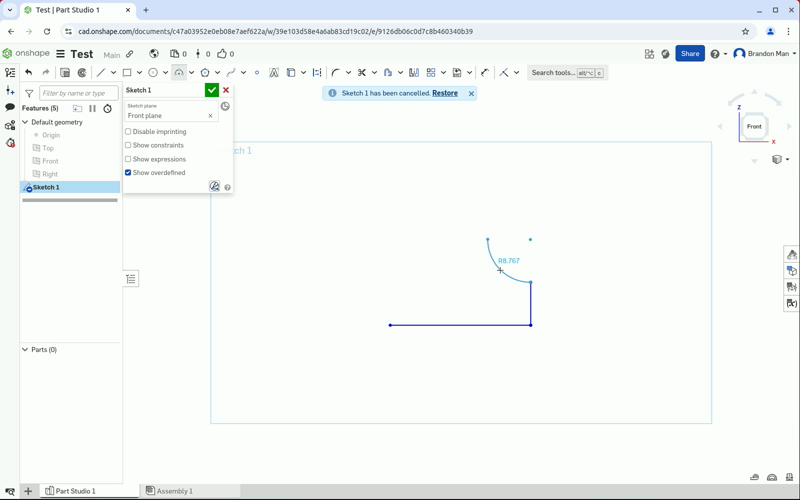
key(esc)
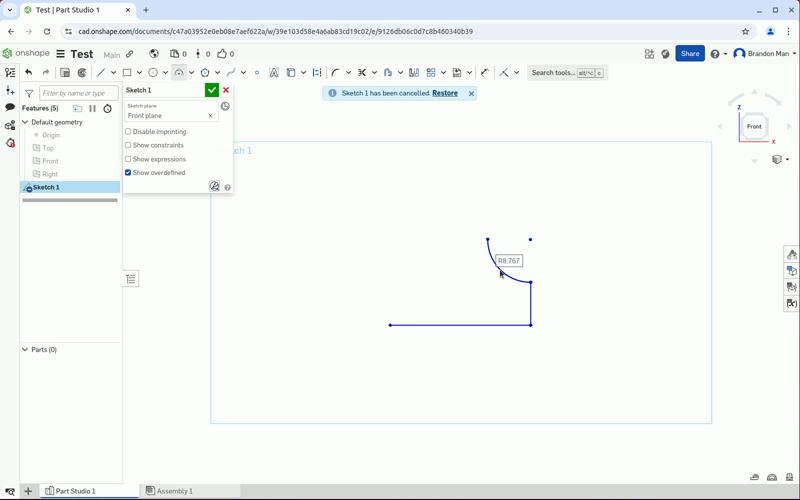
key(l)
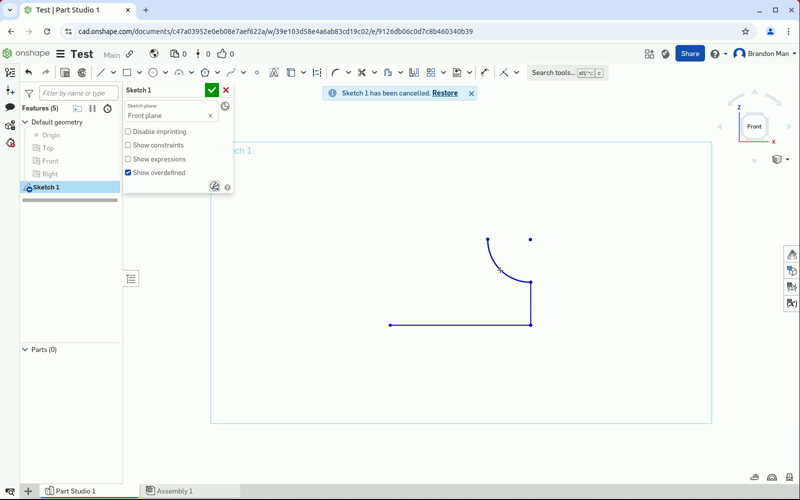
mouse_move(487, 239)
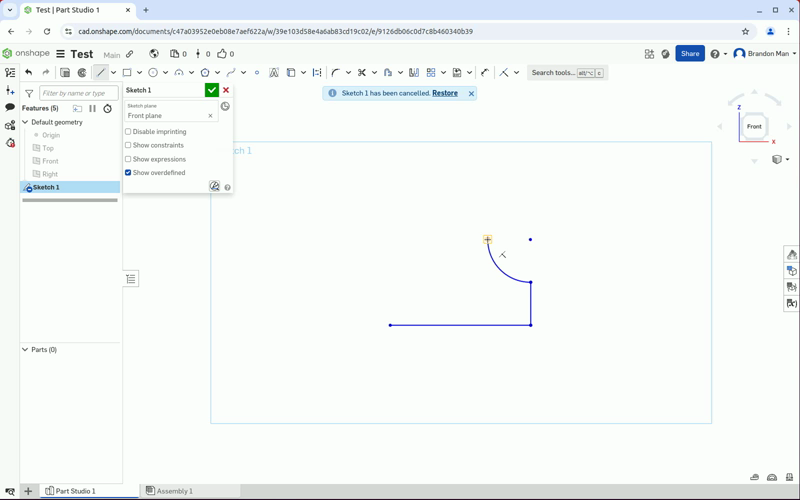
click(487, 239)
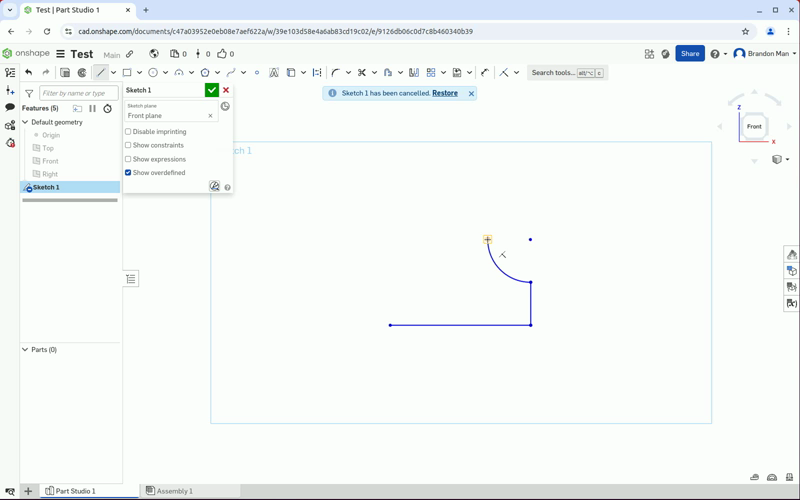
key_down(shift)
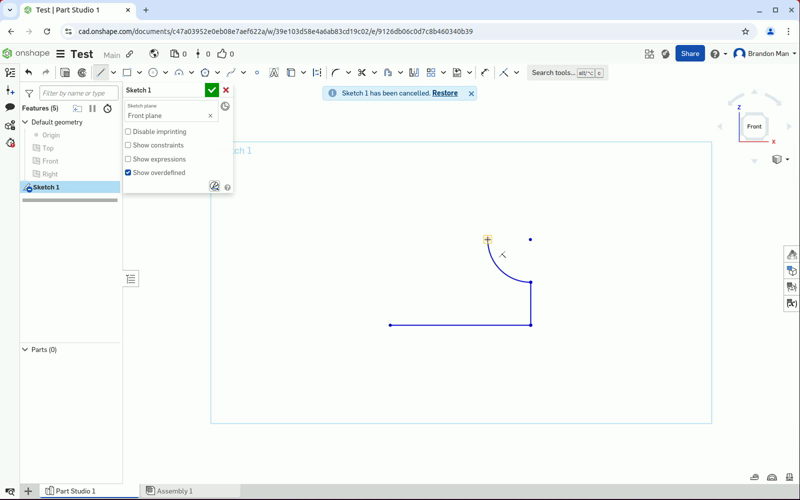
mouse_move(390, 239)
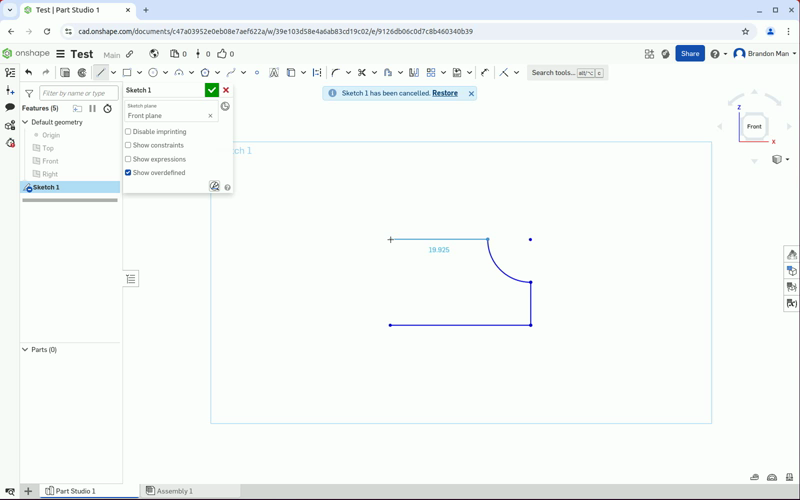
click(390, 239)
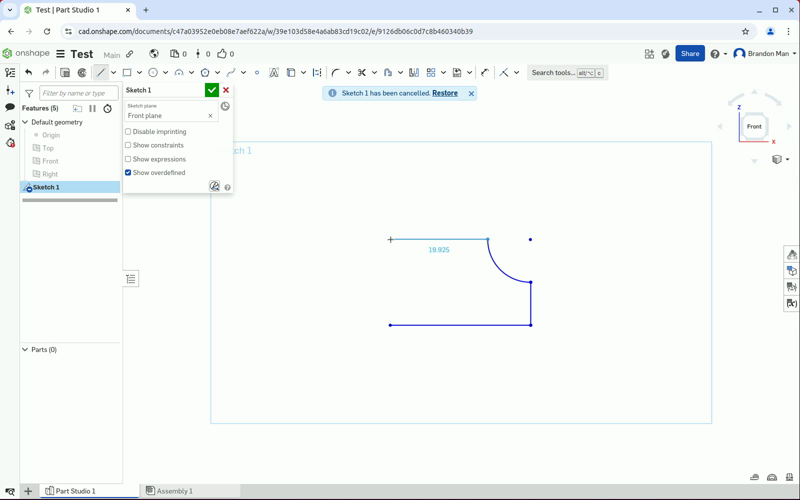
key_up(shift)
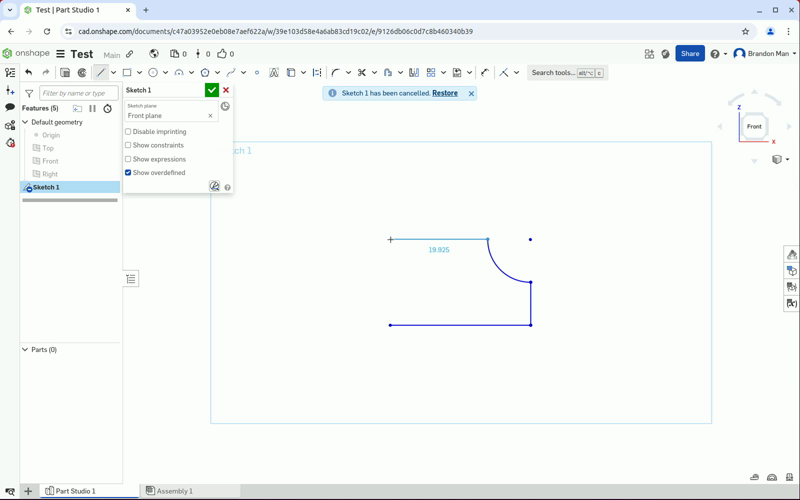
key(esc)
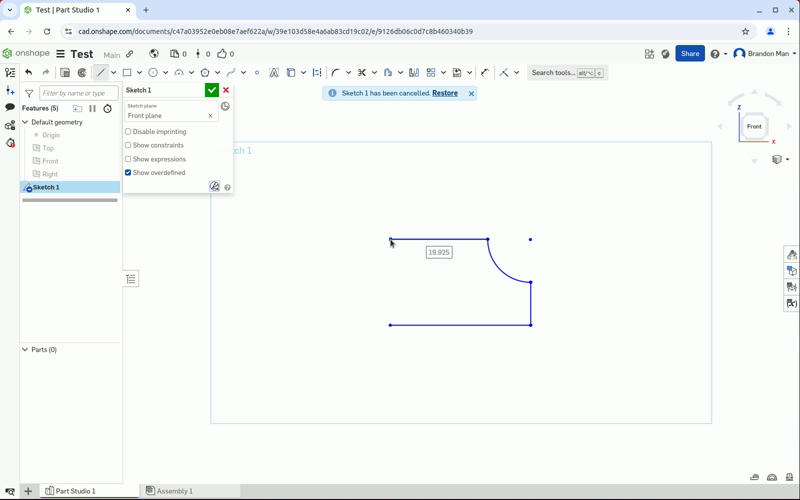
key(a)
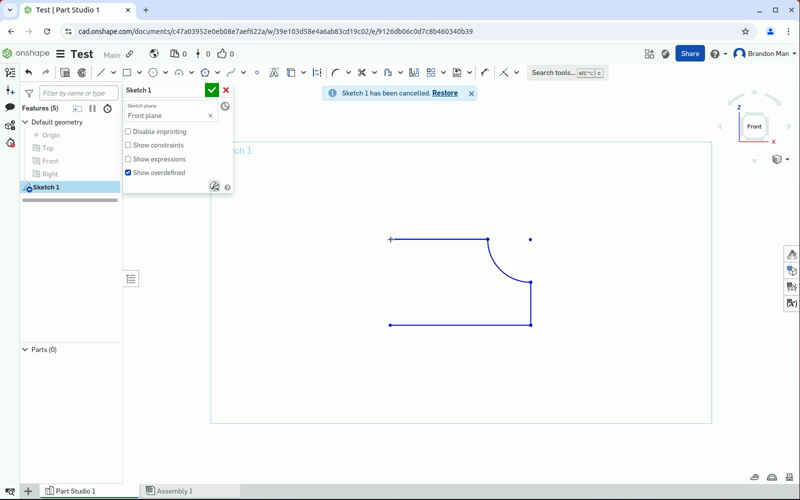
mouse_move(390, 239)
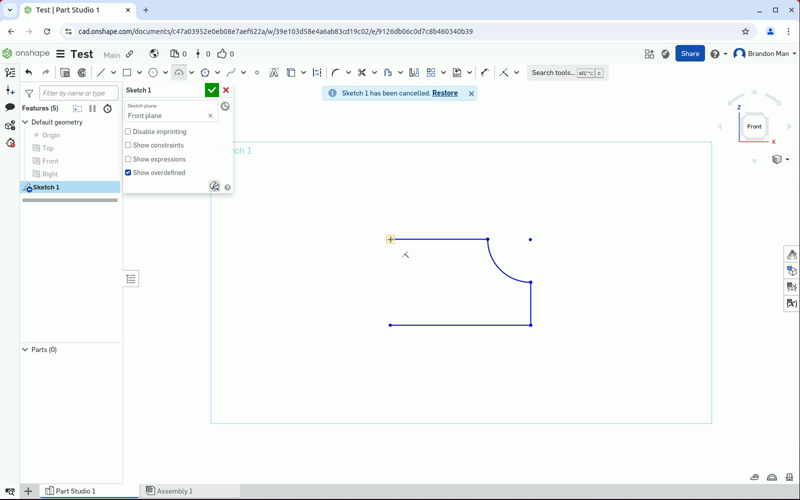
click(390, 239)
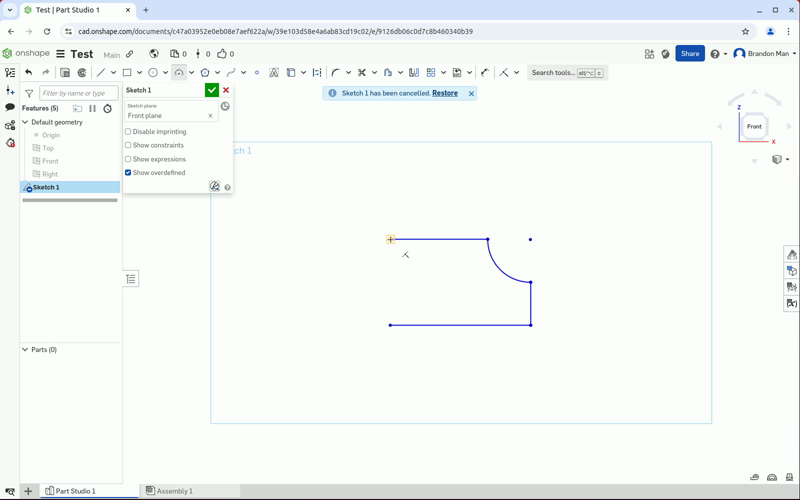
mouse_move(390, 325)
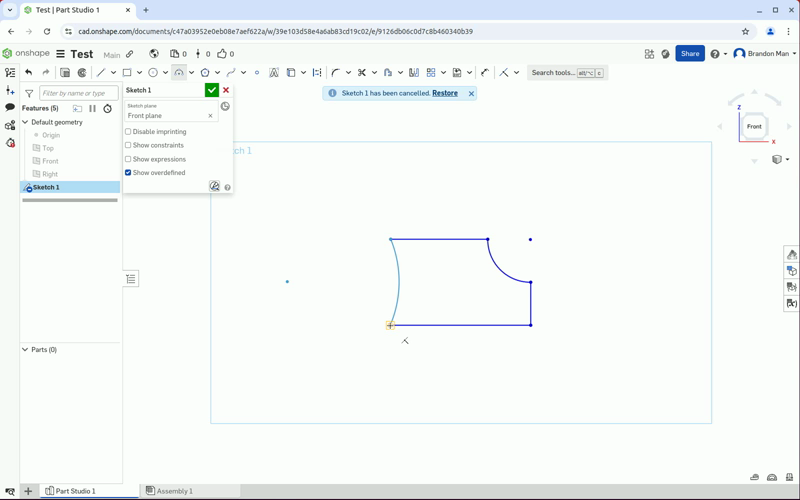
click(390, 325)
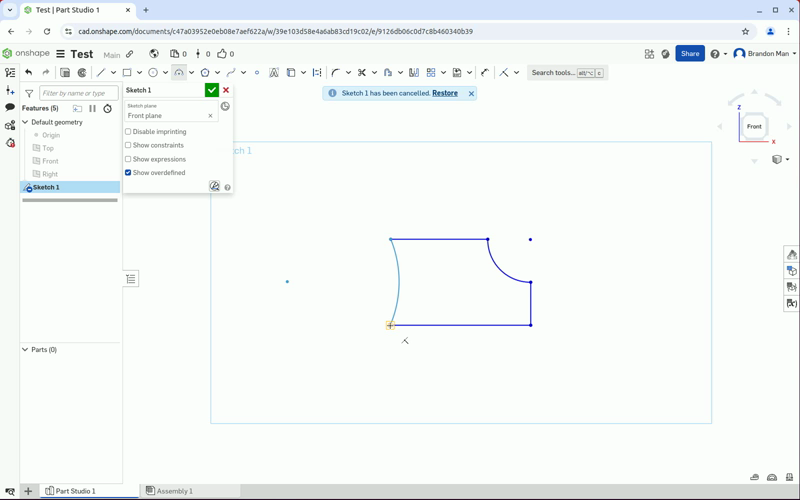
key_down(shift)
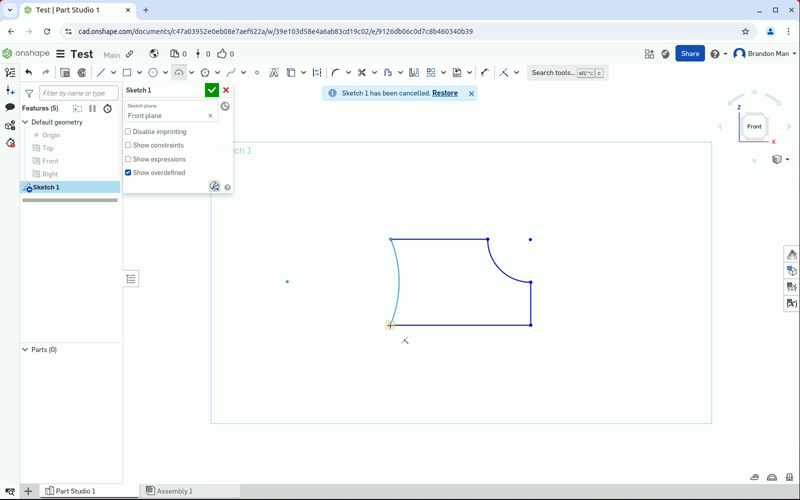
mouse_move(347, 282)
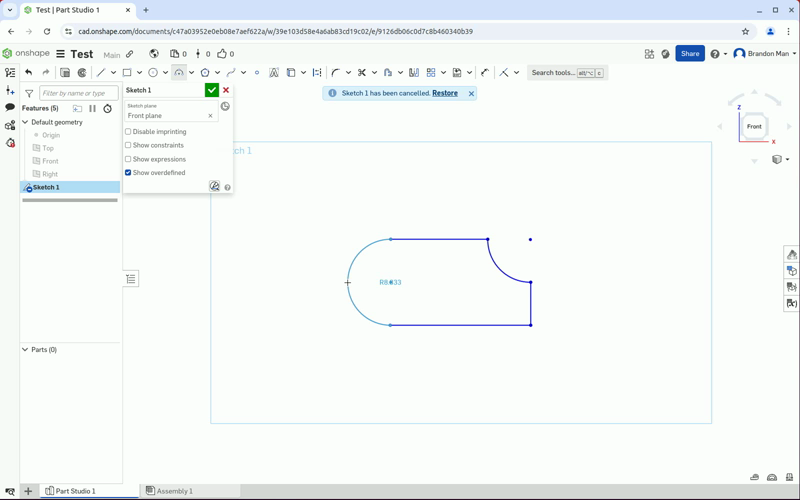
click(347, 282)
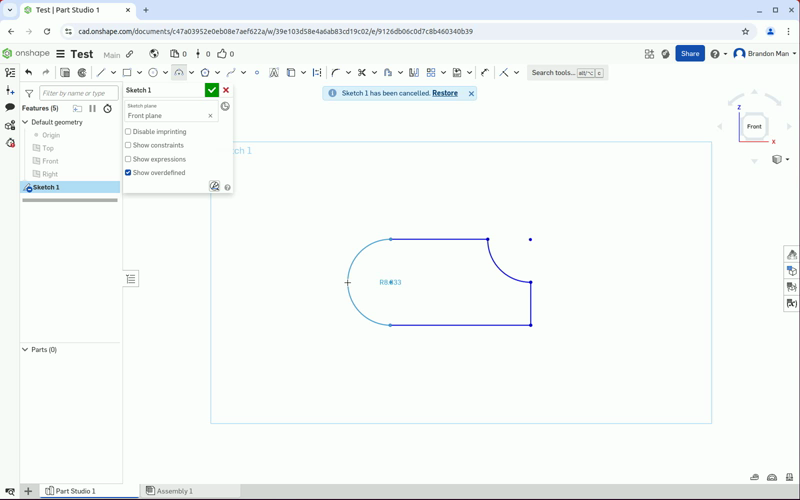
key_up(shift)
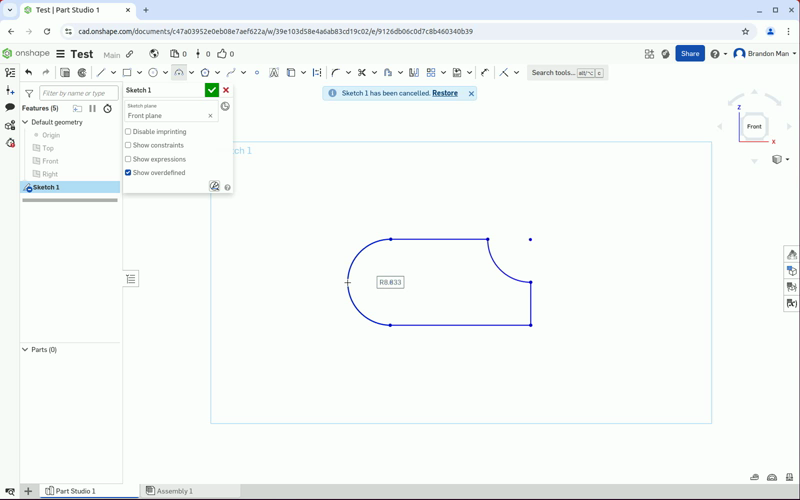
key(esc)
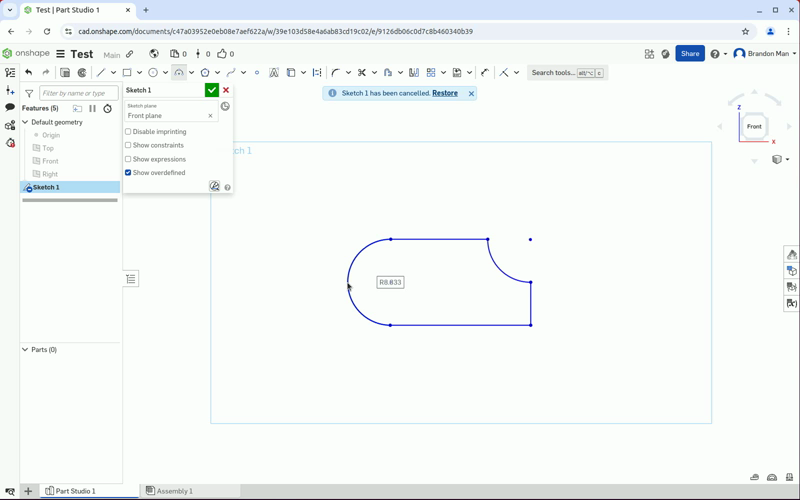
mouse_move(483, 305)
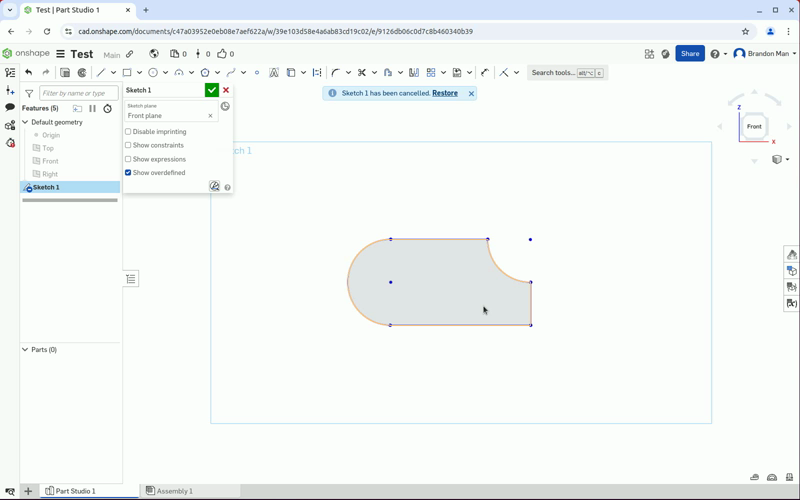
click(483, 305)
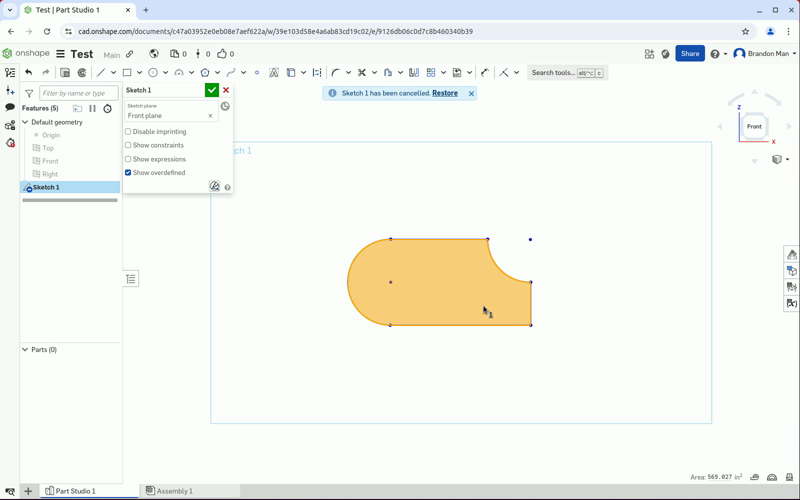
mouse_move(73, 352)
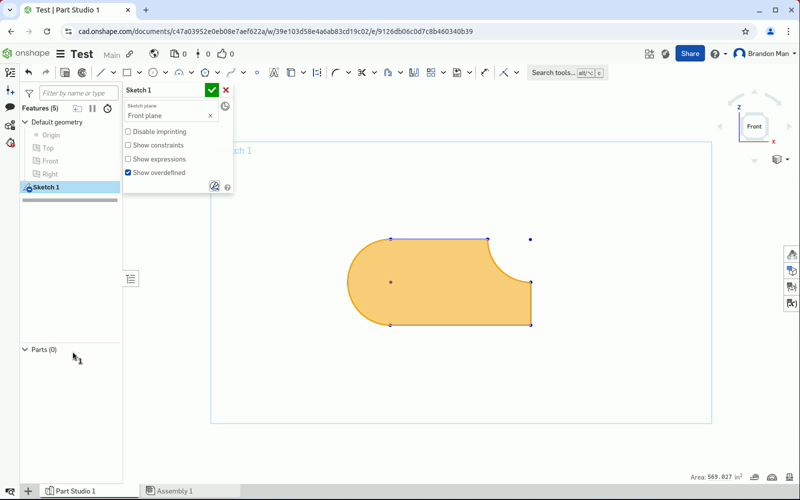
key(shift+y)
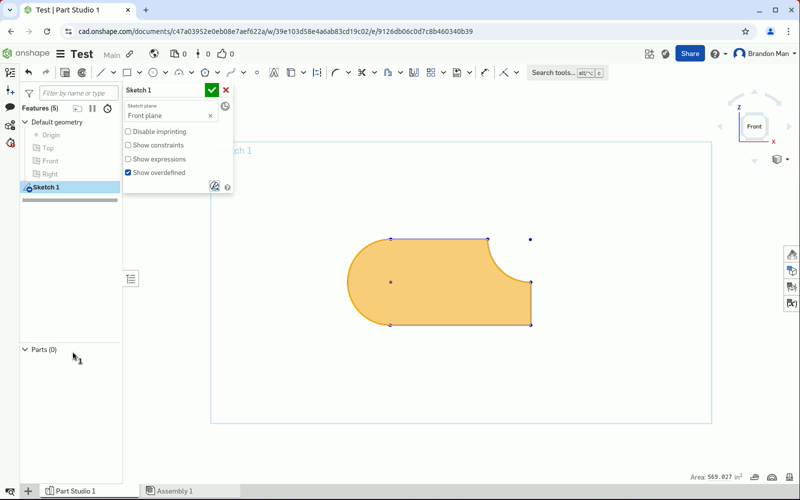
key(shift+e)
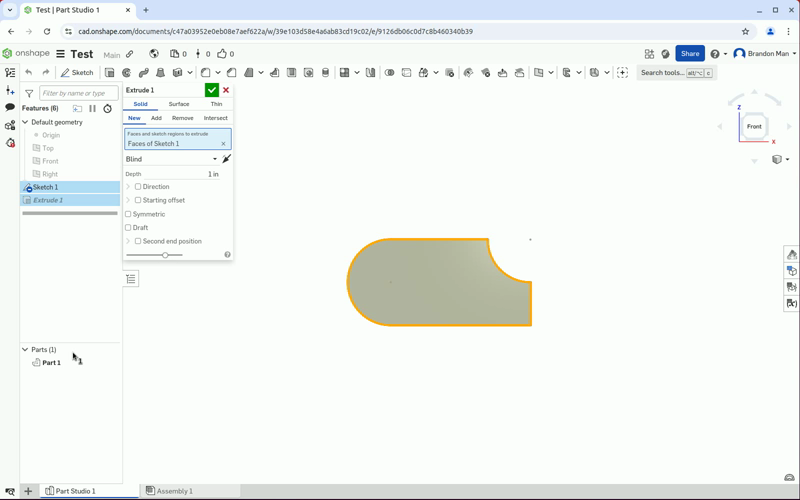
mouse_move(143, 106)
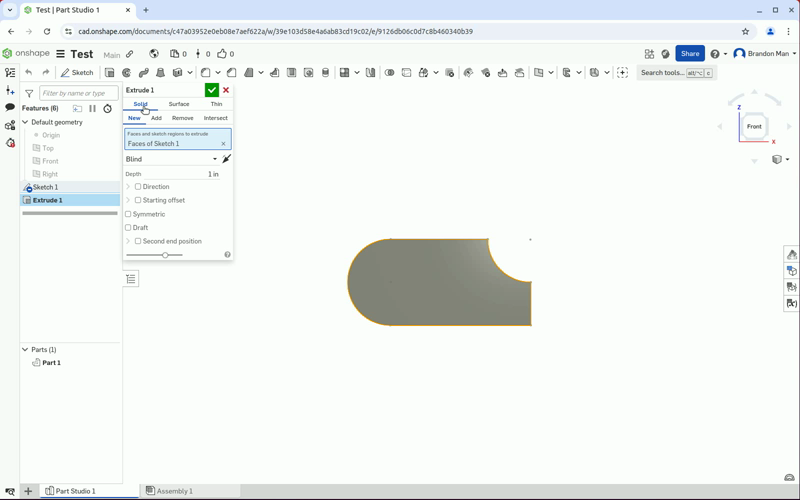
click(143, 106)
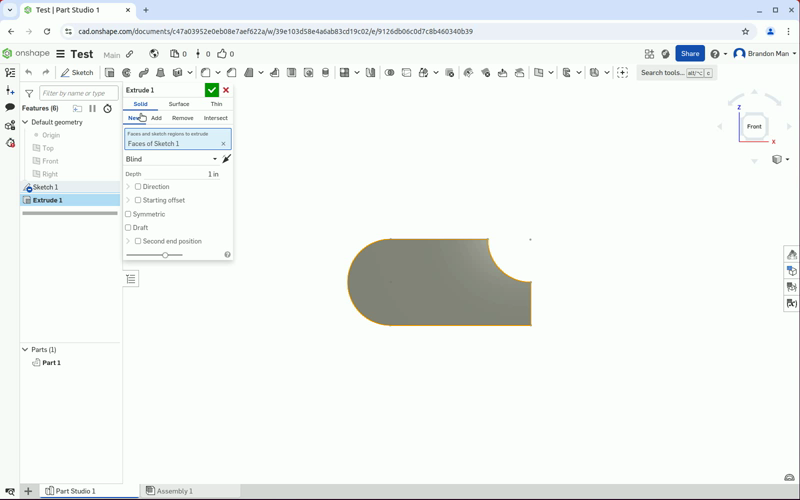
mouse_move(137, 120)
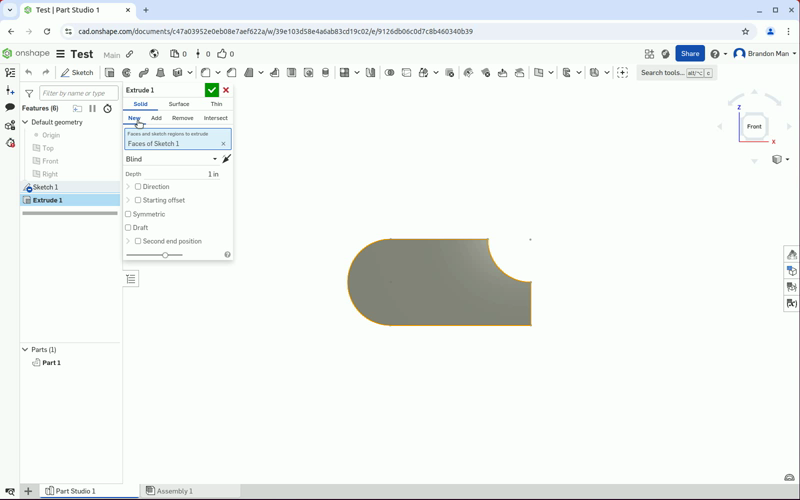
click(137, 120)
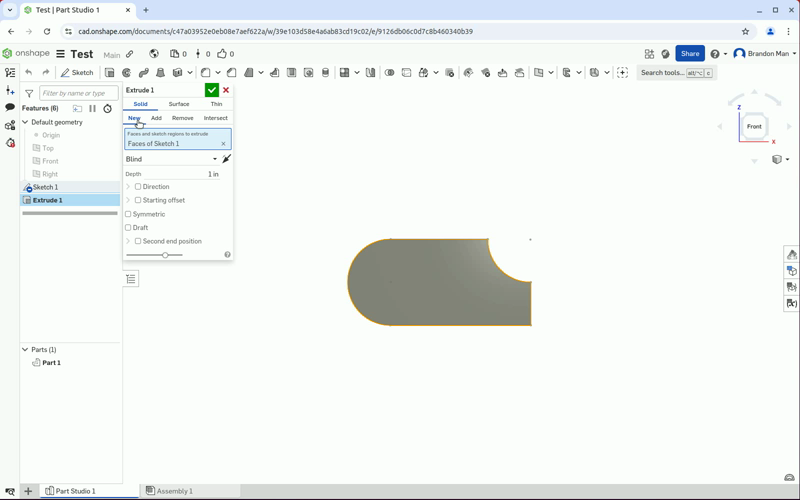
key(tab, 4)
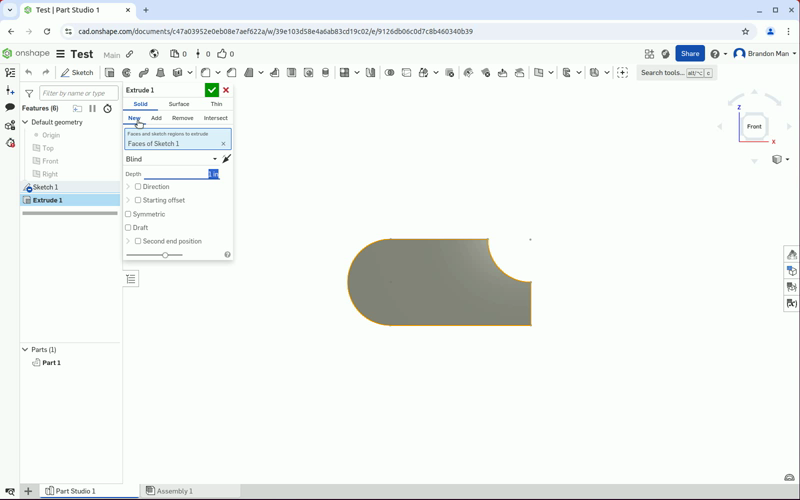
text(12.998)
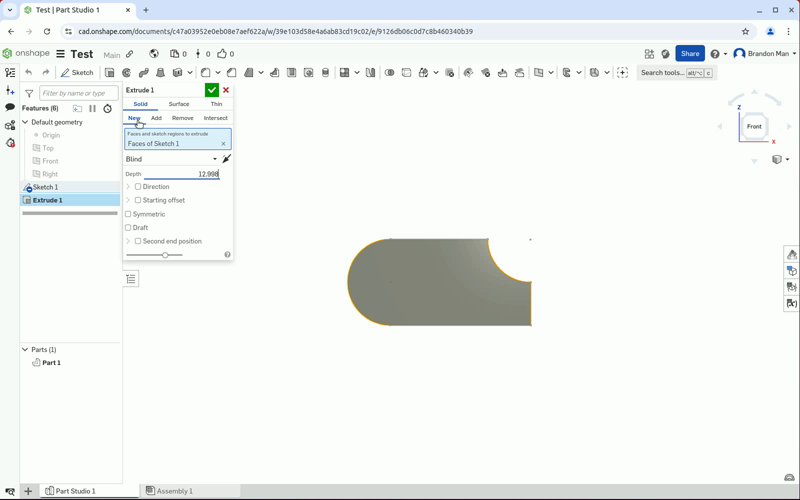
key(enter)
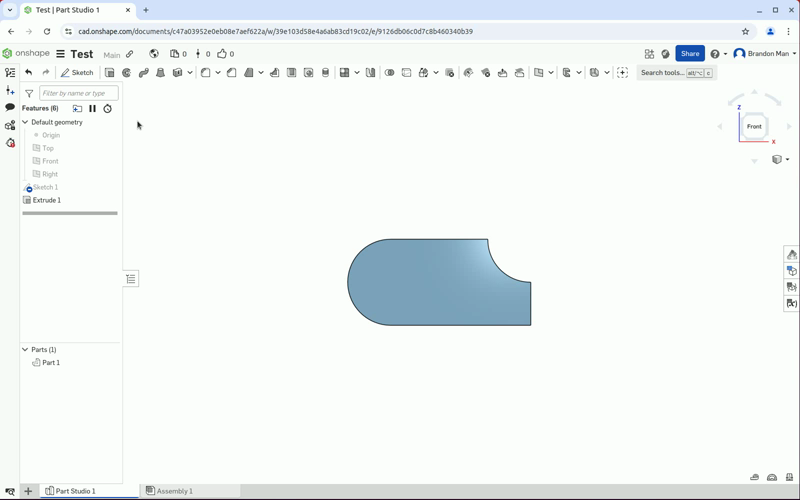
key(shift+h)
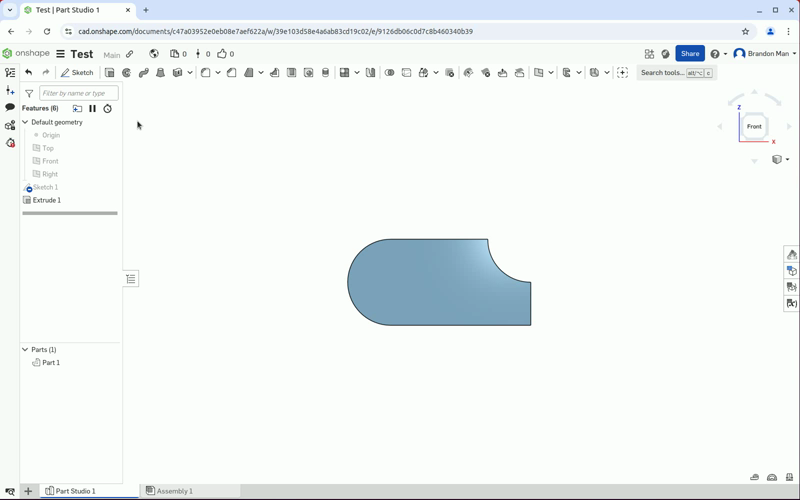
key(shift+h)
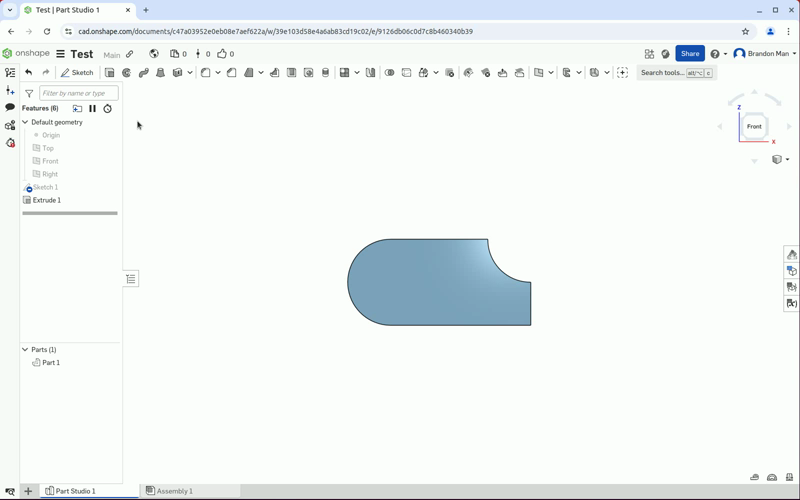
mouse_move(73, 189)
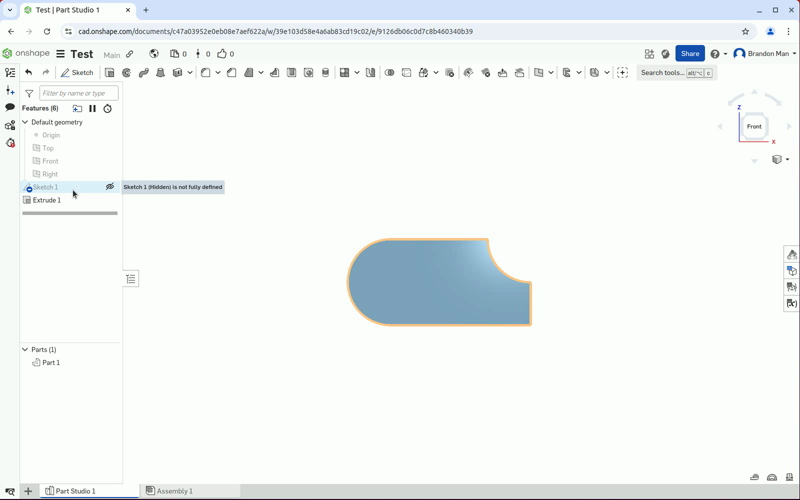
click(73, 189)
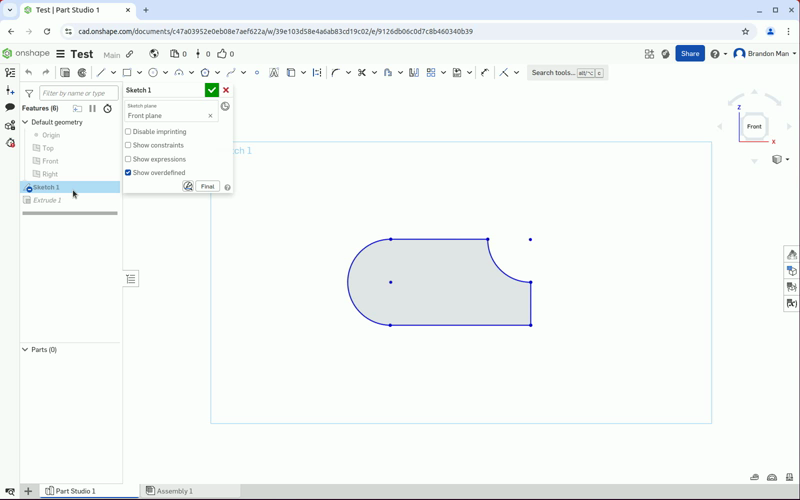
mouse_move(229, 92)
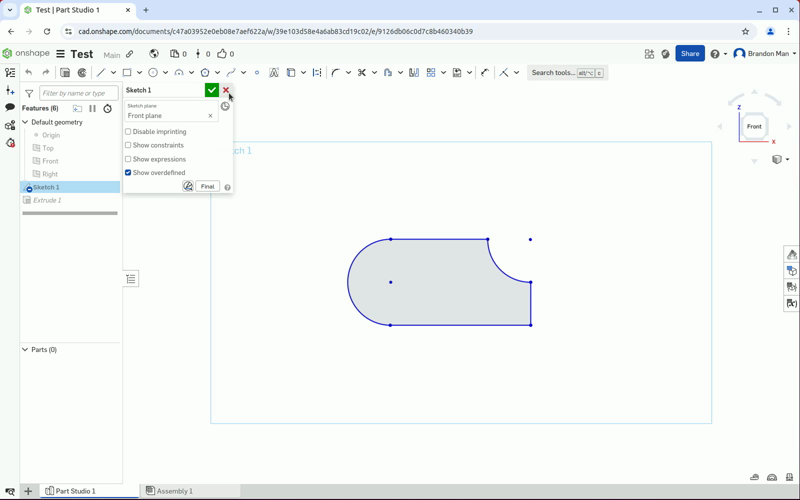
click(229, 92)
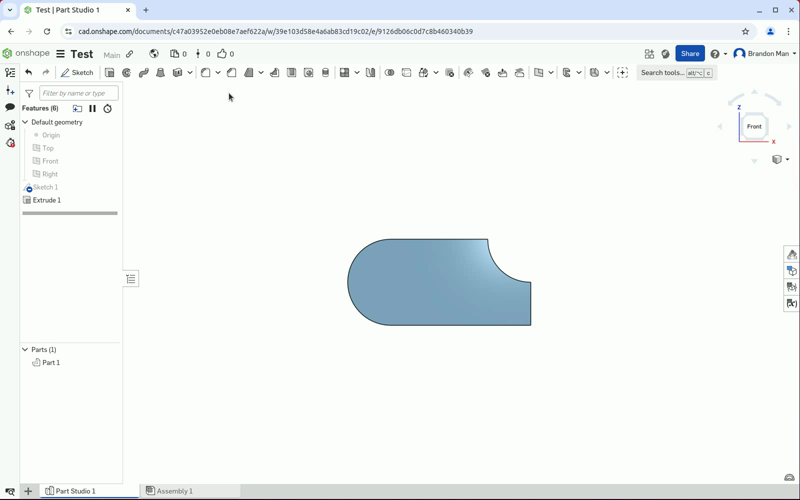
mouse_move(541, 75)
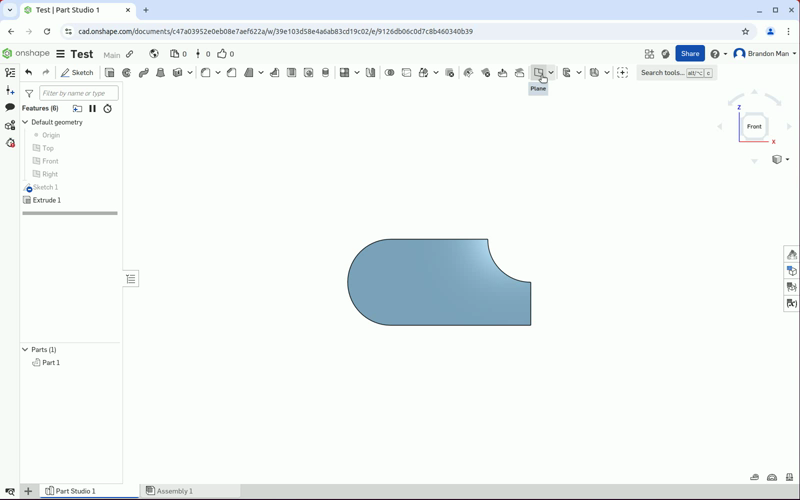
click(541, 75)
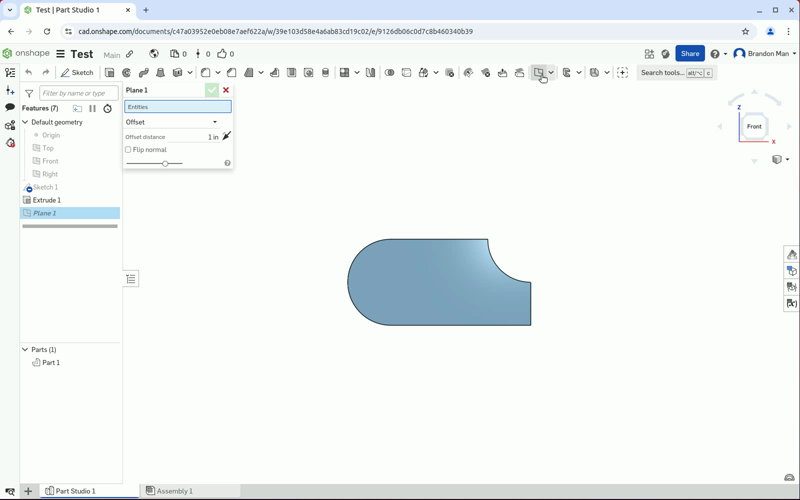
mouse_move(73, 163)
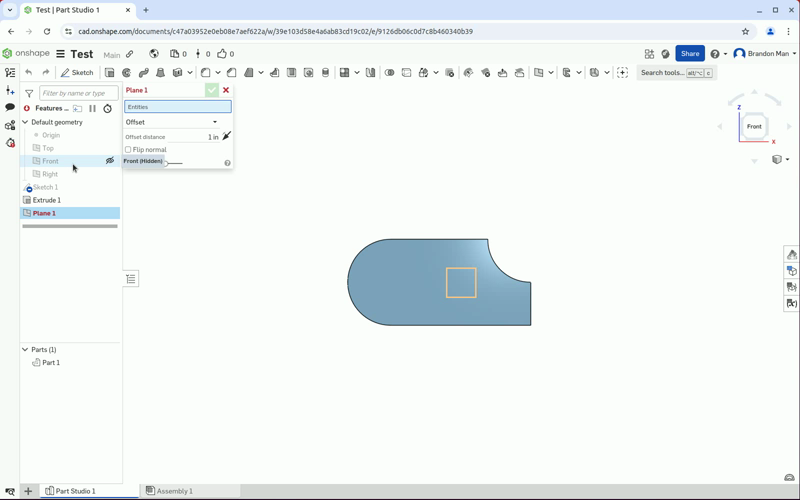
click(73, 163)
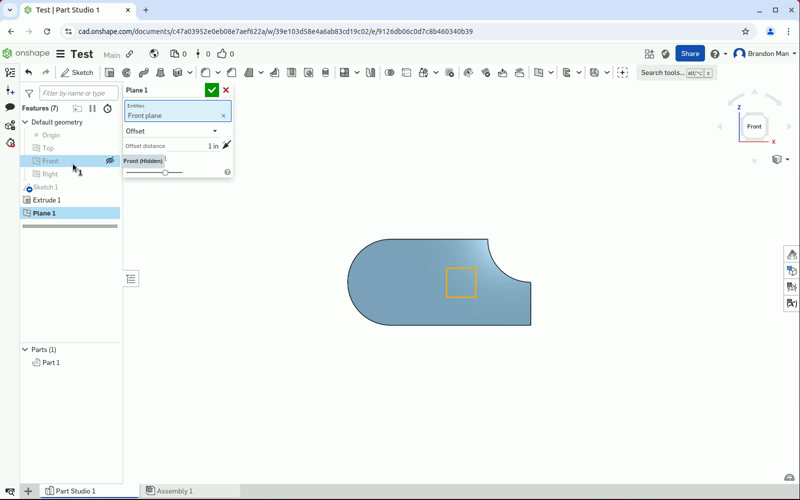
key(tab, 2)
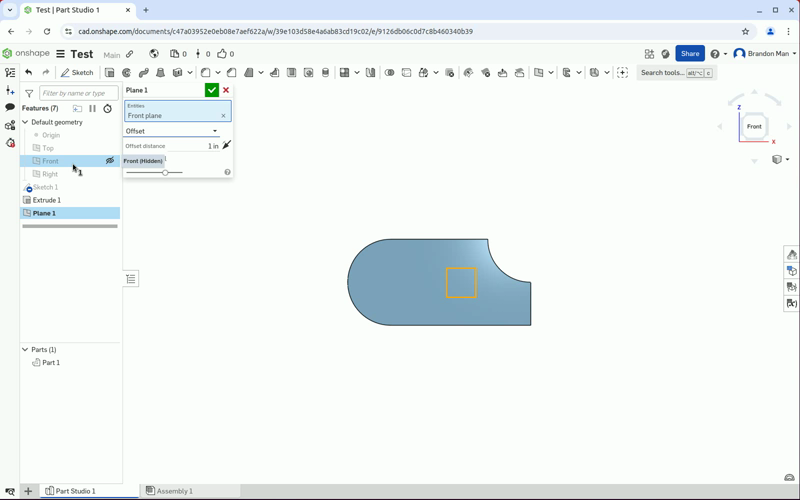
text(13.002)
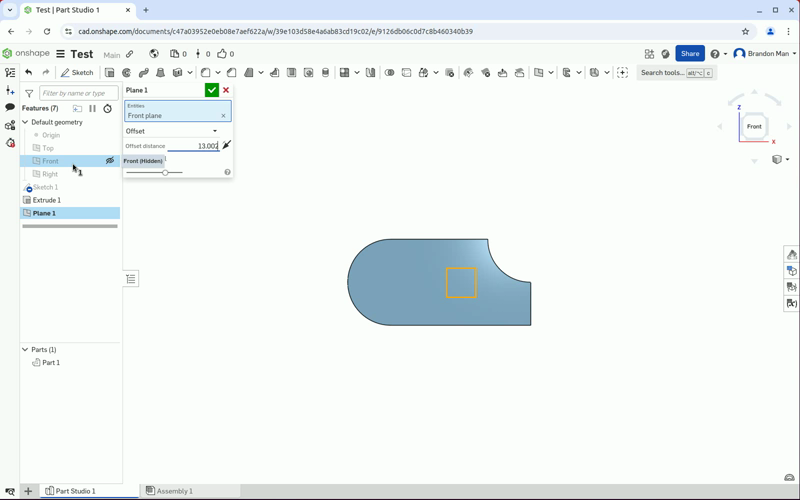
key(enter, 2)
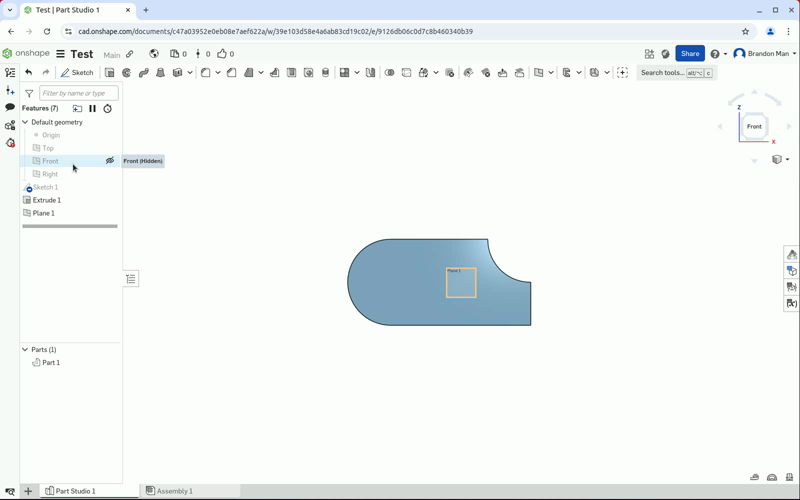
key(shift+s)
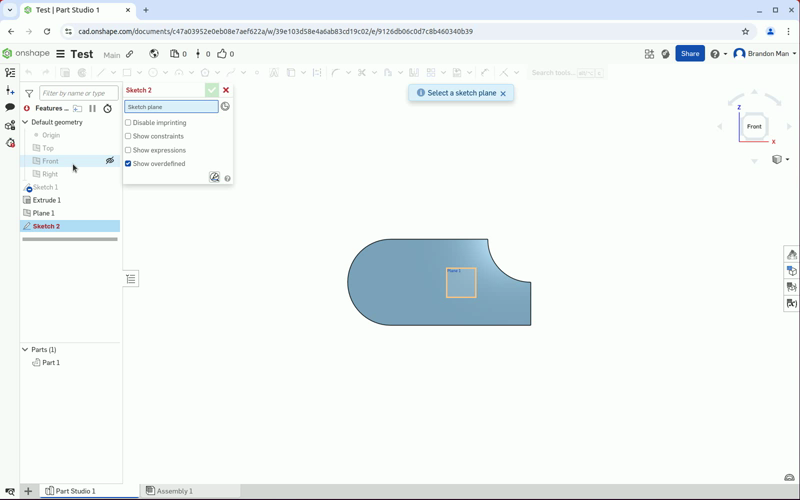
mouse_move(73, 215)
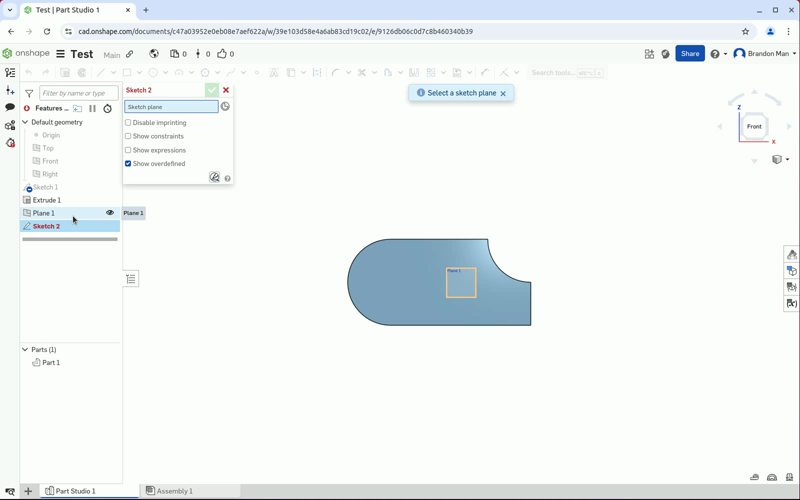
click(73, 215)
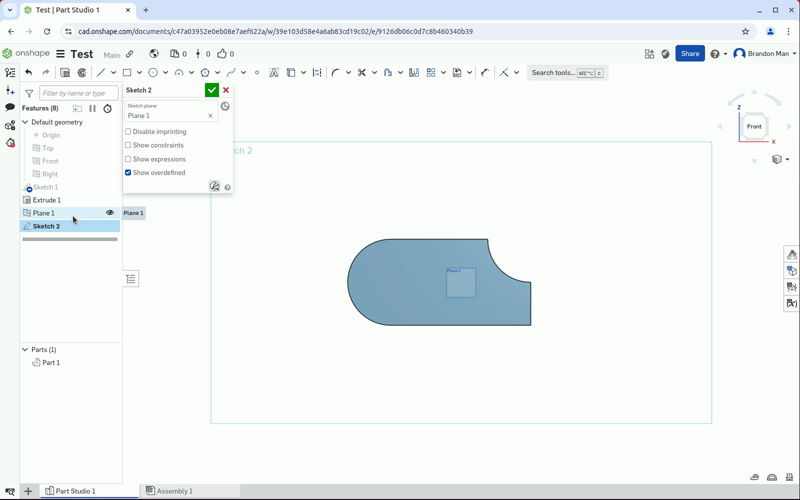
mouse_move(73, 352)
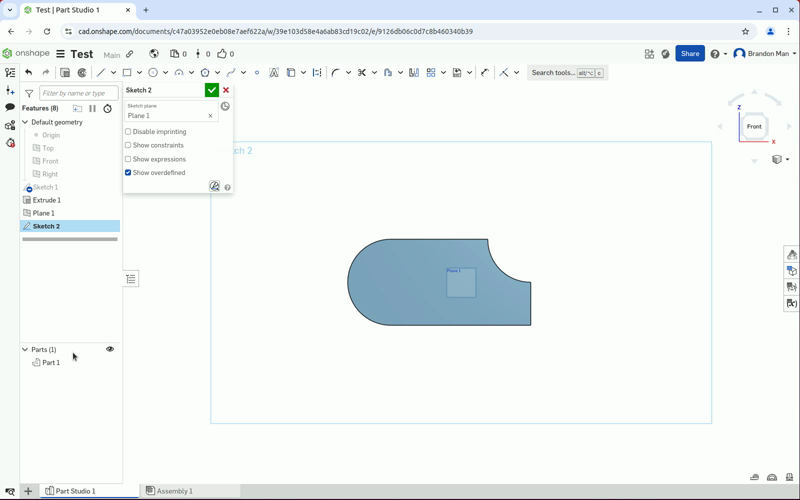
key(y)
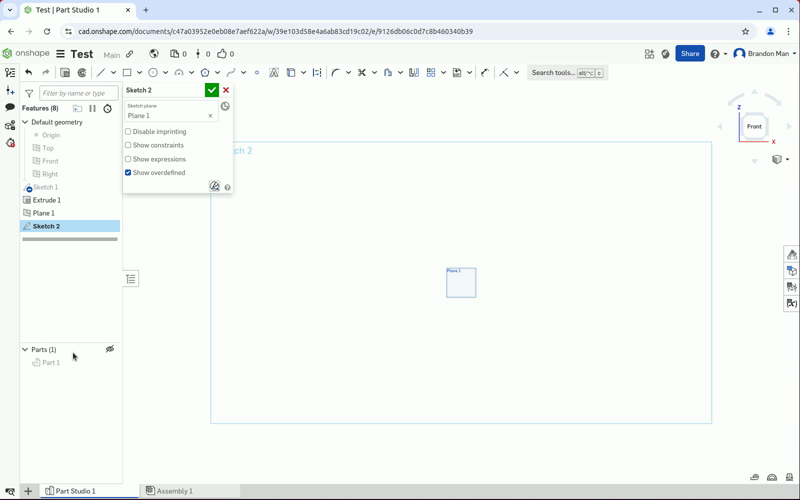
key(c)
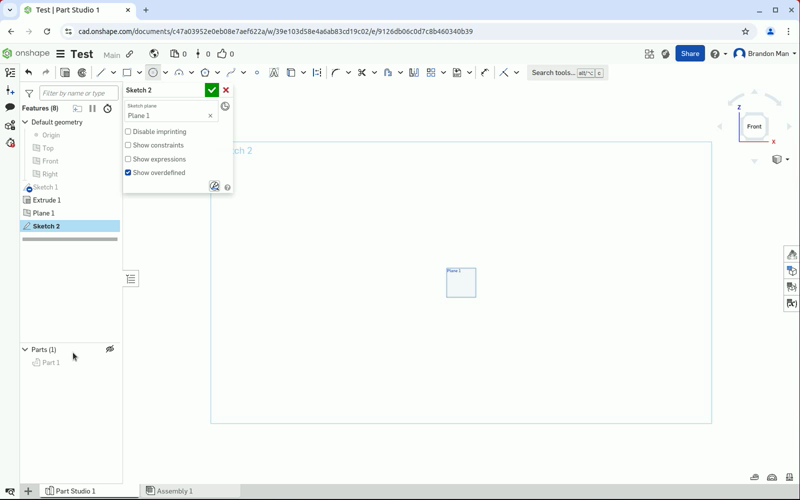
key_down(shift)
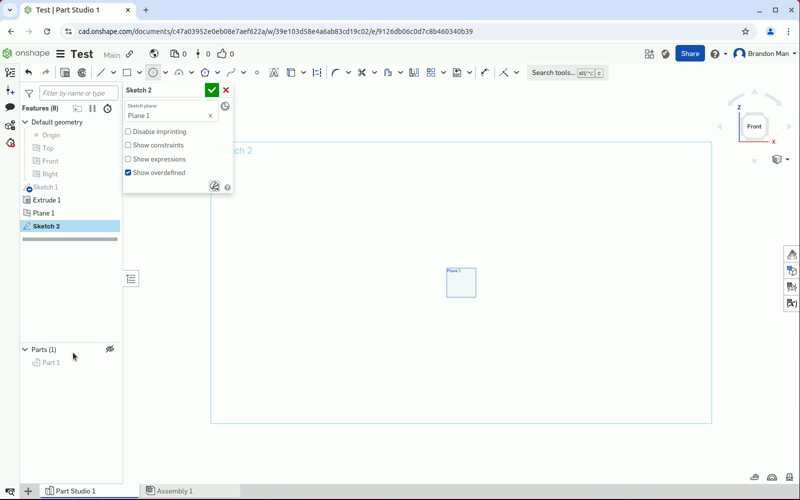
mouse_move(391, 282)
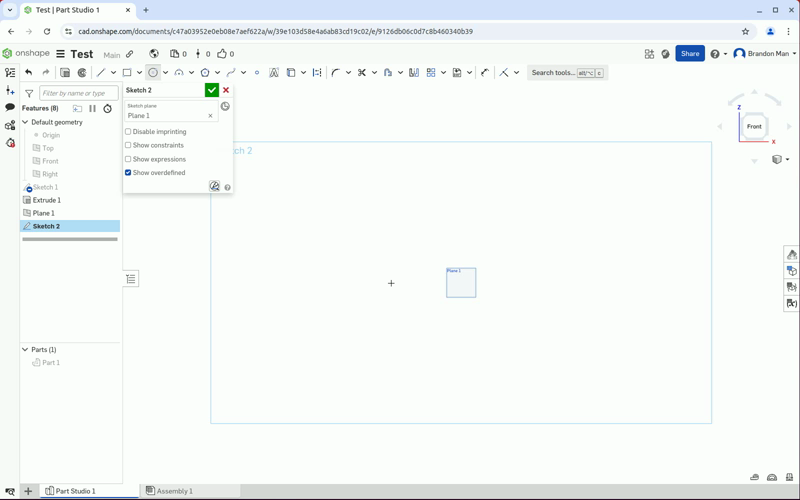
click(391, 282)
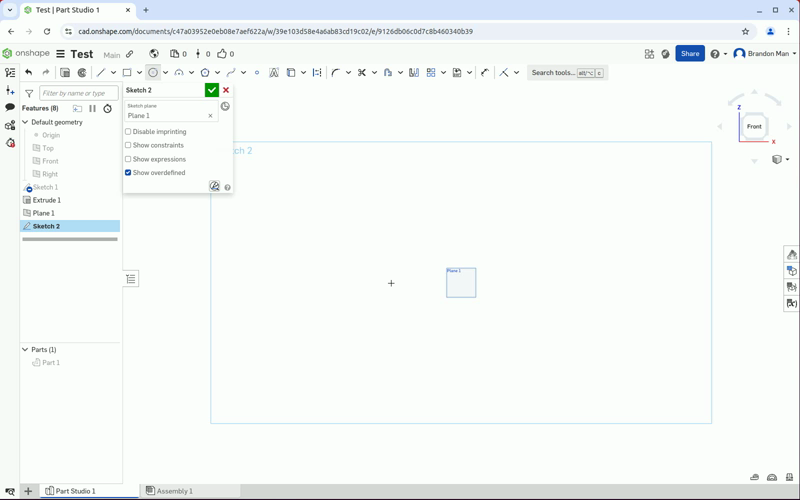
key_up(shift)
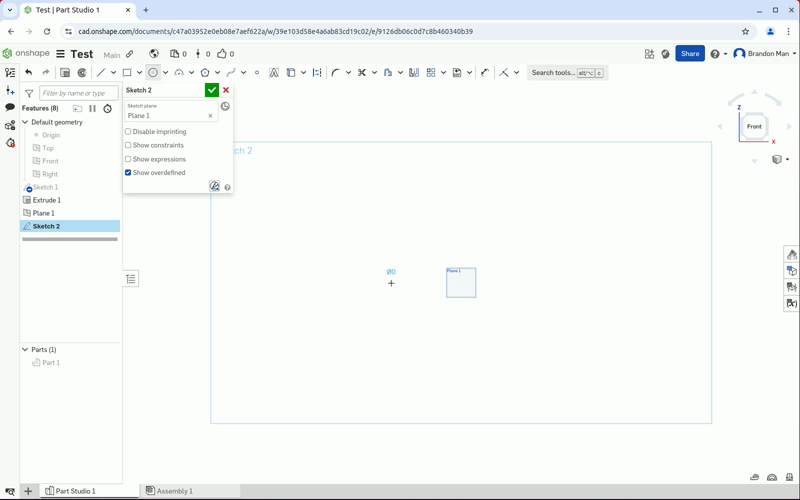
mouse_move(412, 282)
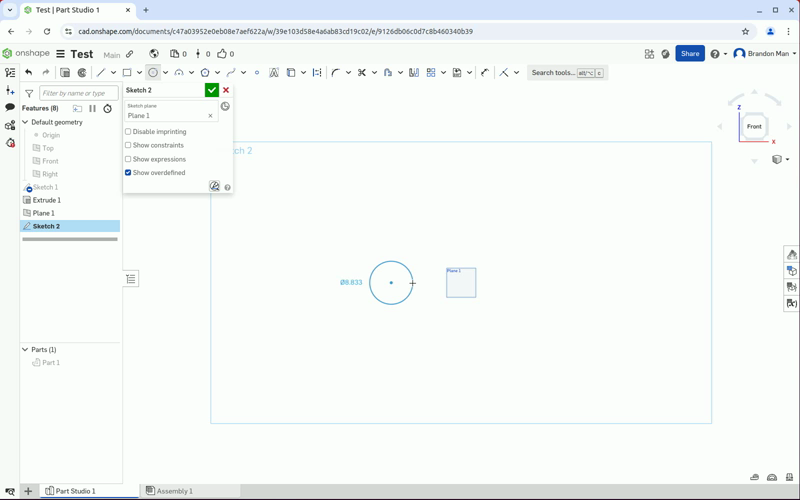
click(412, 282)
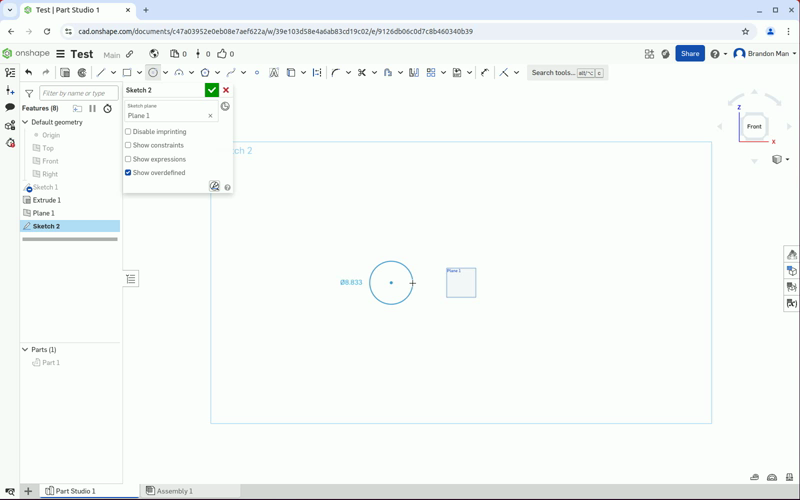
key(esc)
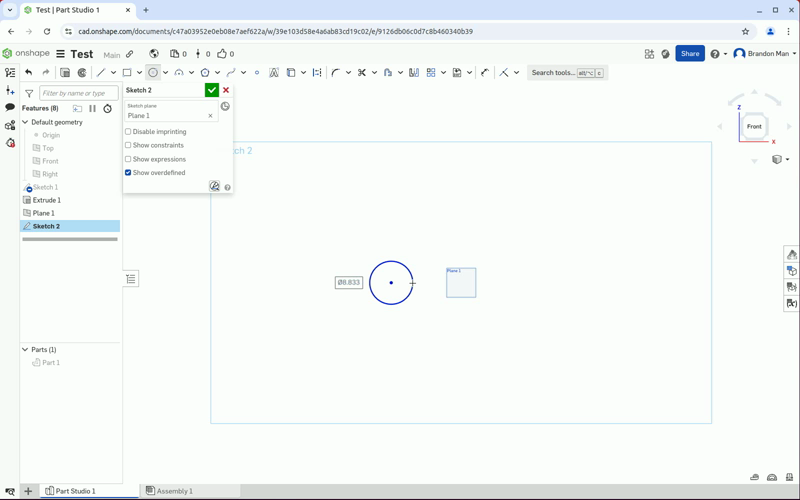
mouse_move(398, 284)
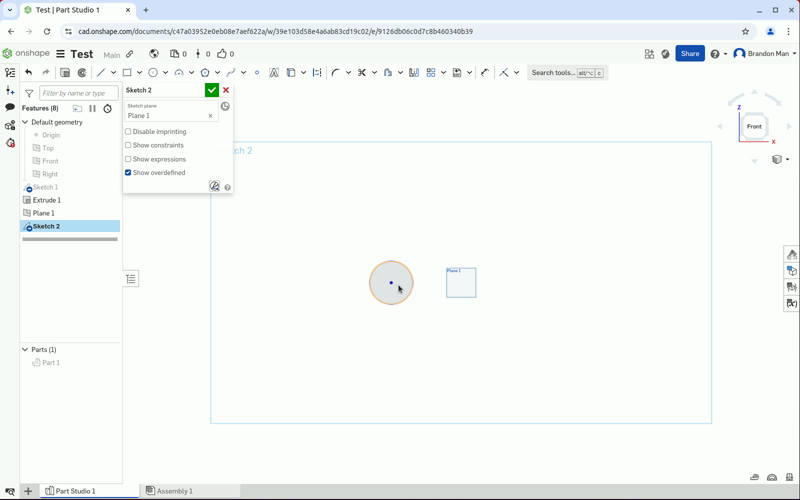
scroll(6)
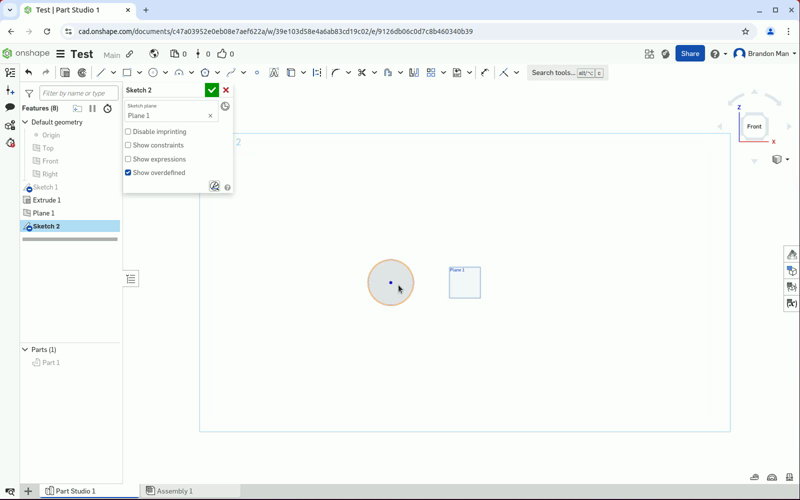
scroll(6)
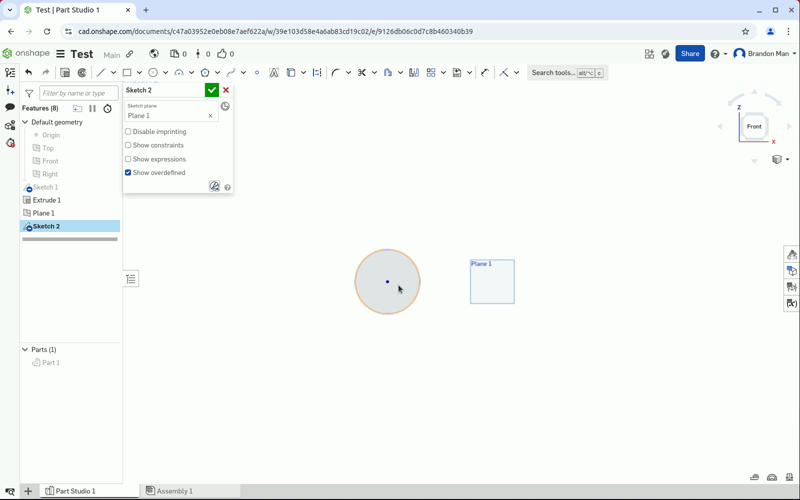
scroll(6)
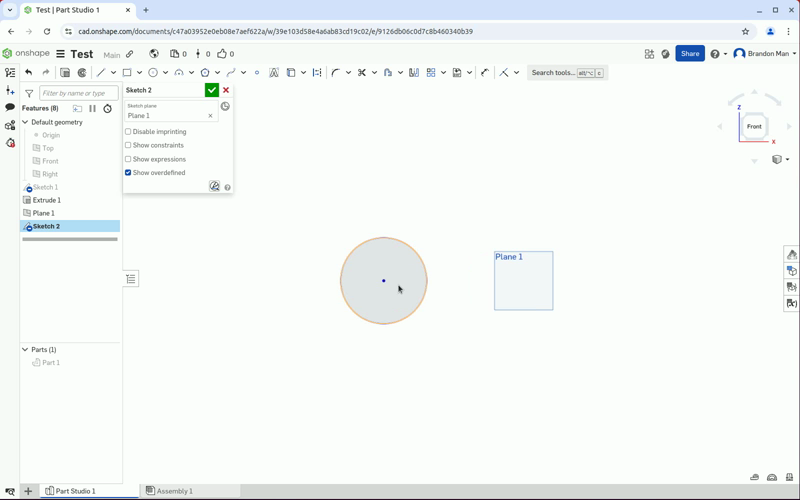
scroll(6)
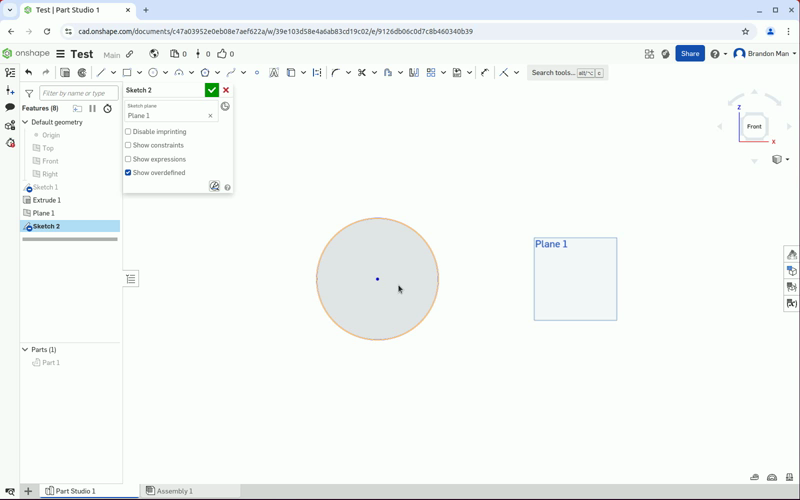
scroll(6)
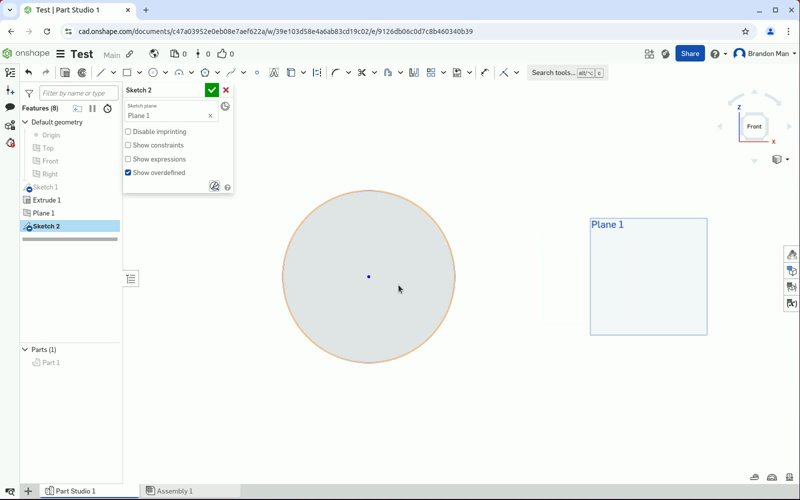
scroll(6)
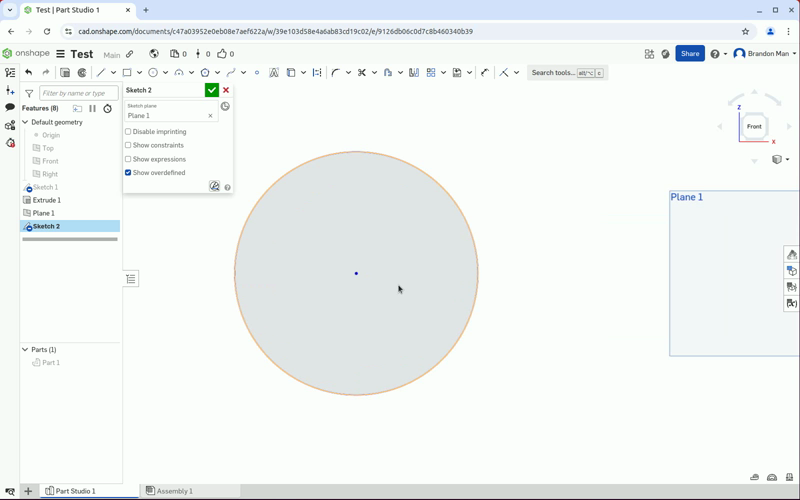
scroll(6)
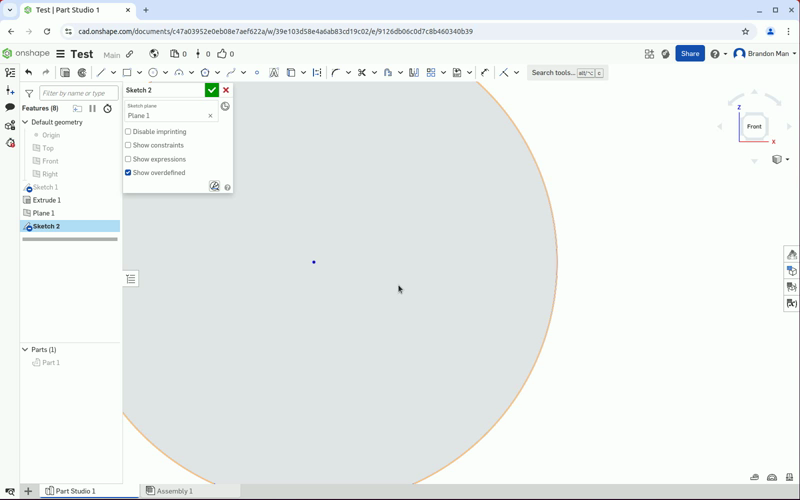
click(398, 284)
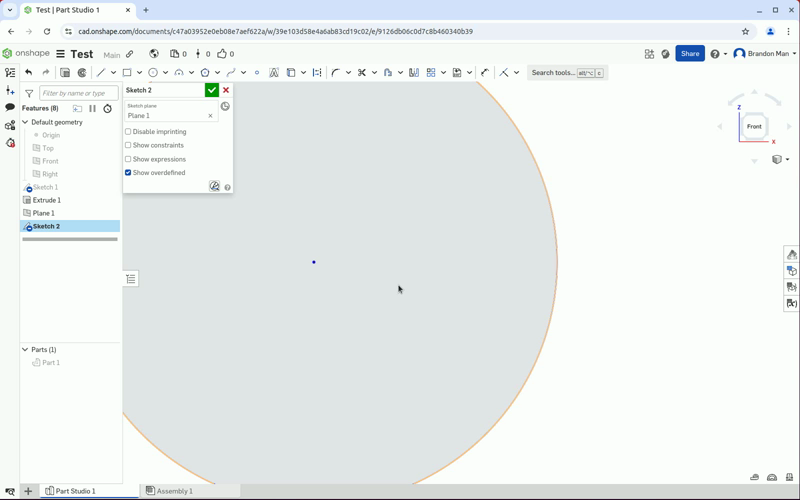
scroll(-6)
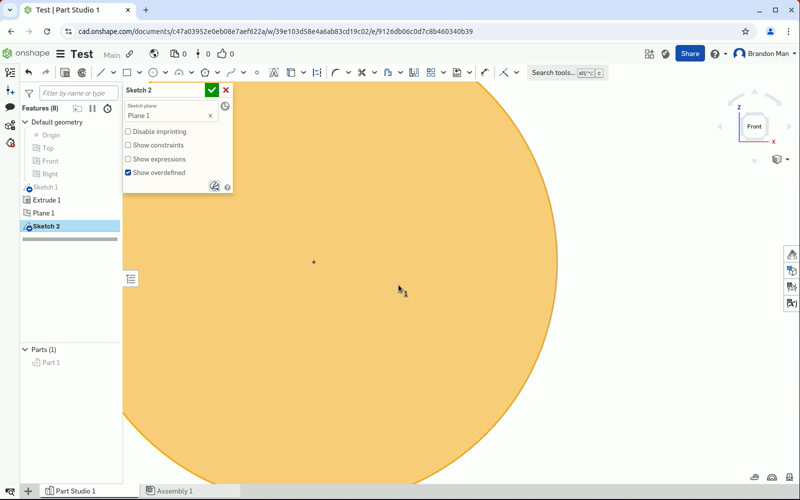
scroll(-6)
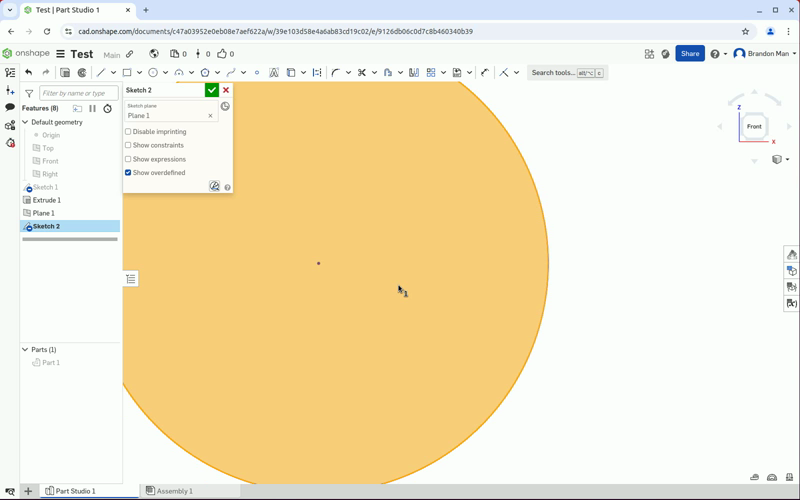
scroll(-6)
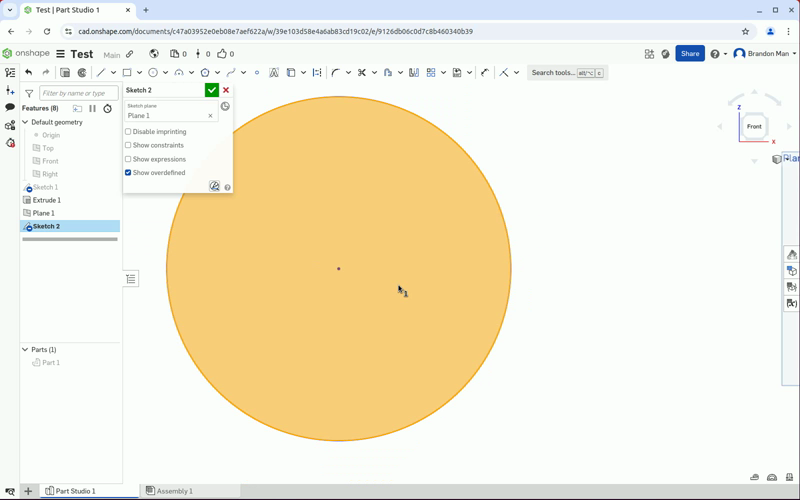
scroll(-6)
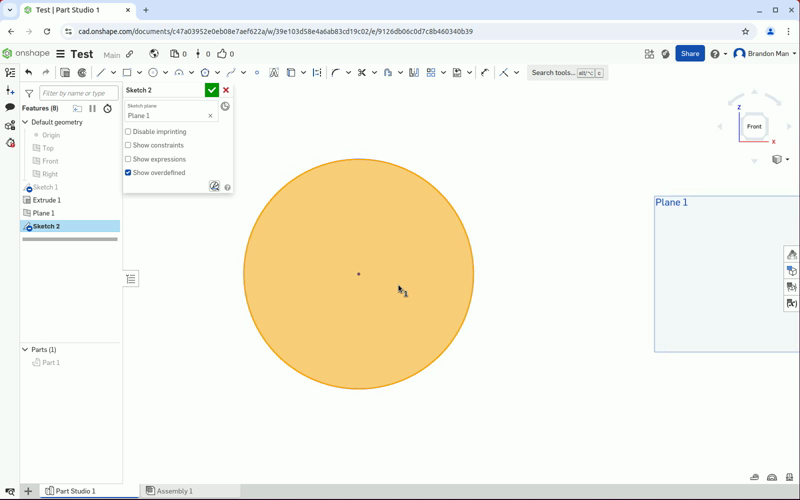
scroll(-6)
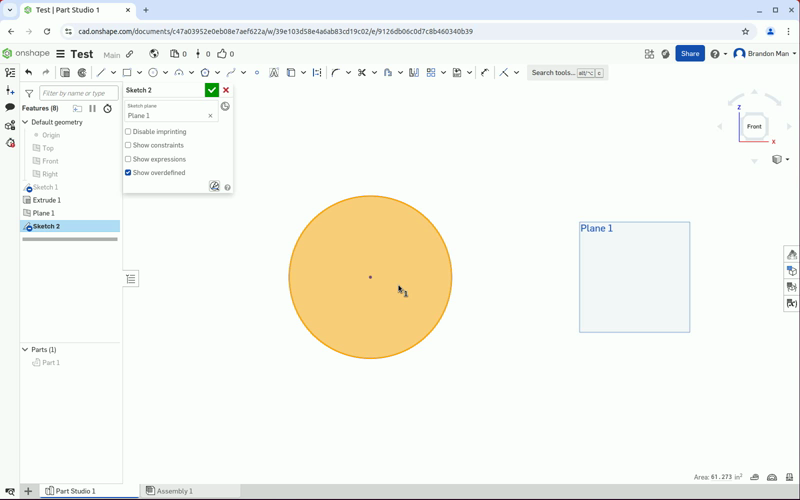
scroll(-6)
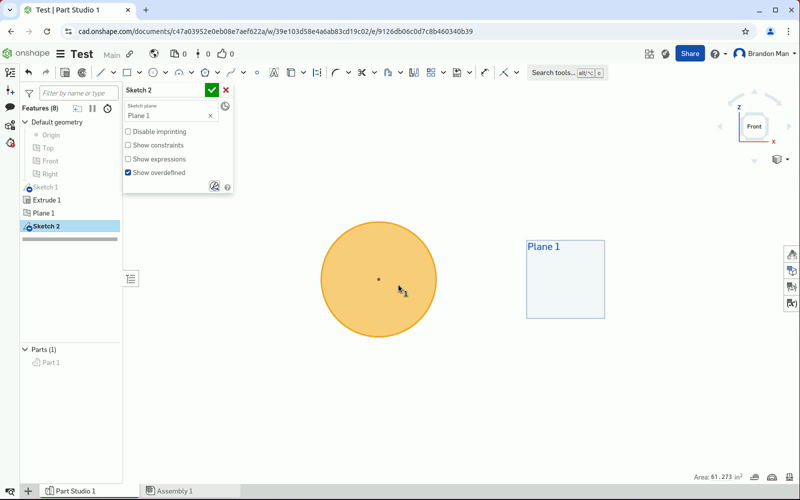
scroll(-6)
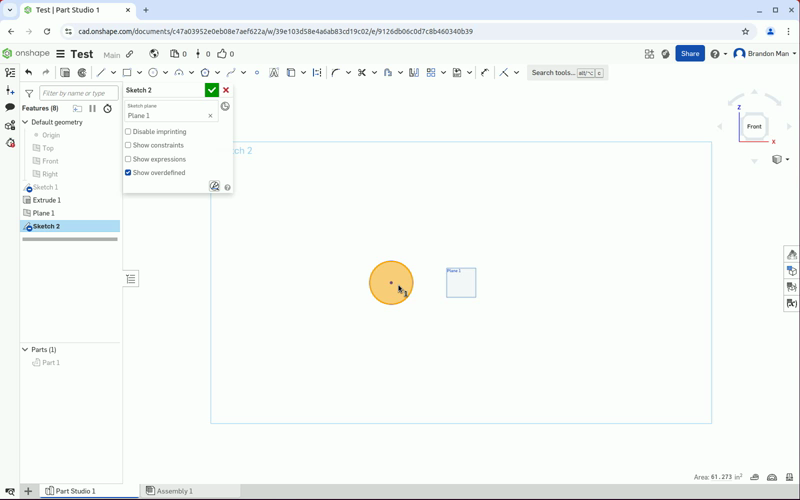
mouse_move(73, 352)
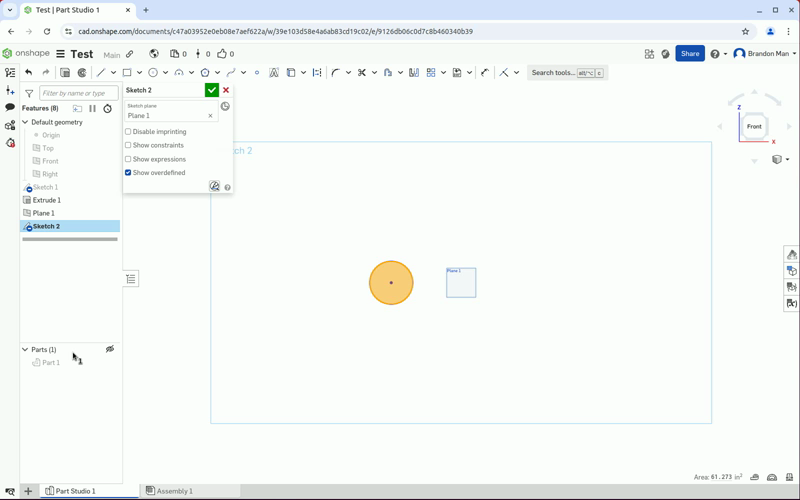
key(shift+y)
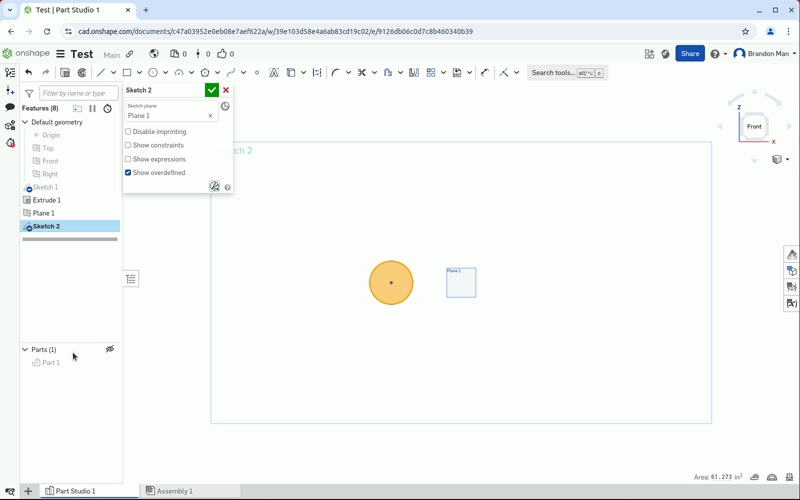
key(shift+e)
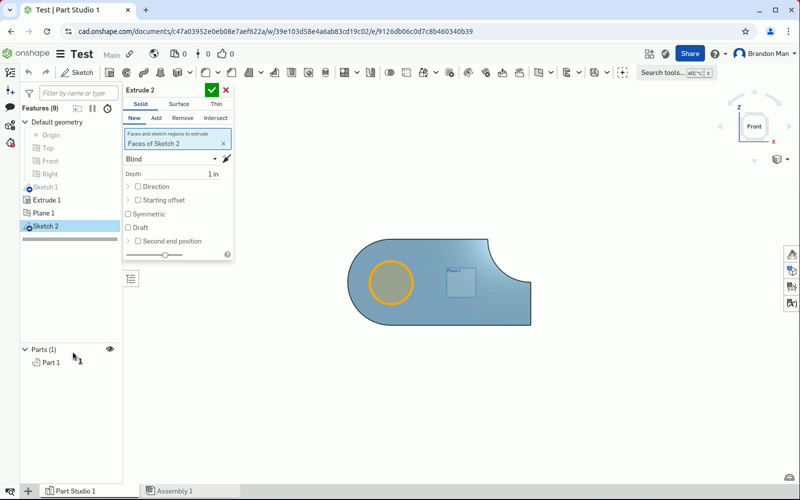
mouse_move(143, 106)
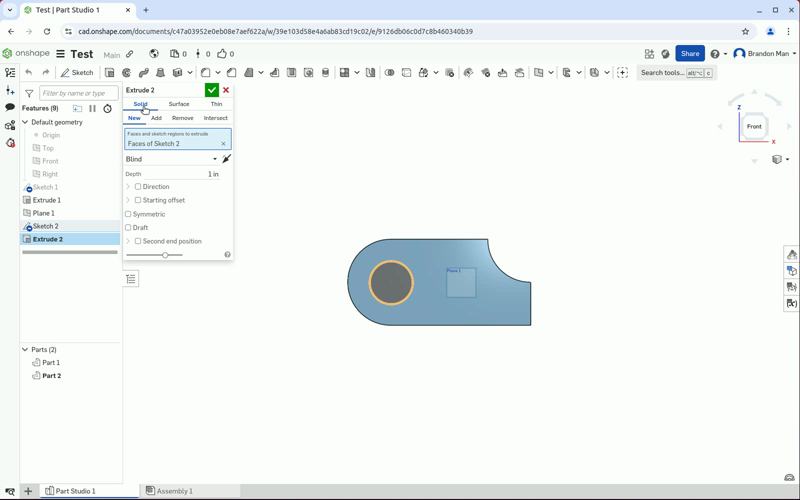
click(143, 106)
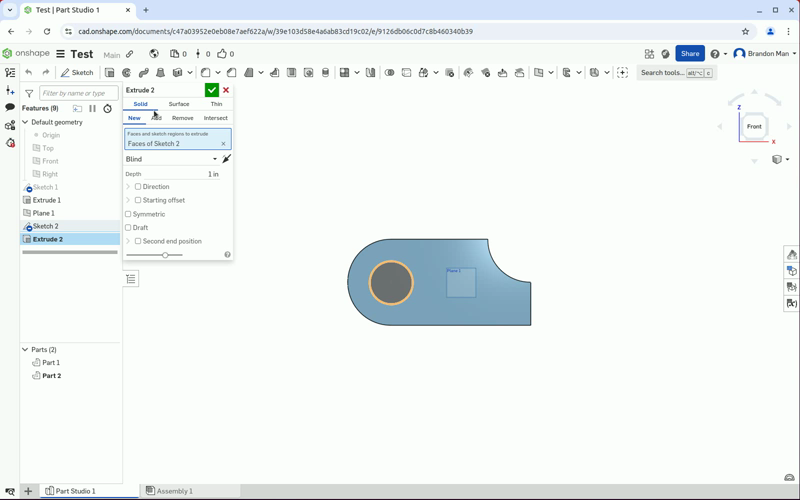
mouse_move(186, 120)
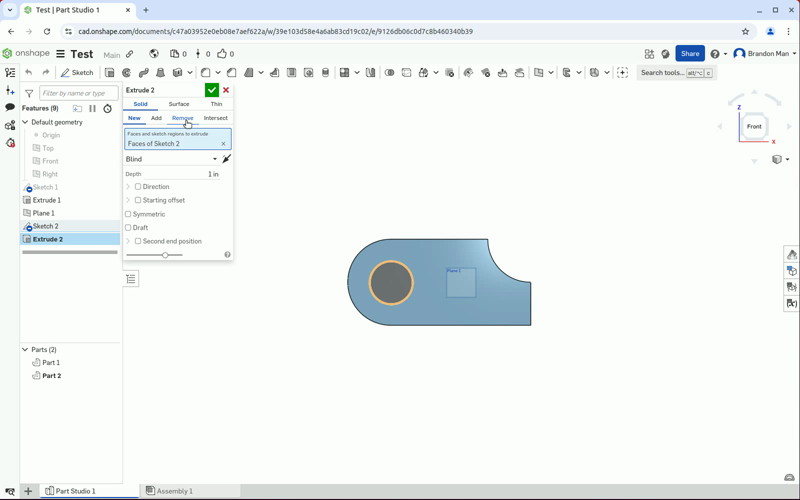
click(186, 120)
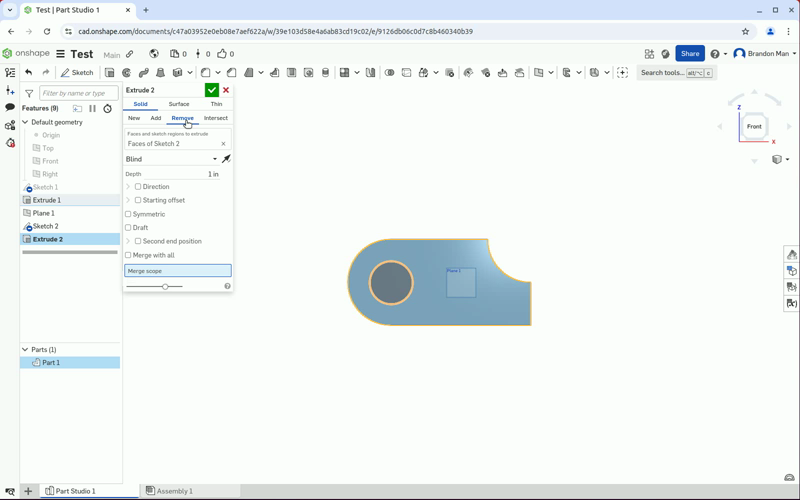
key(tab, 4)
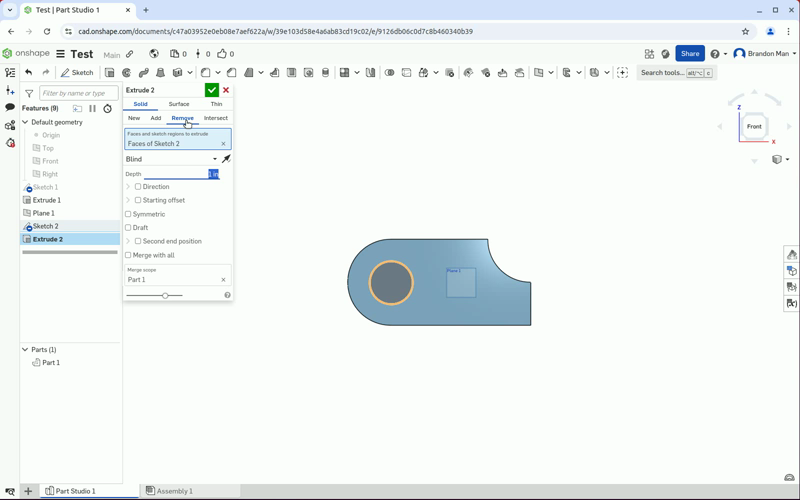
text(4.333)
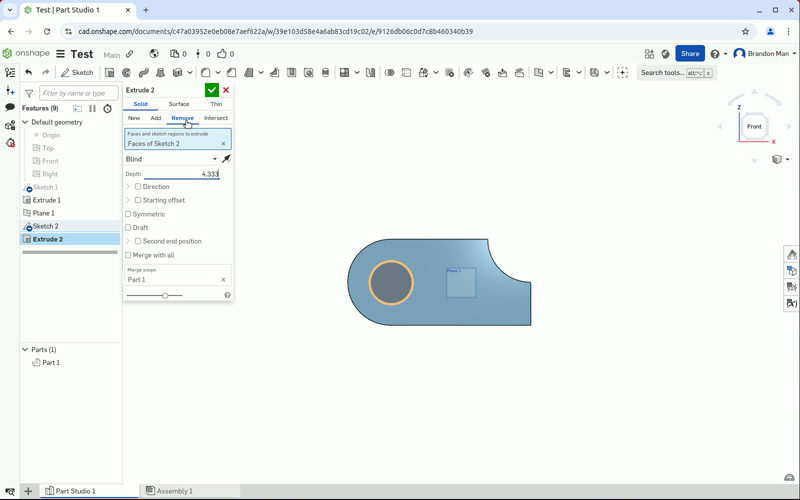
key(tab, 6)
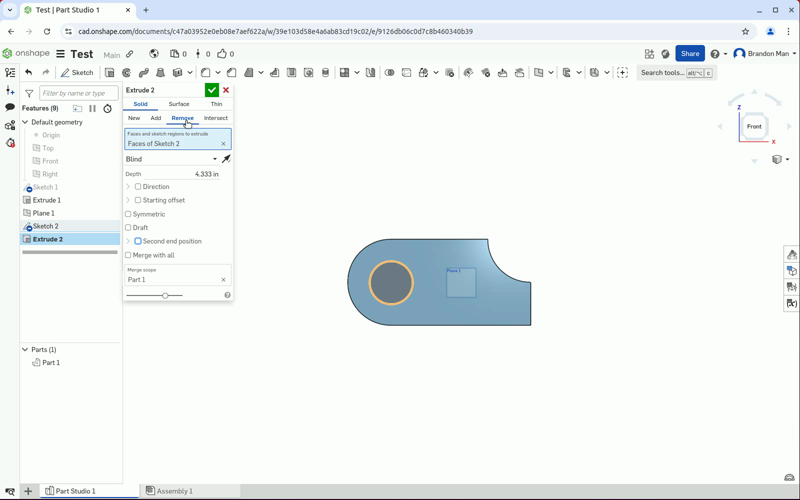
key(space)
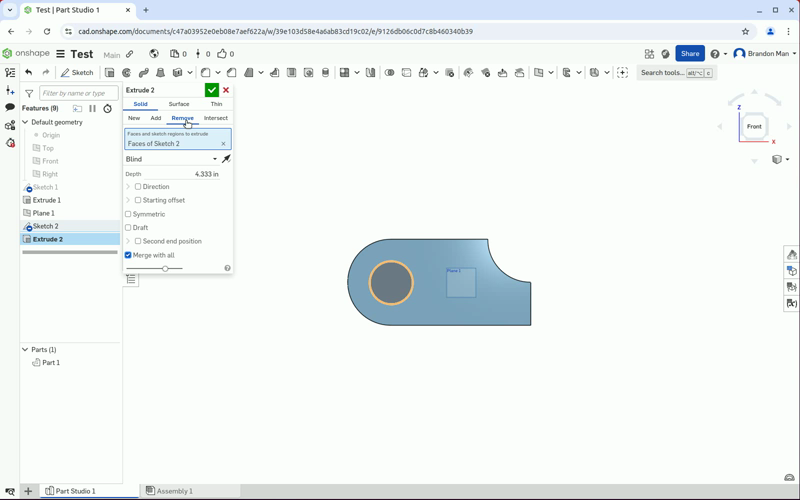
key(enter)
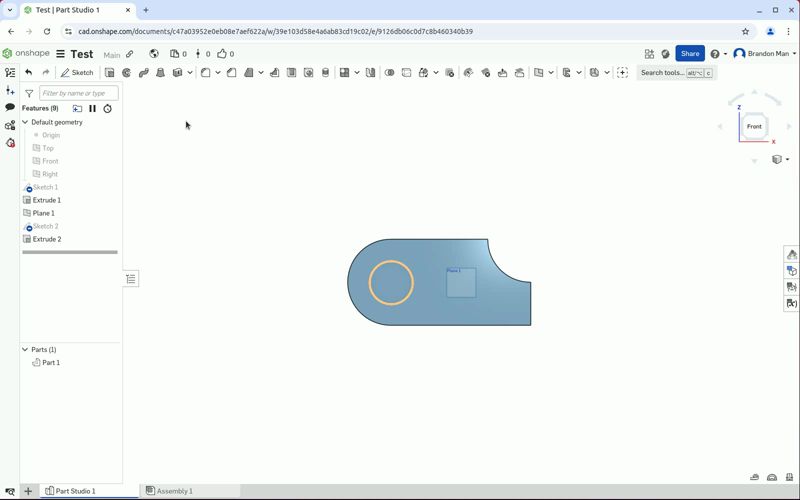
key(shift+h)
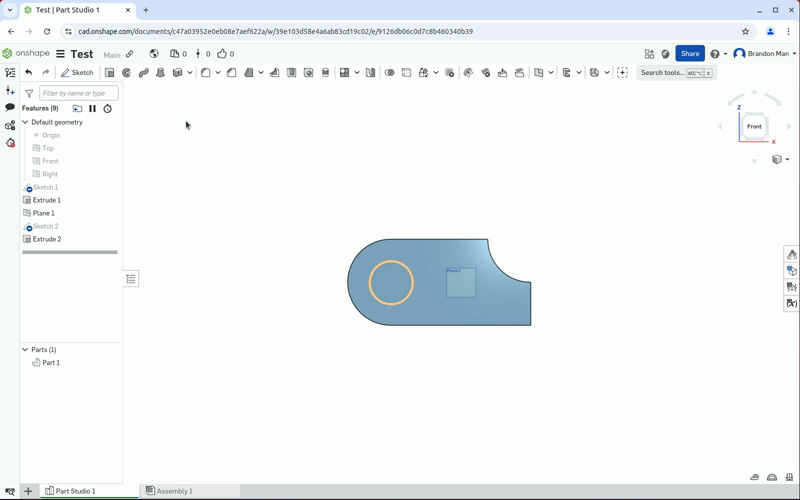
key(shift+h)
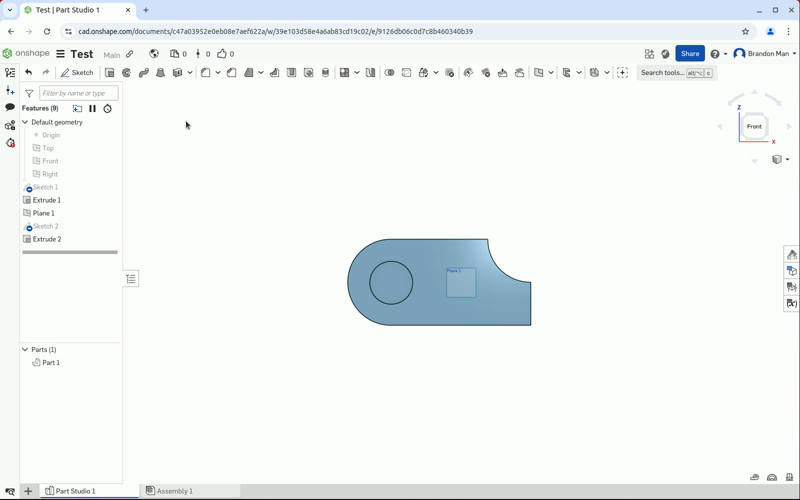
mouse_move(73, 189)
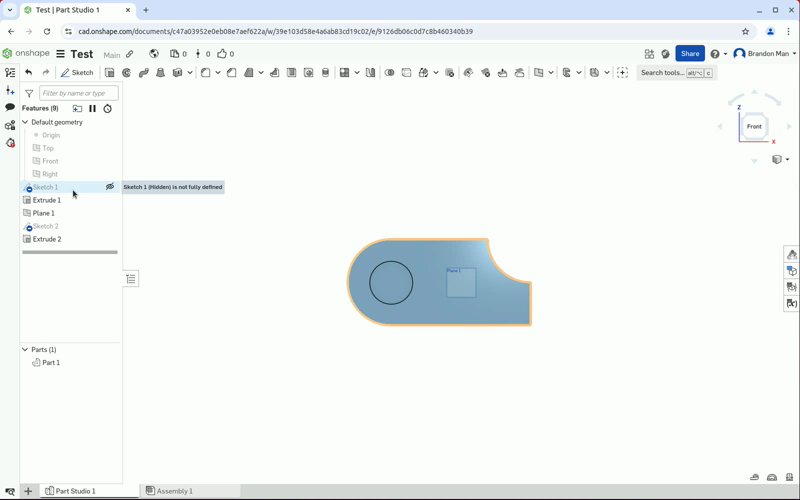
click(73, 189)
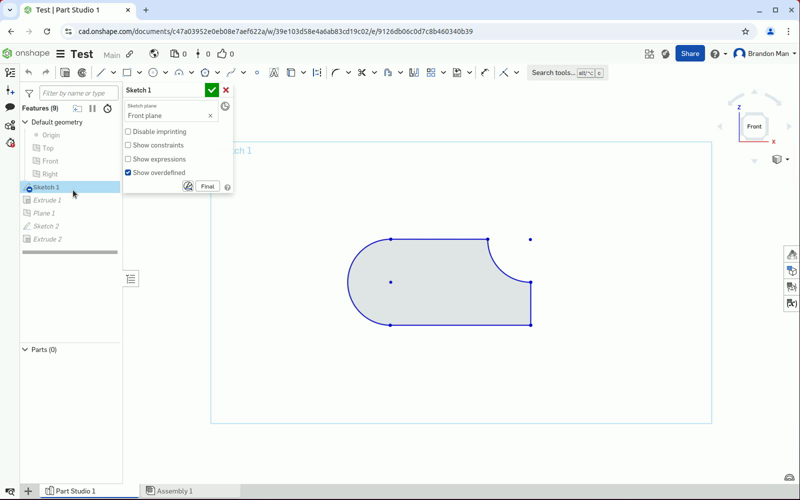
mouse_move(229, 92)
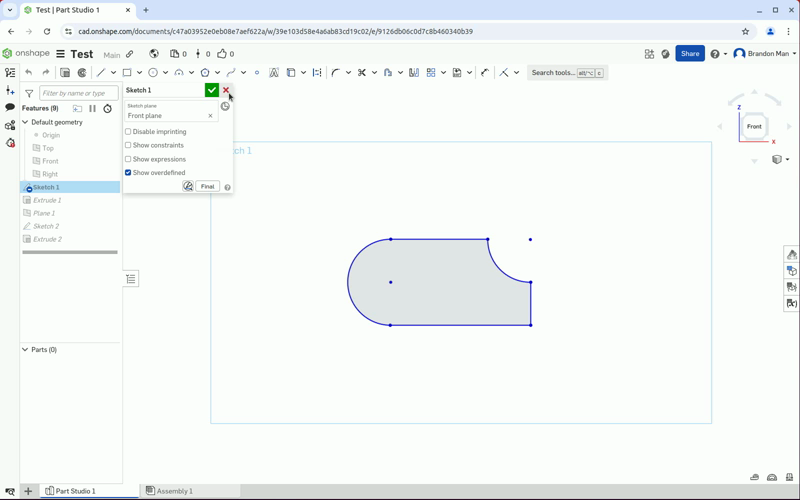
click(229, 92)
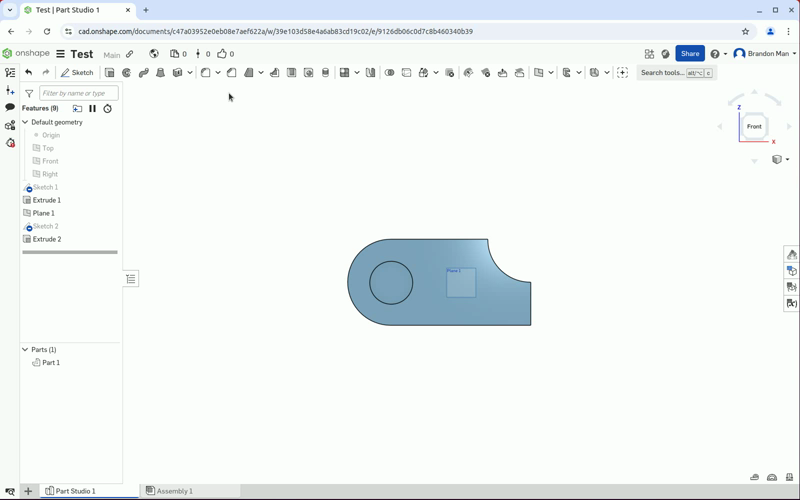
mouse_move(541, 75)
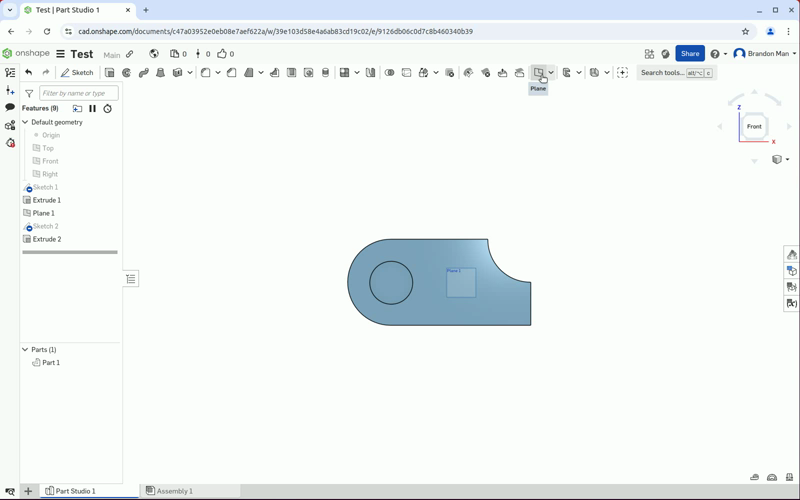
click(541, 75)
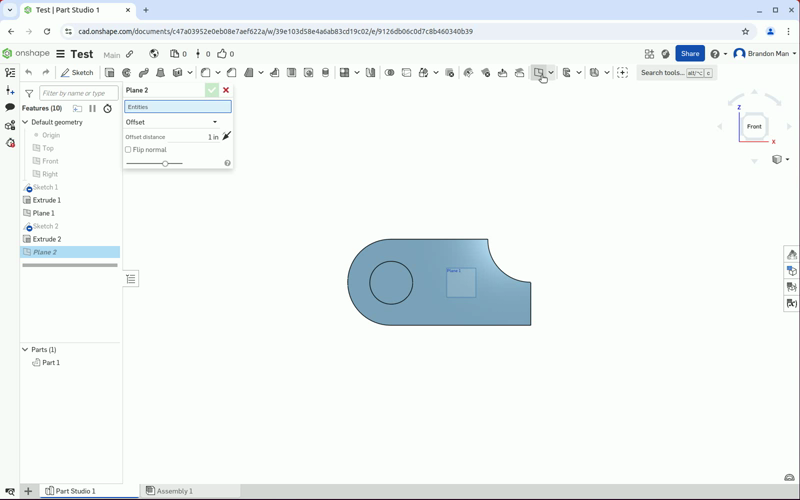
mouse_move(73, 163)
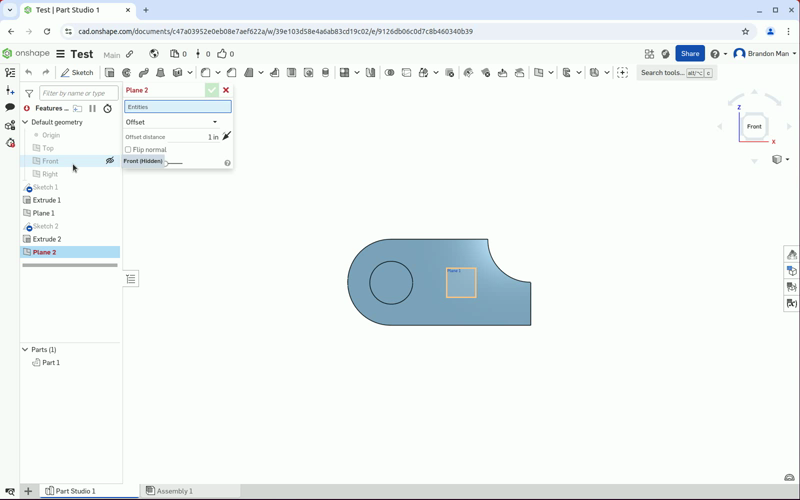
click(73, 163)
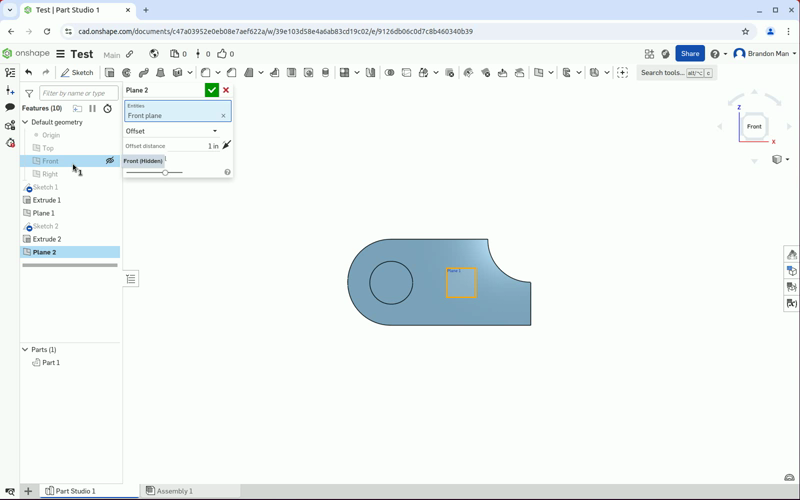
key(tab, 2)
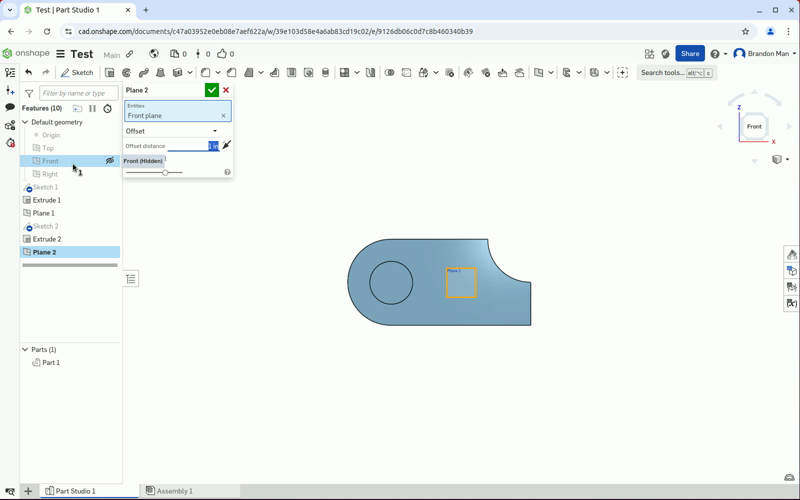
text(8.658)
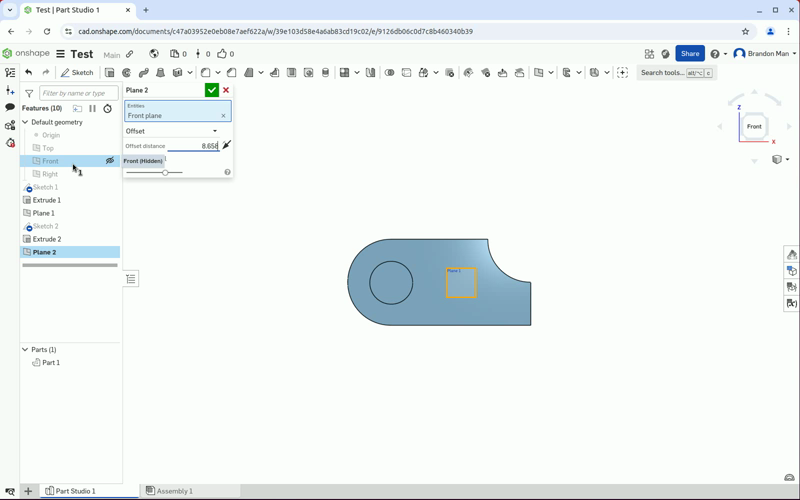
key(enter, 2)
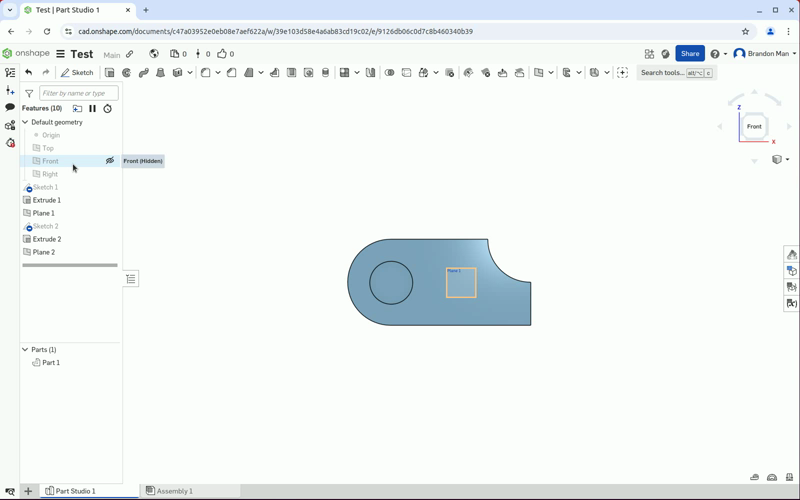
key(shift+s)
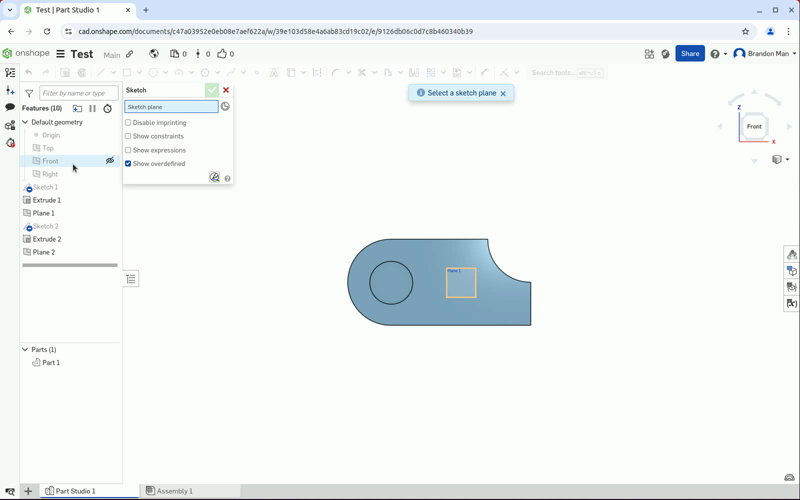
mouse_move(73, 254)
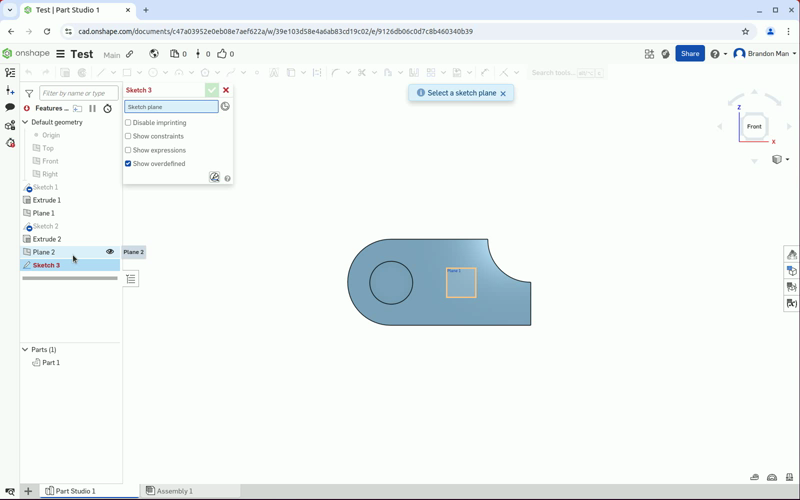
click(73, 254)
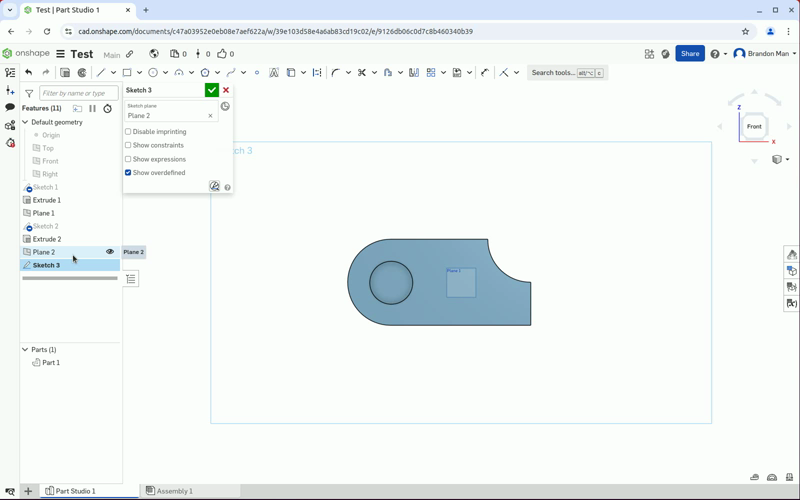
mouse_move(73, 352)
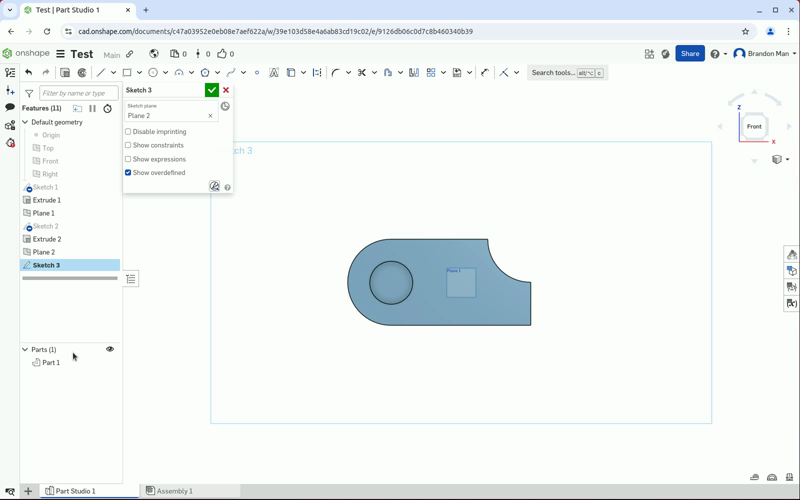
key(y)
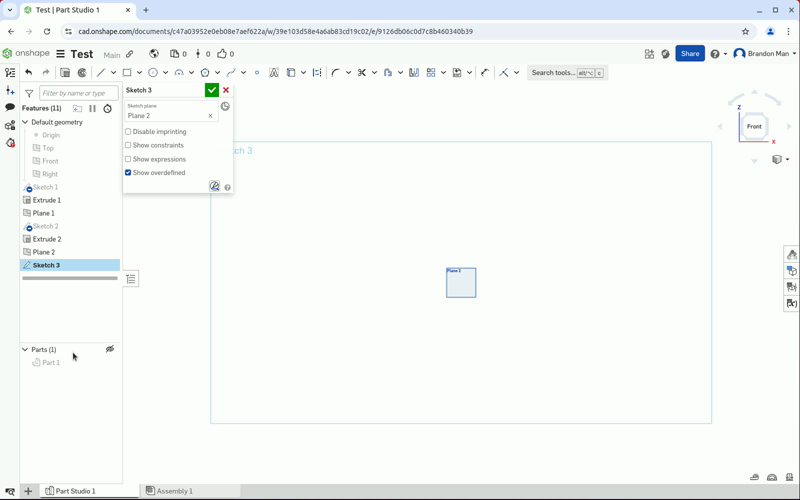
key(c)
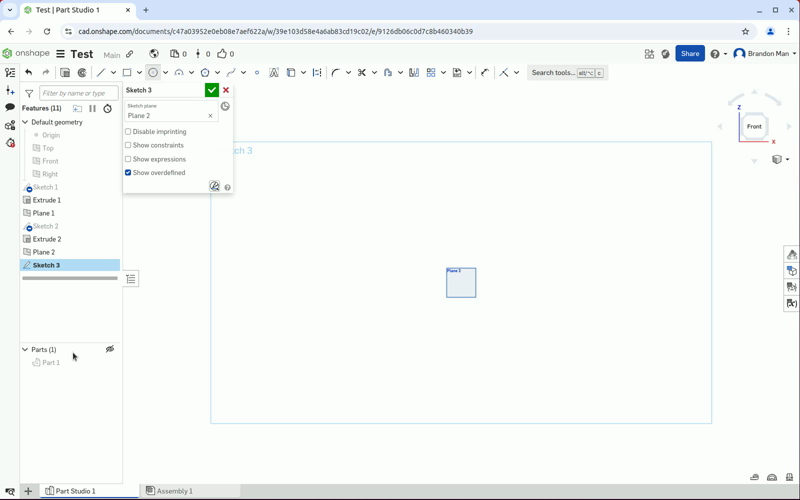
key_down(shift)
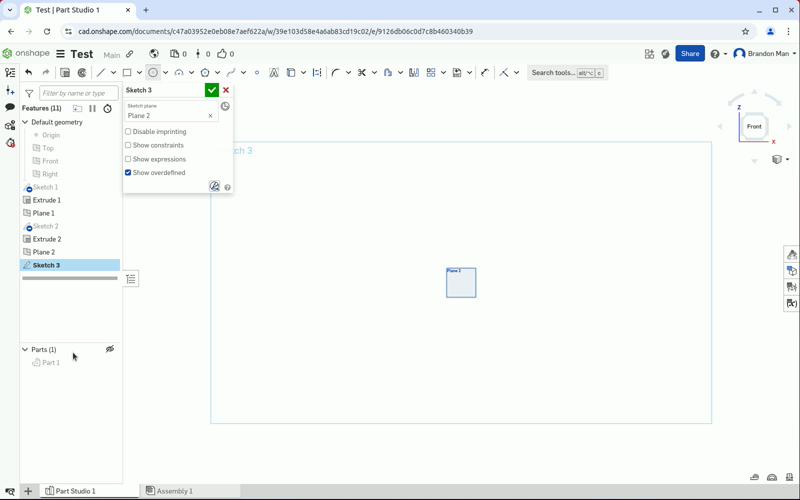
mouse_move(391, 282)
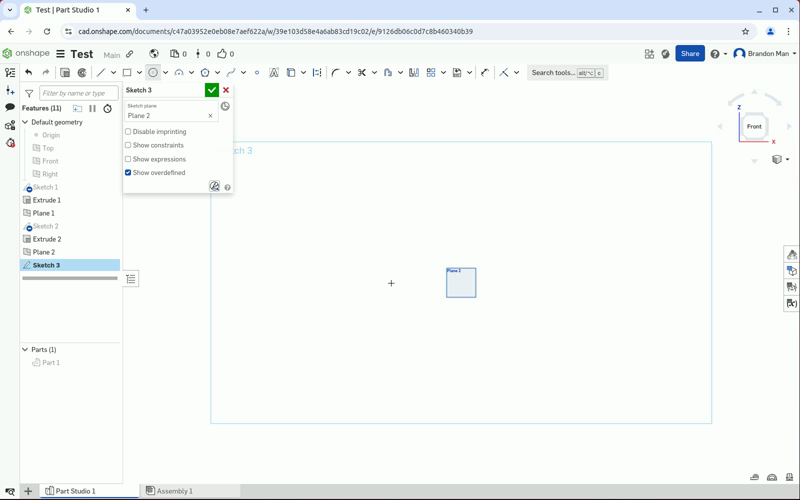
click(391, 282)
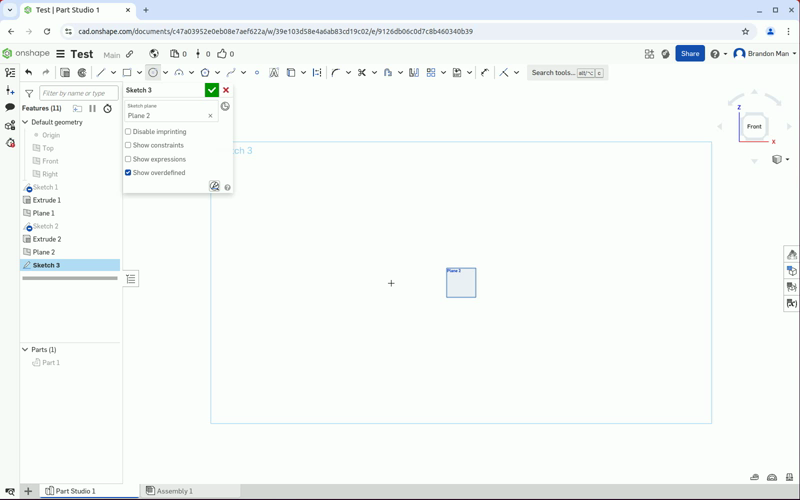
key_up(shift)
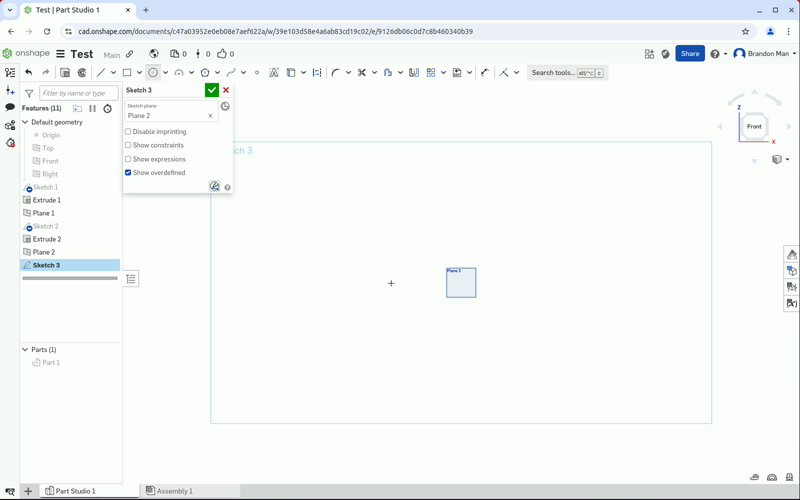
mouse_move(399, 282)
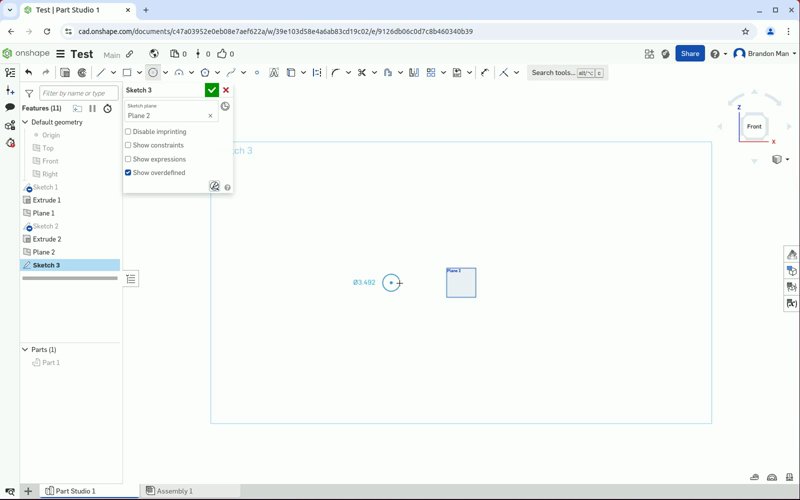
click(399, 282)
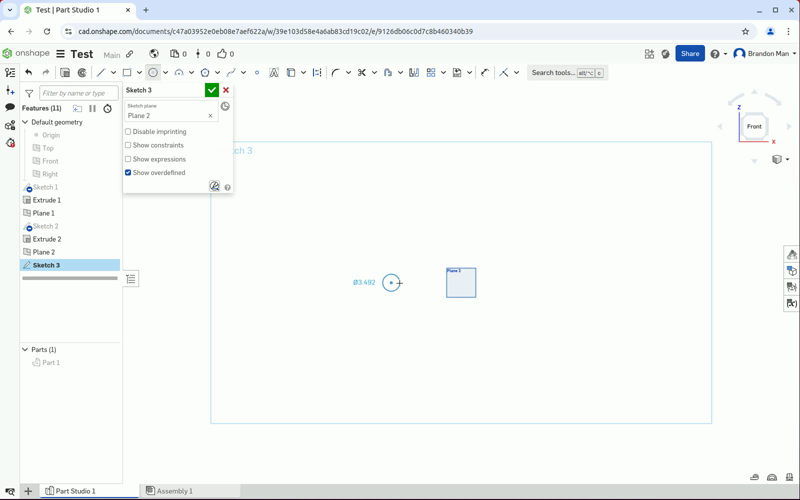
key(esc)
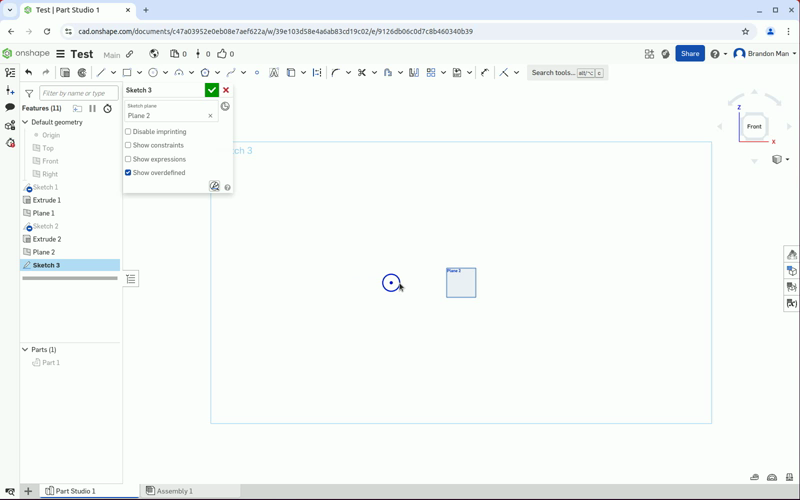
mouse_move(390, 288)
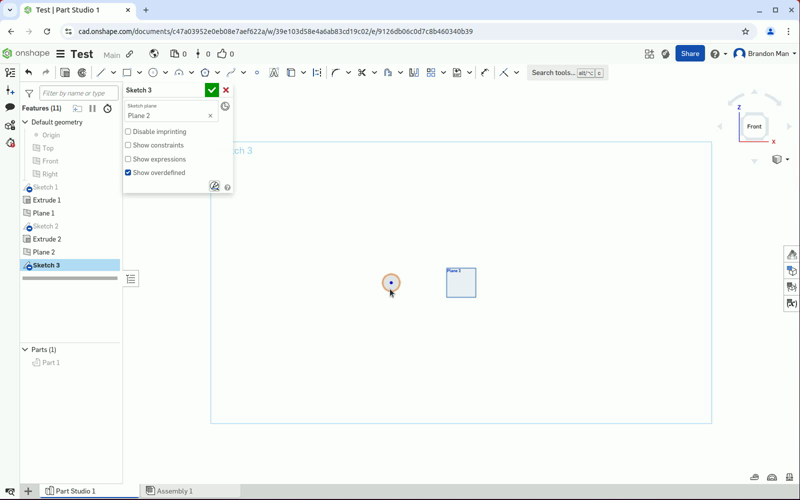
scroll(6)
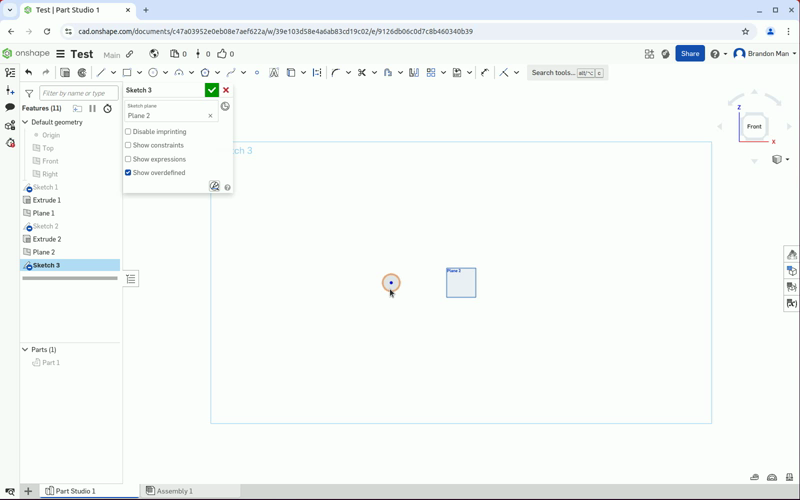
scroll(6)
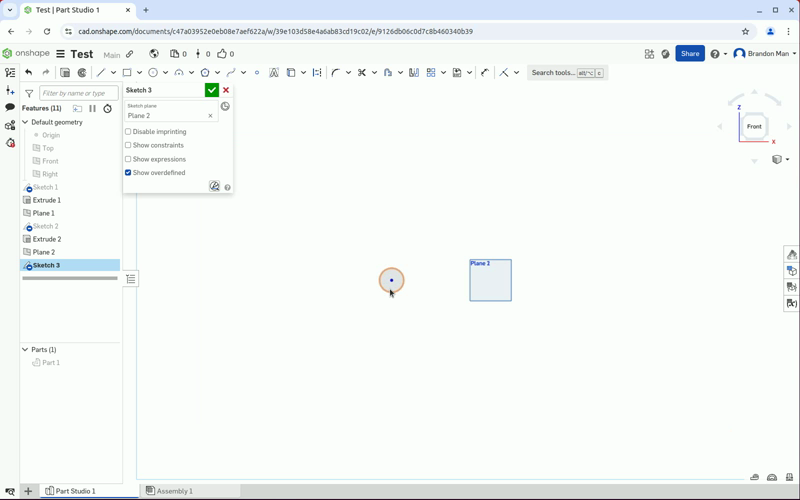
scroll(6)
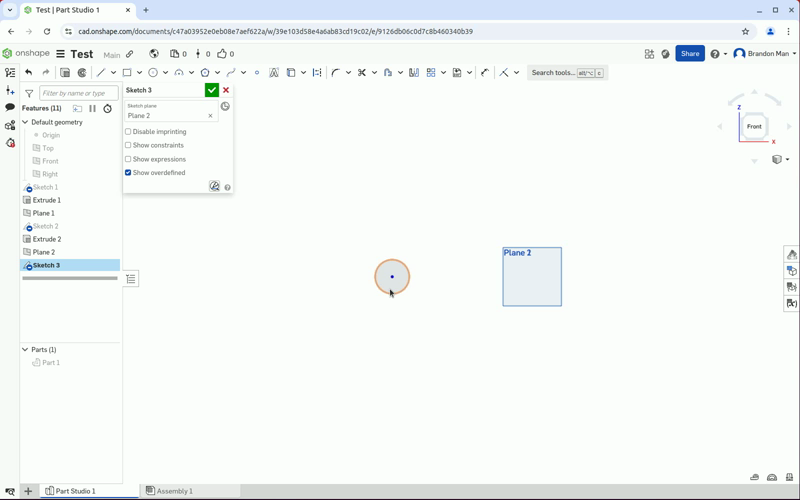
scroll(6)
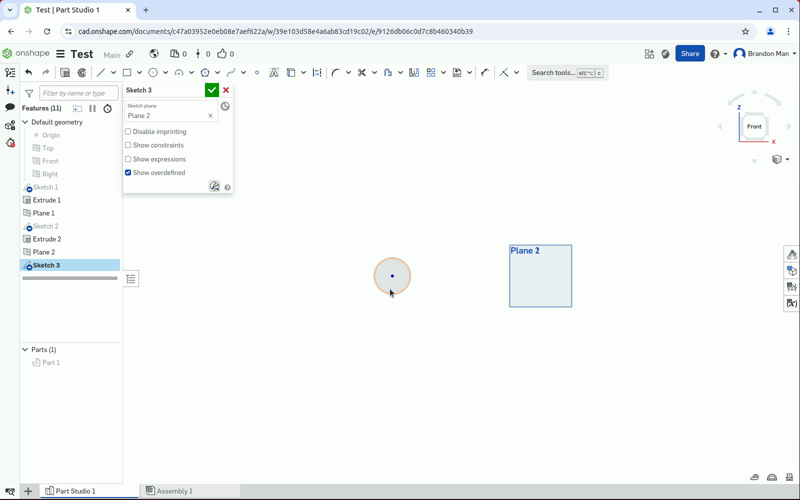
scroll(6)
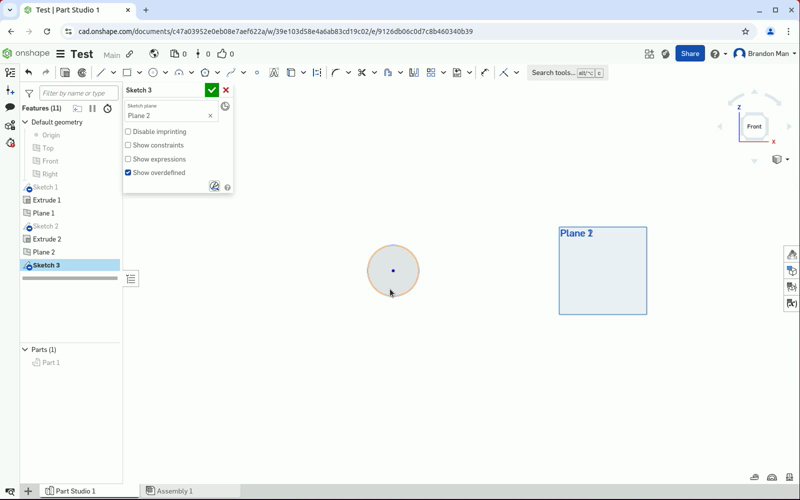
scroll(6)
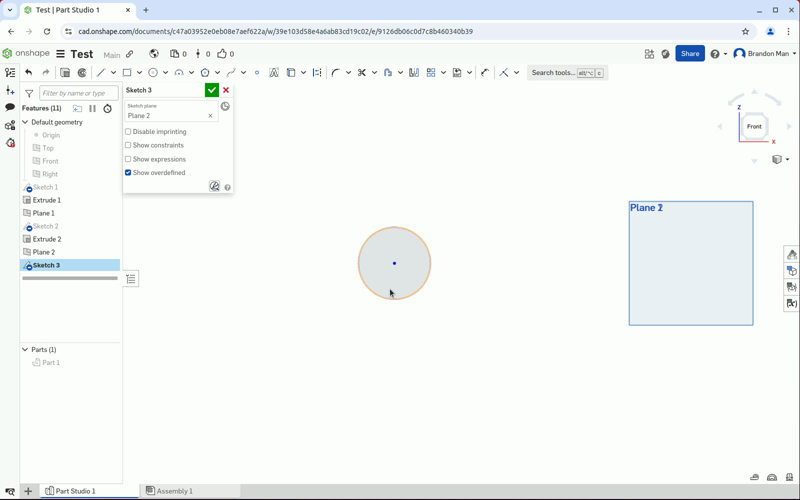
scroll(6)
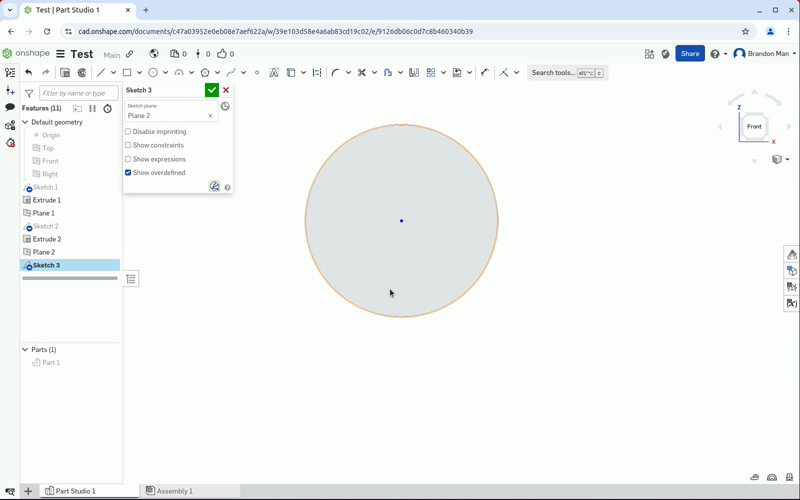
click(390, 288)
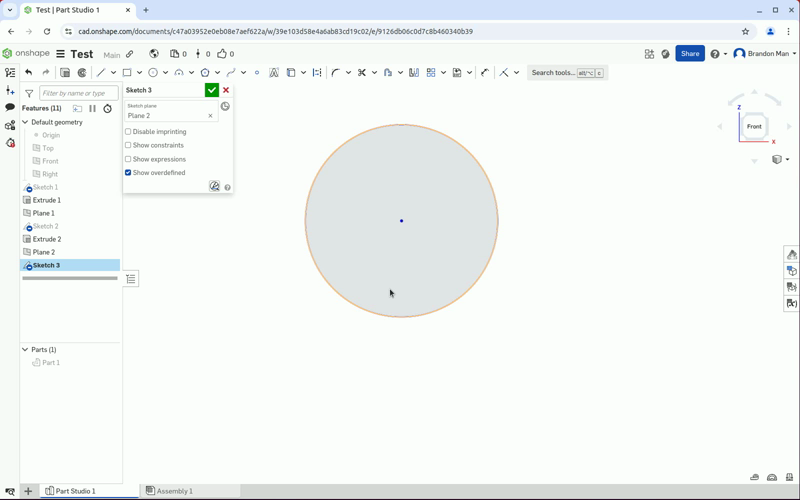
scroll(-6)
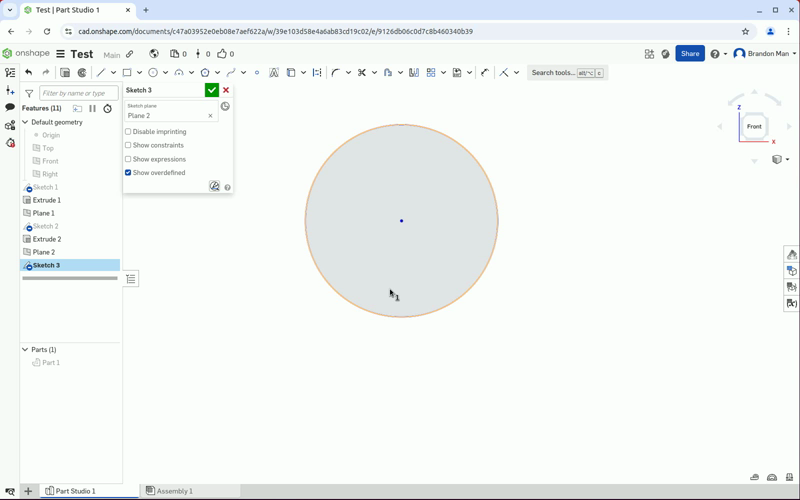
scroll(-6)
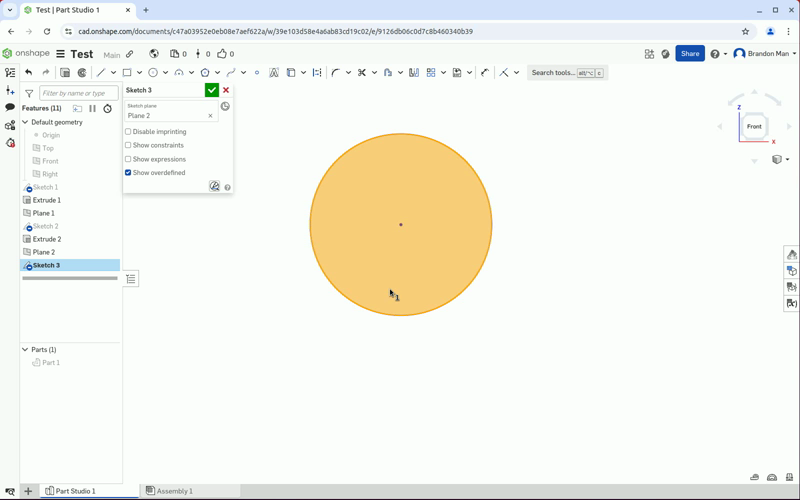
scroll(-6)
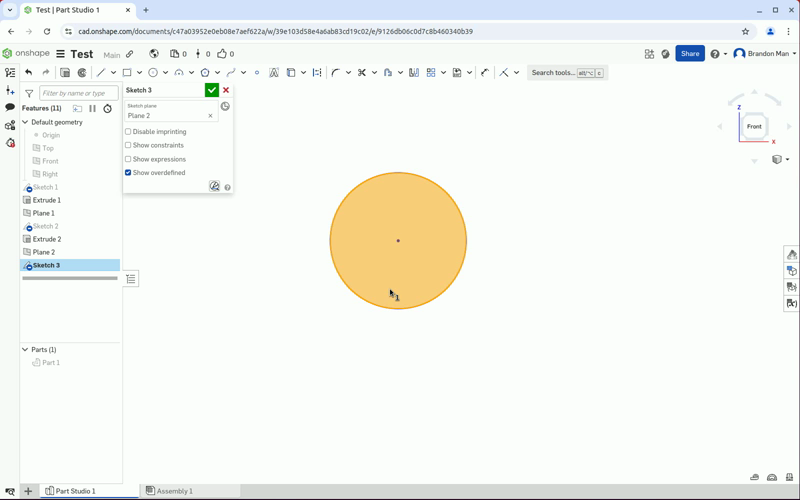
scroll(-6)
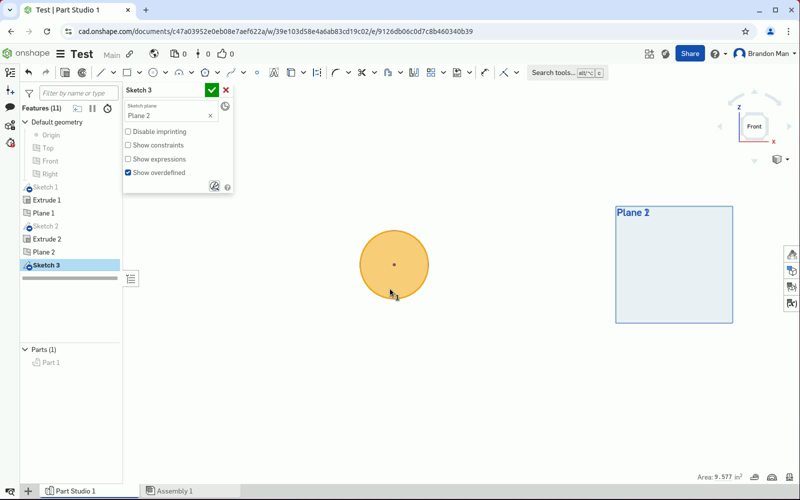
scroll(-6)
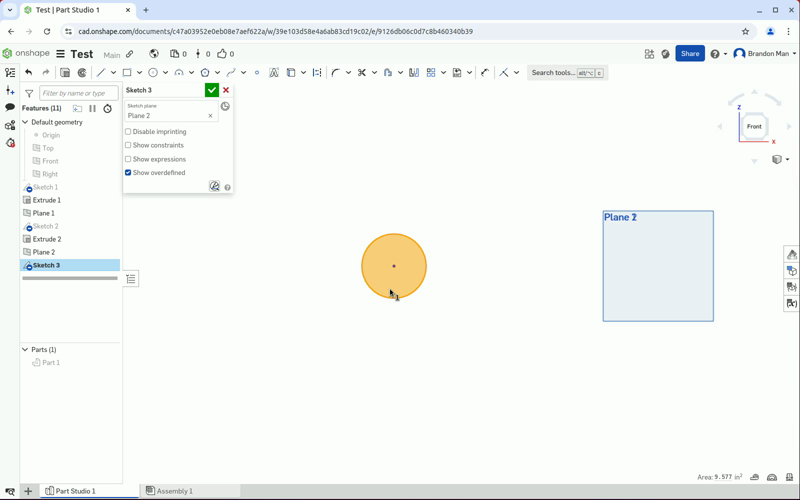
scroll(-6)
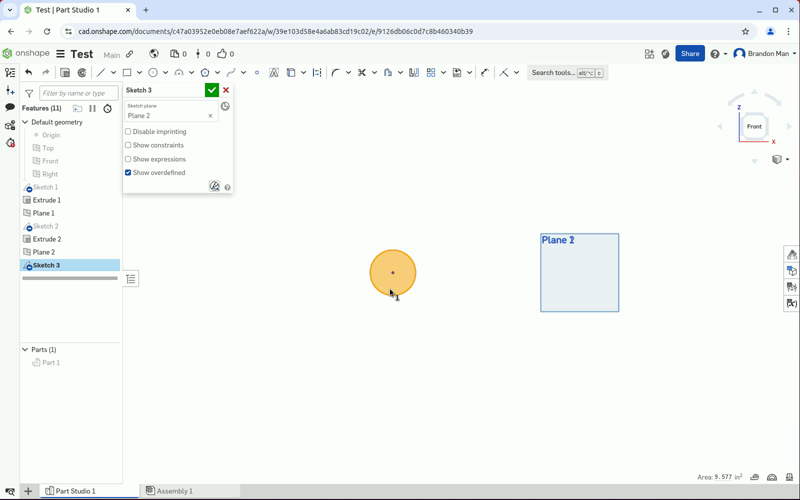
scroll(-6)
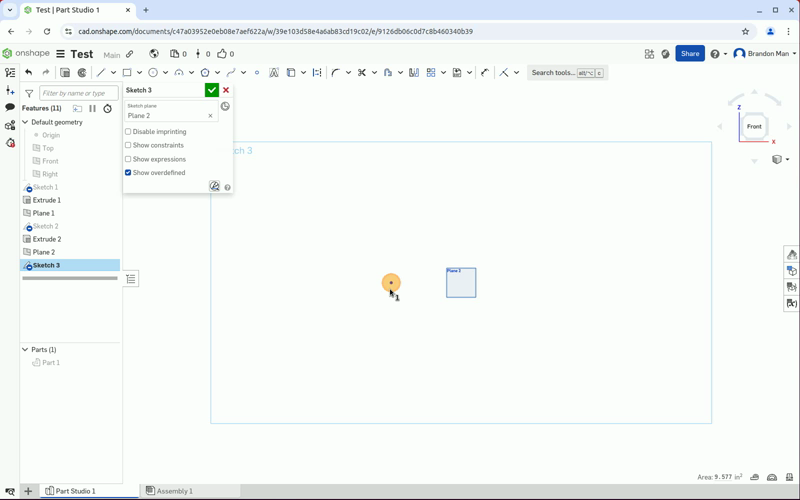
mouse_move(73, 352)
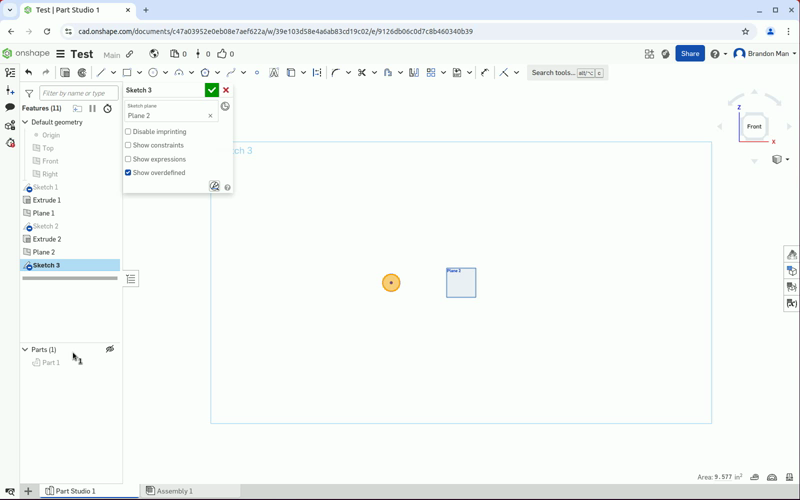
key(shift+y)
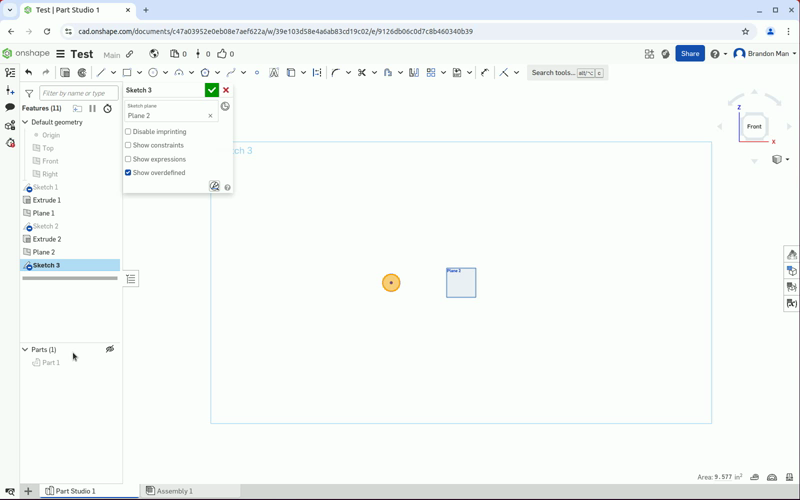
key(shift+e)
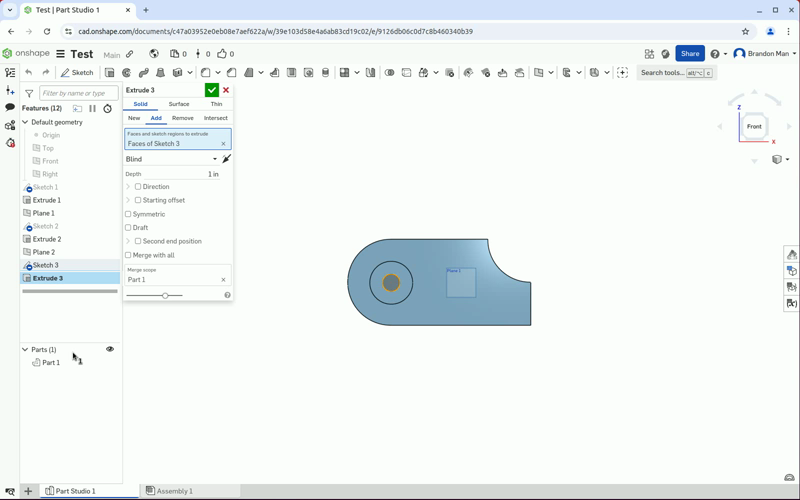
mouse_move(143, 106)
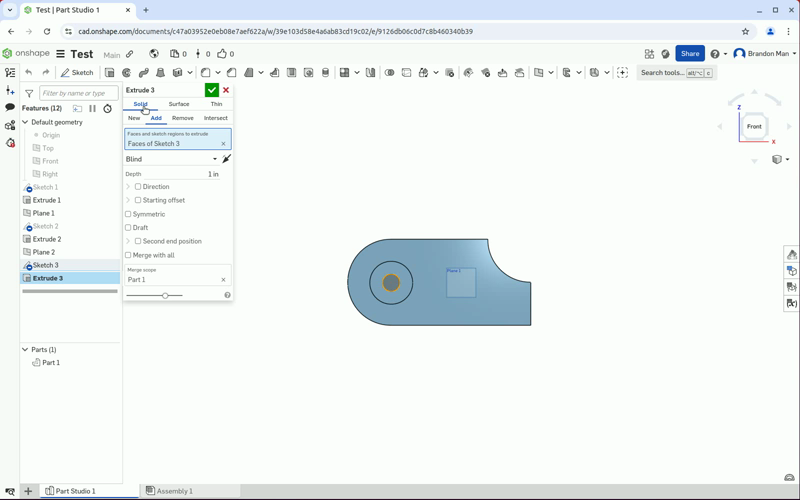
click(143, 106)
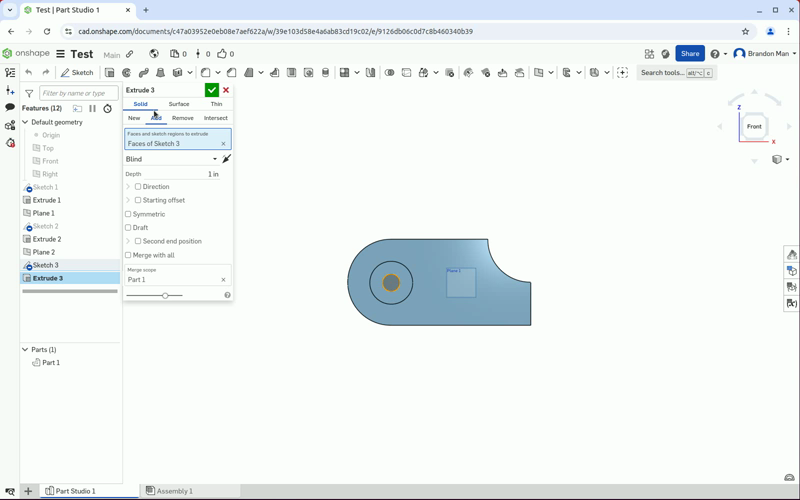
mouse_move(186, 120)
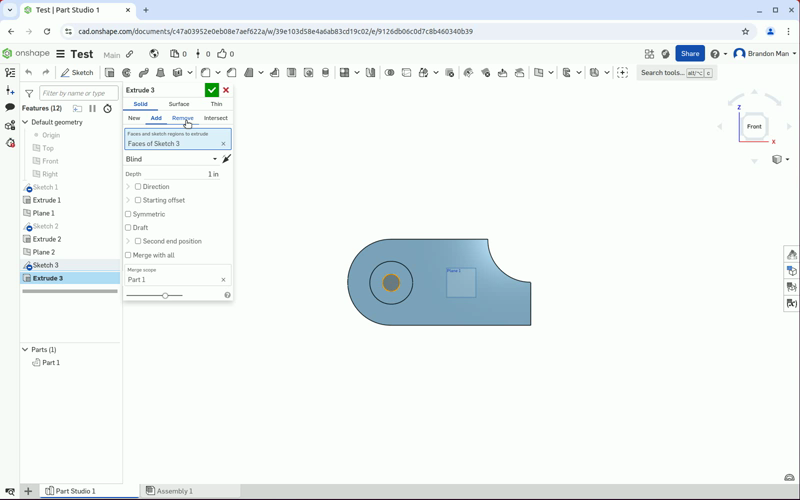
click(186, 120)
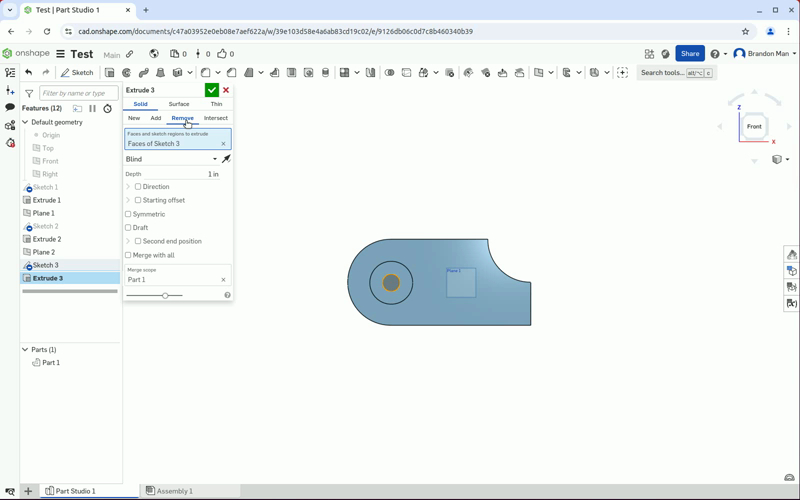
key(tab, 4)
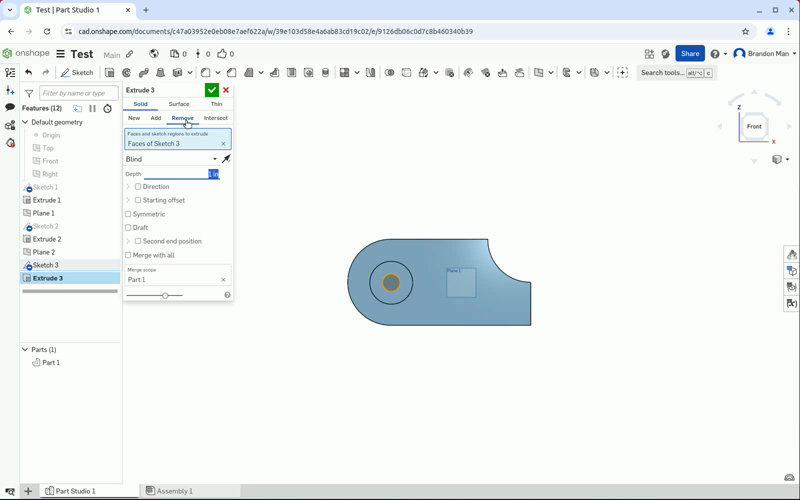
text(9.388)
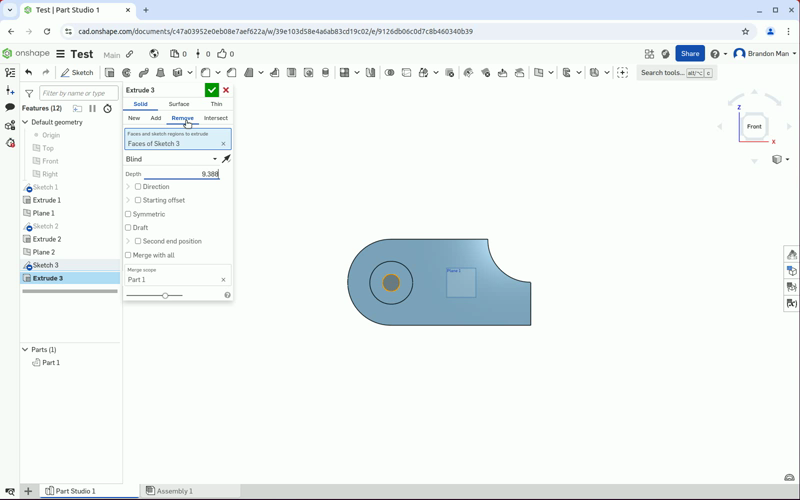
key(tab, 6)
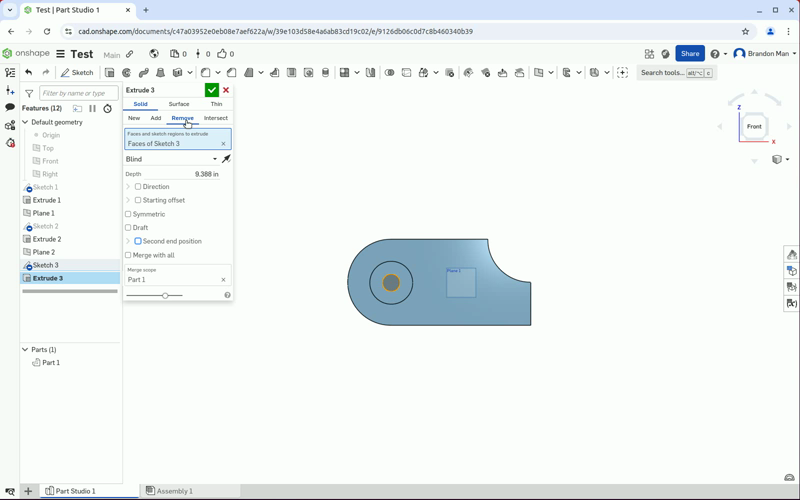
key(space)
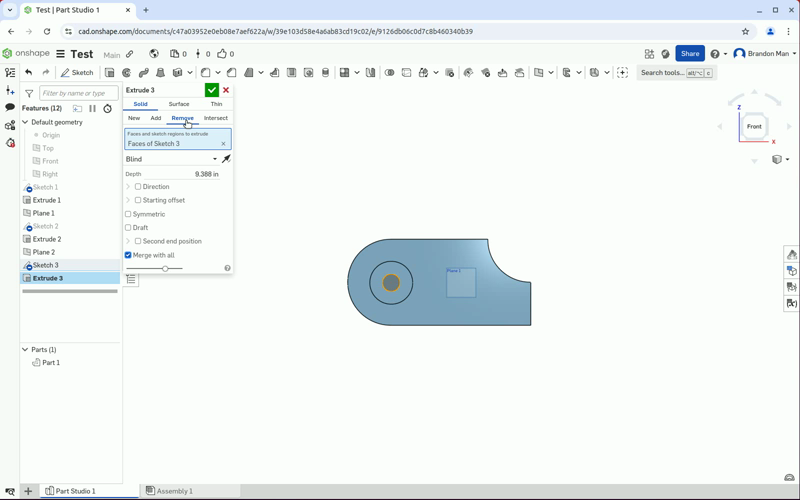
key(enter)
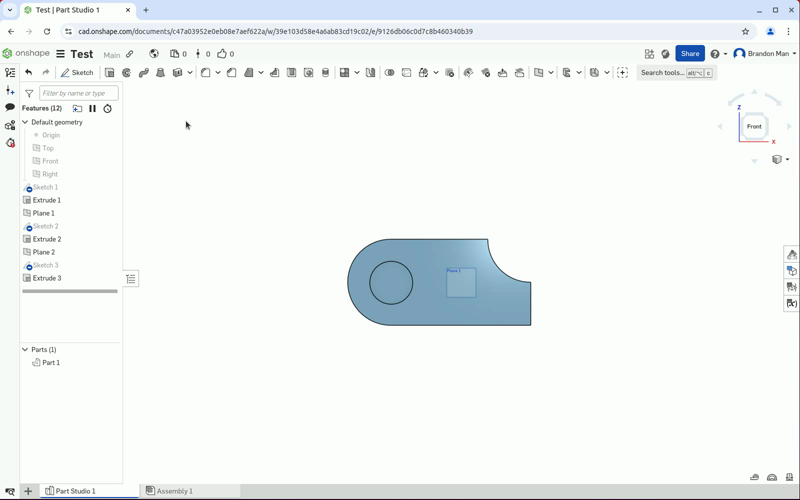
key(shift+h)
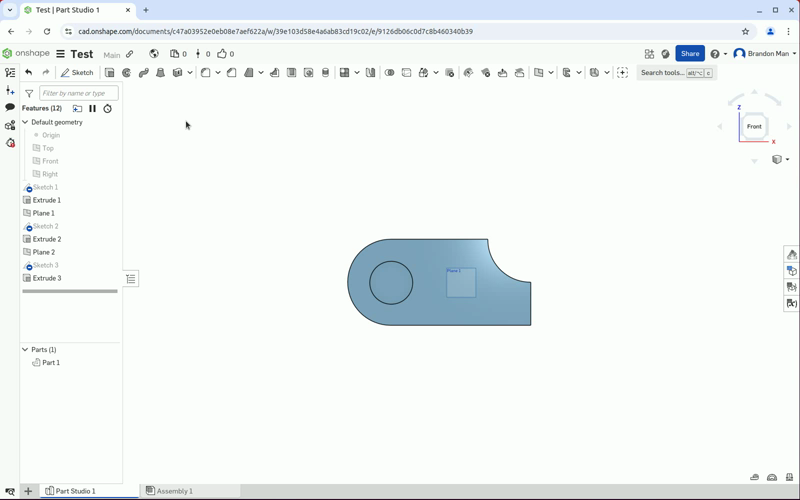
key(shift+h)
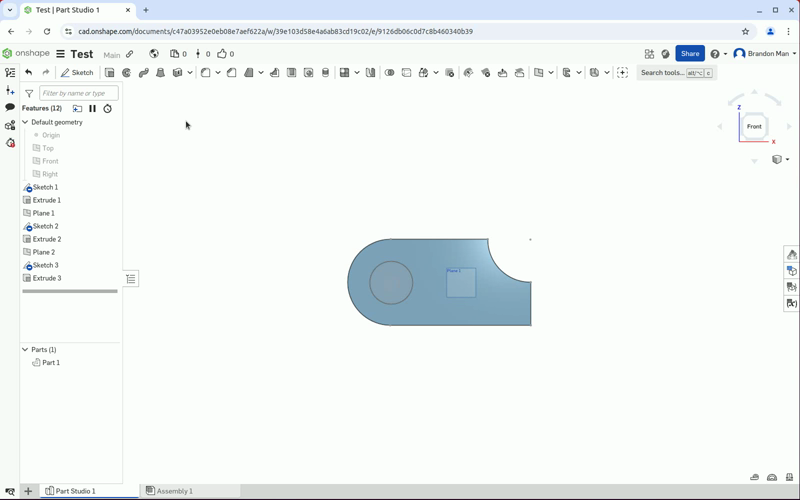
key(shift+7)
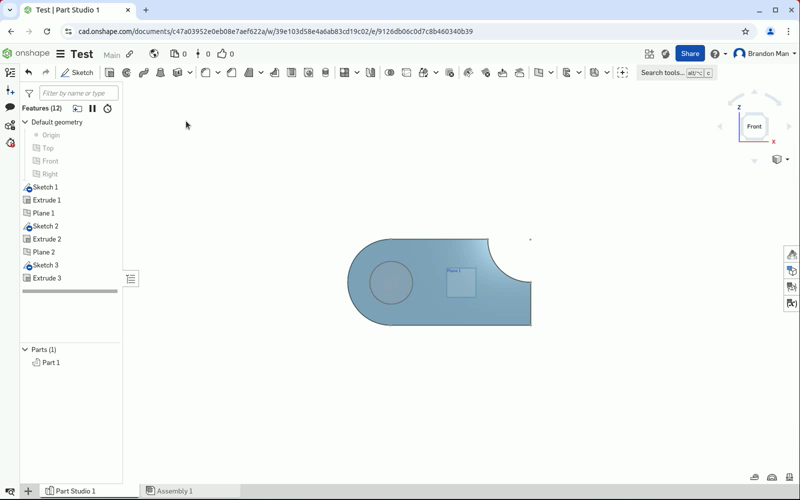
key(left, 2)
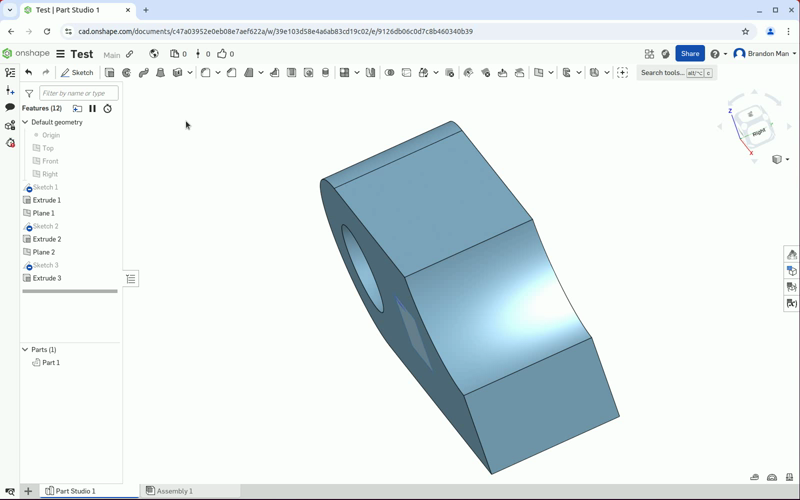
key(down, 2)
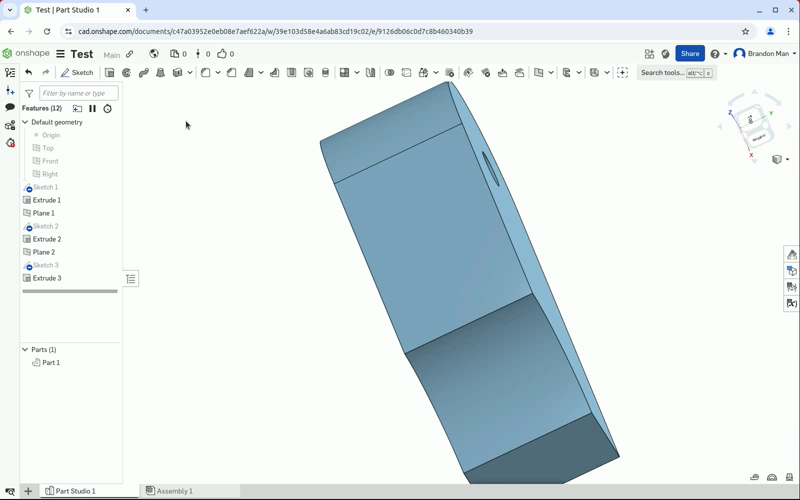
key(up, 2)
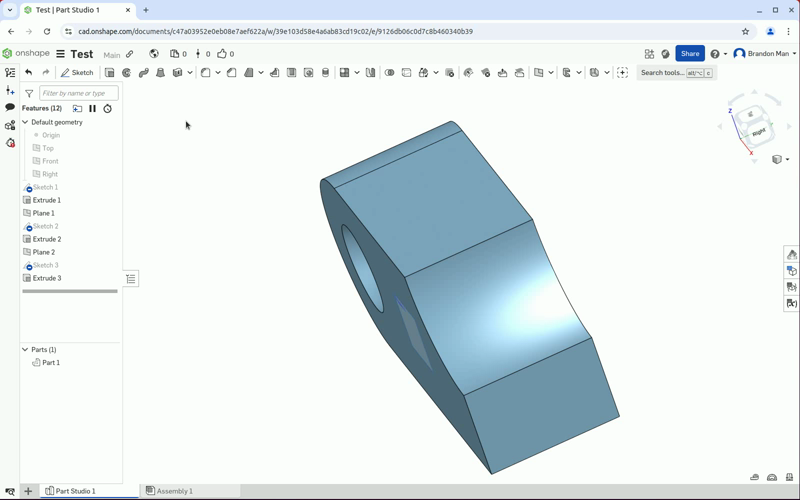
key(right, 2)
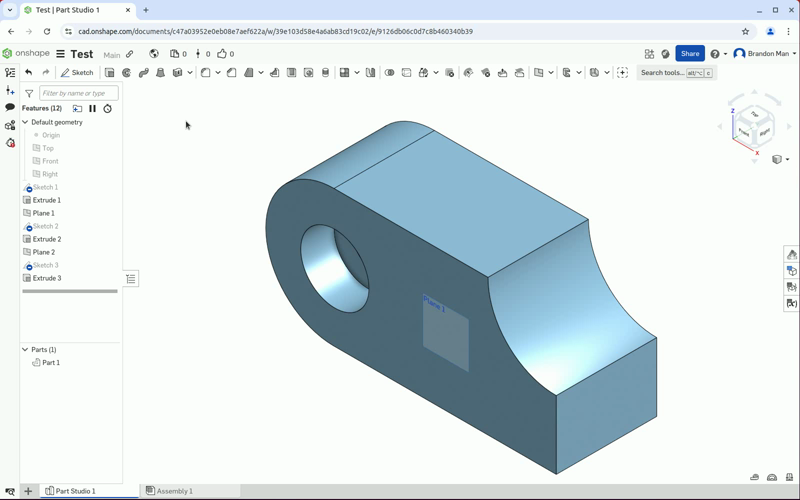
mouse_move(73, 189)
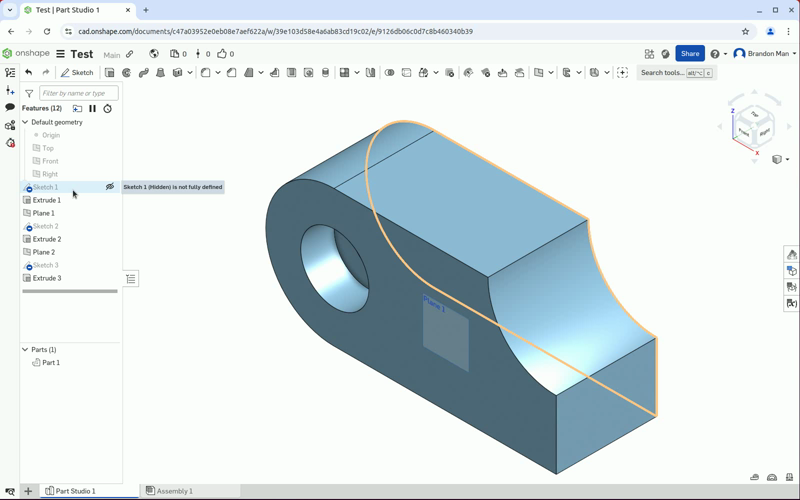
click(73, 189)